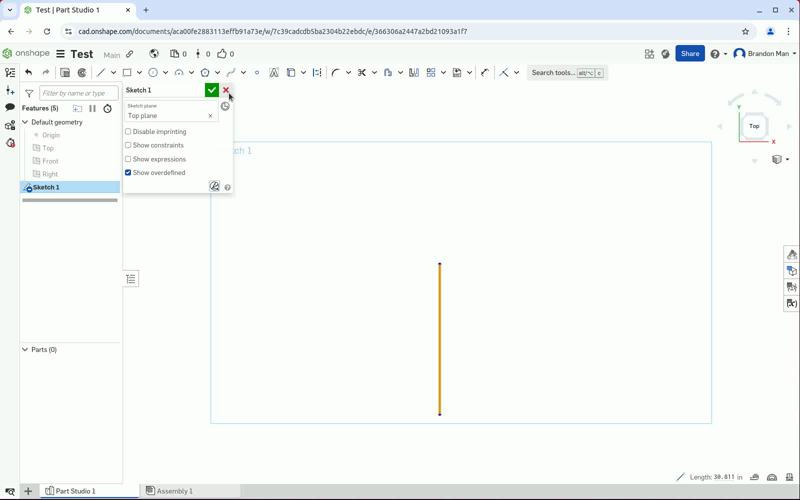
key(shift+h)
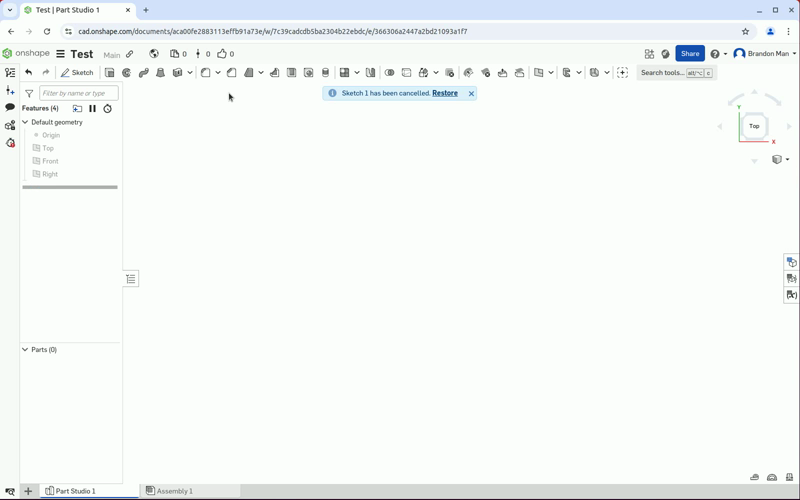
mouse_move(73, 352)
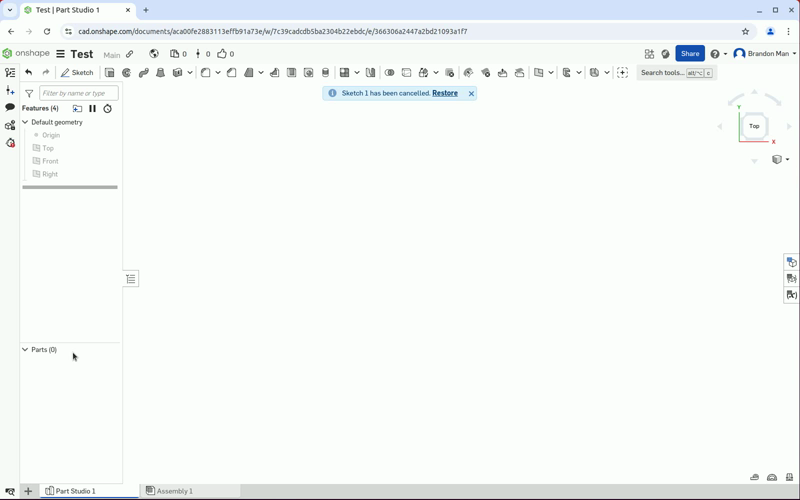
key(y)
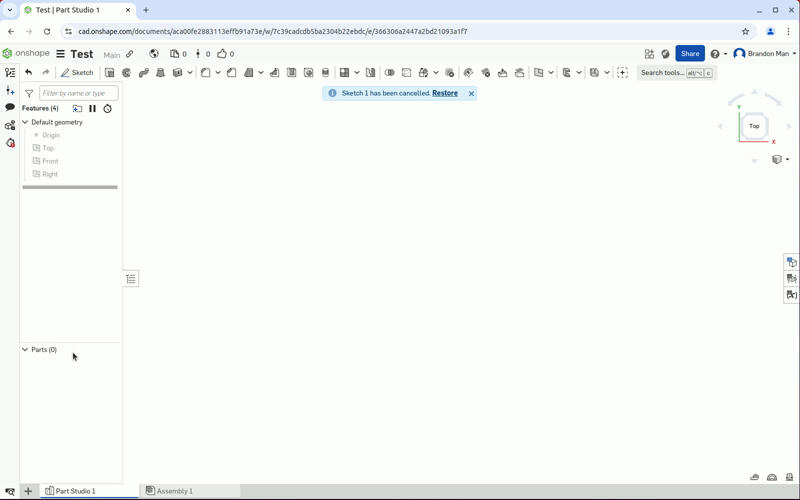
key(shift+p)
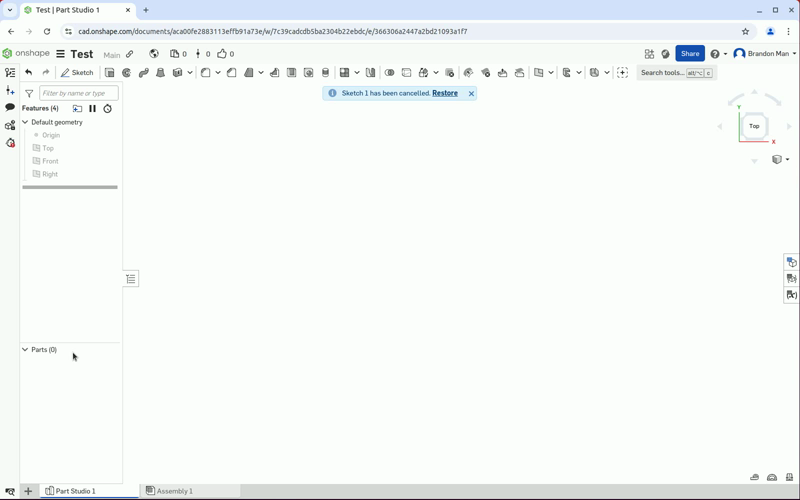
key(space)
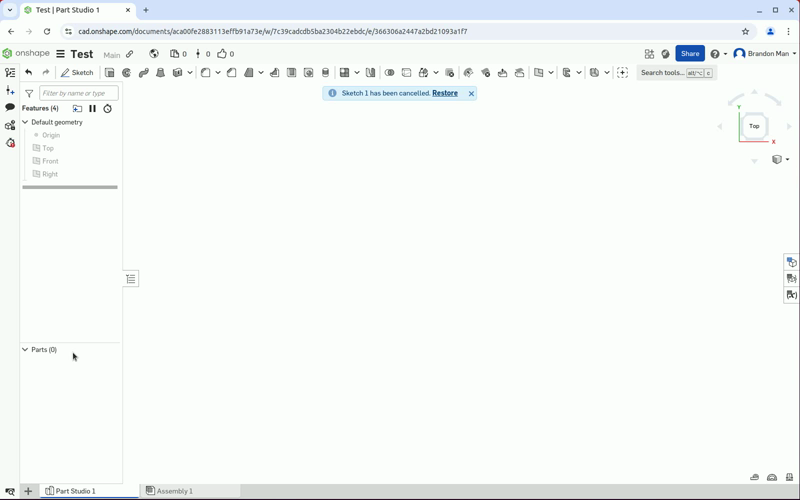
key_down(shift)
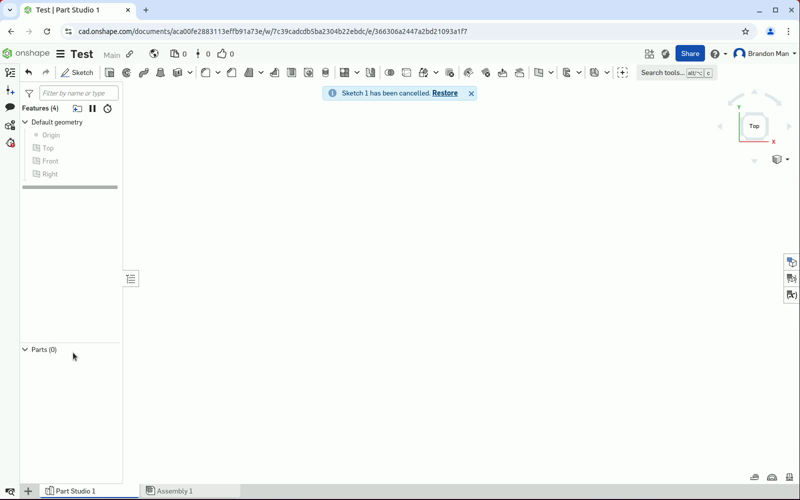
key(up)
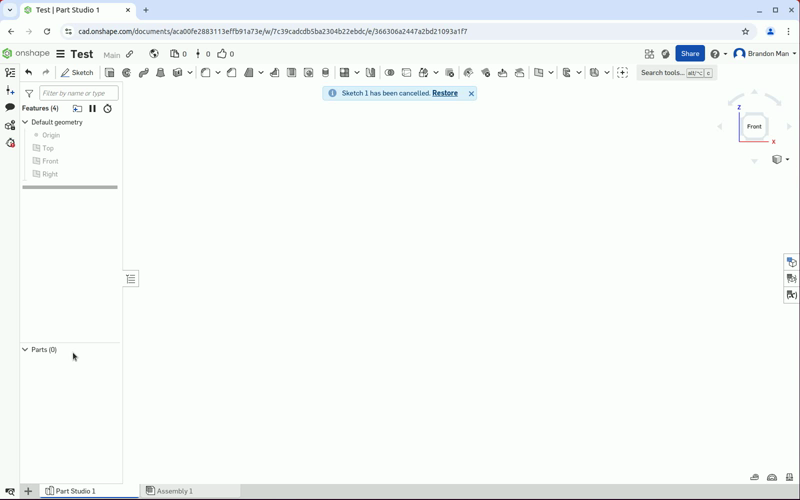
key_up(shift)
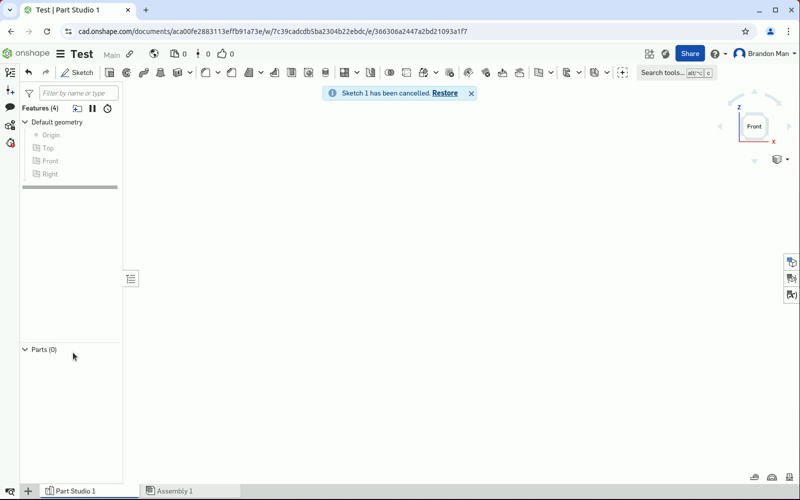
mouse_move(73, 352)
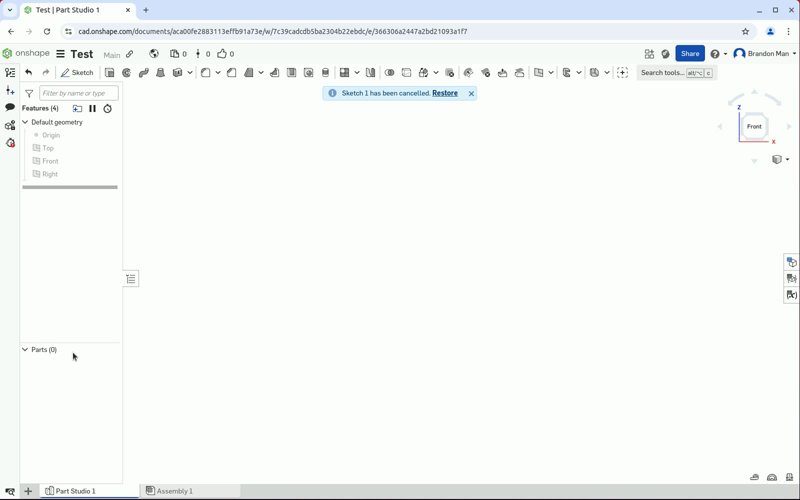
key(shift+y)
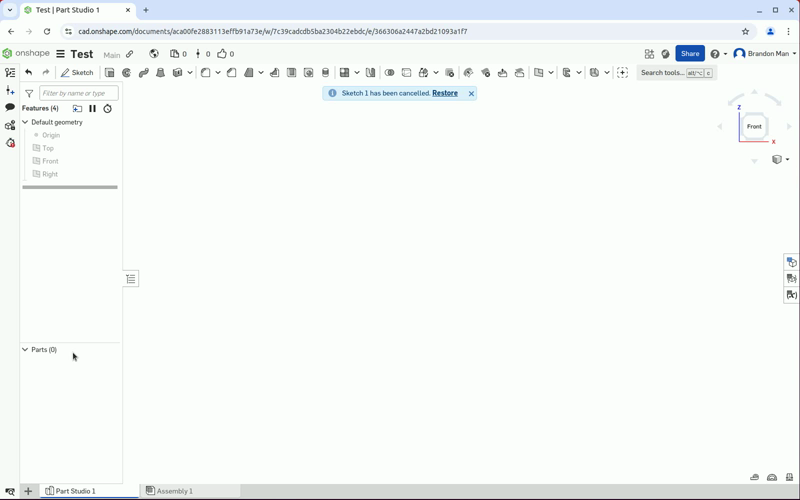
key(shift+s)
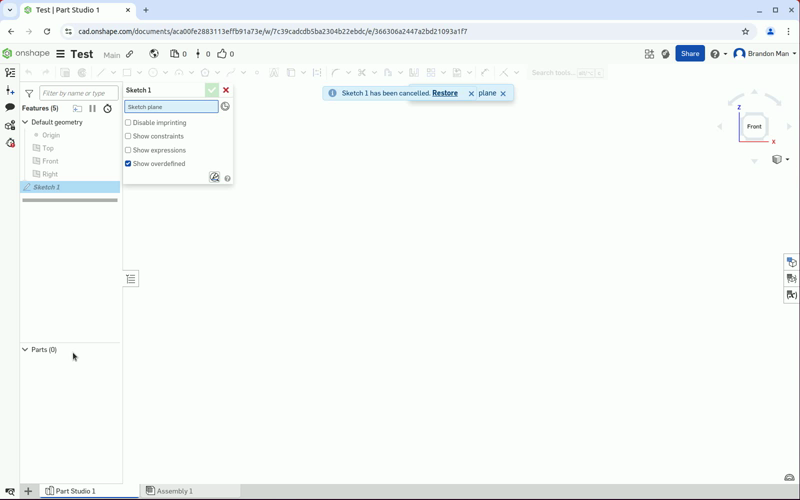
mouse_move(73, 163)
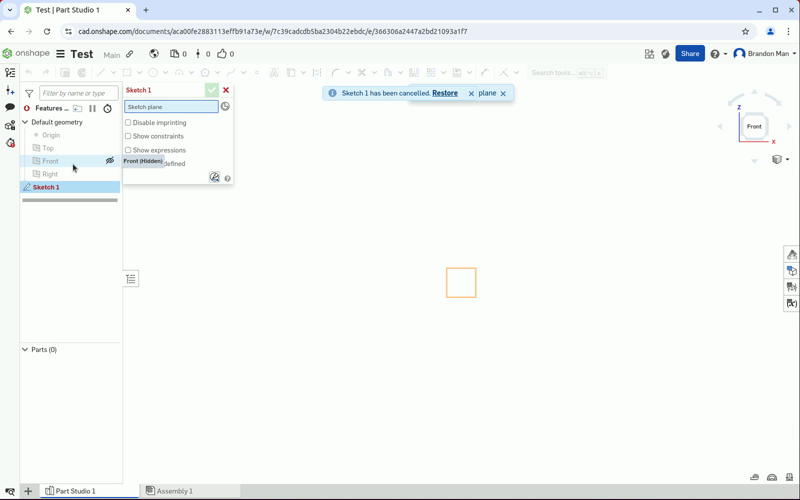
click(73, 163)
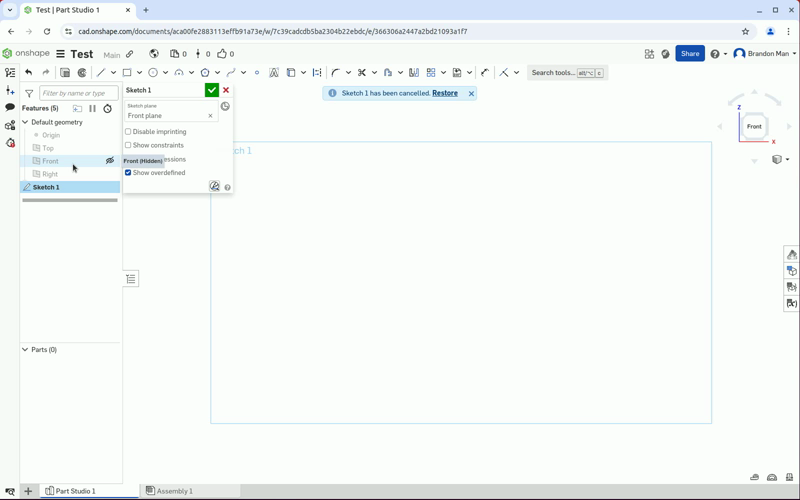
mouse_move(73, 352)
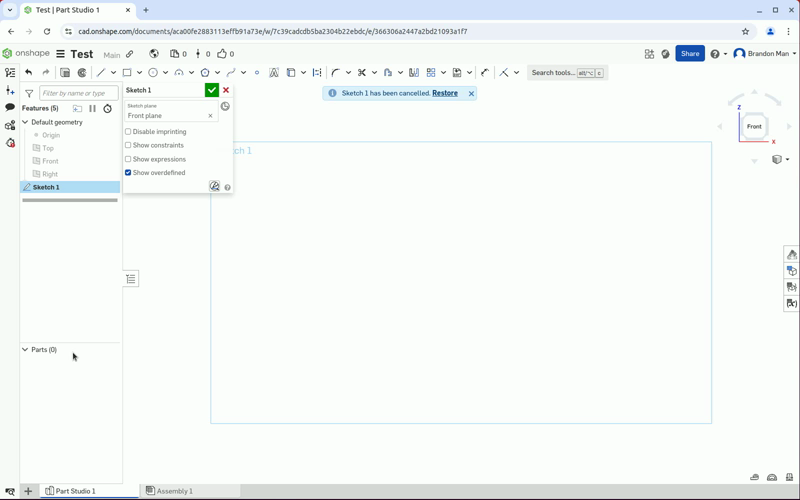
key(y)
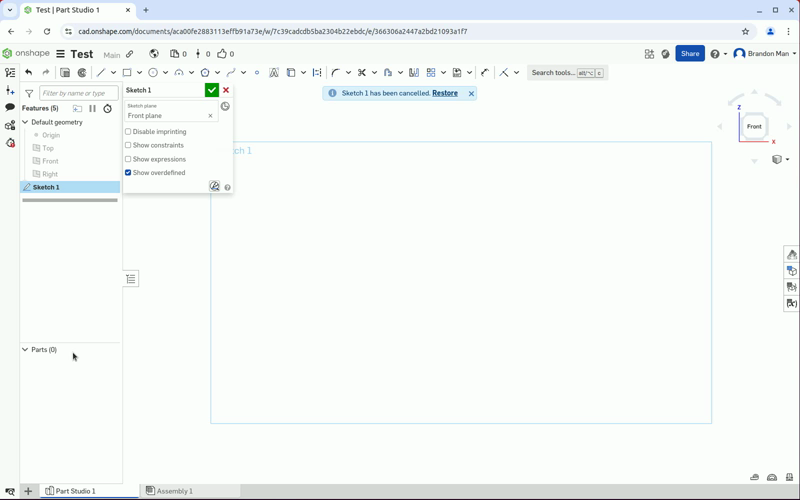
key(l)
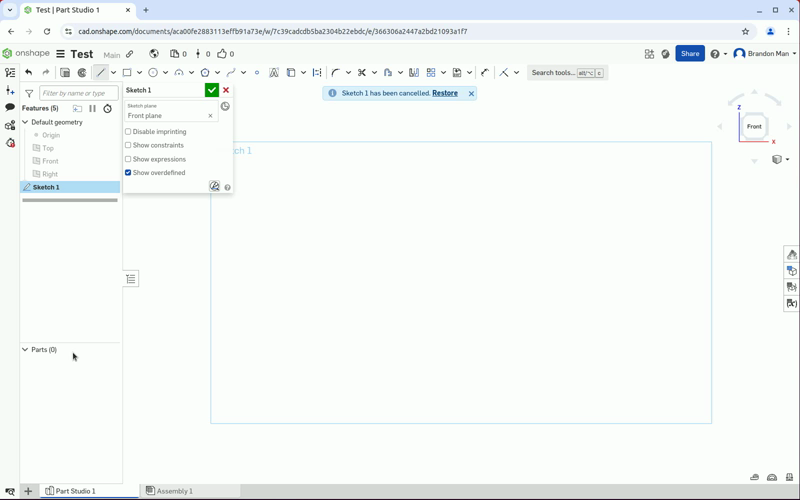
key_down(shift)
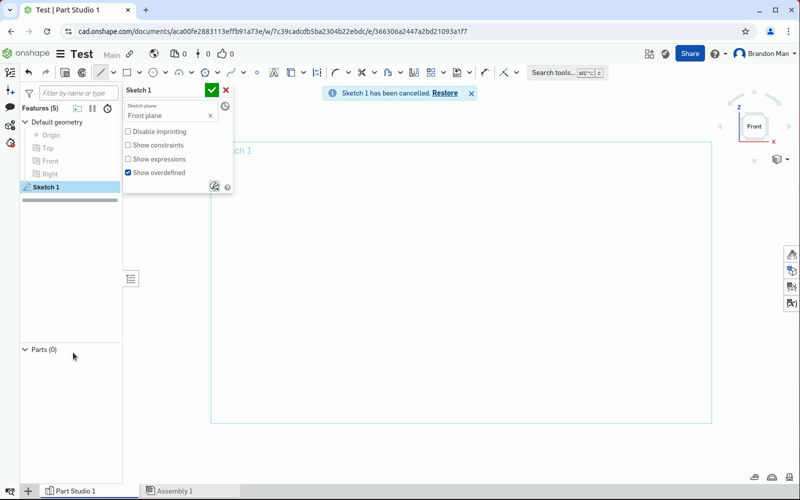
mouse_move(439, 291)
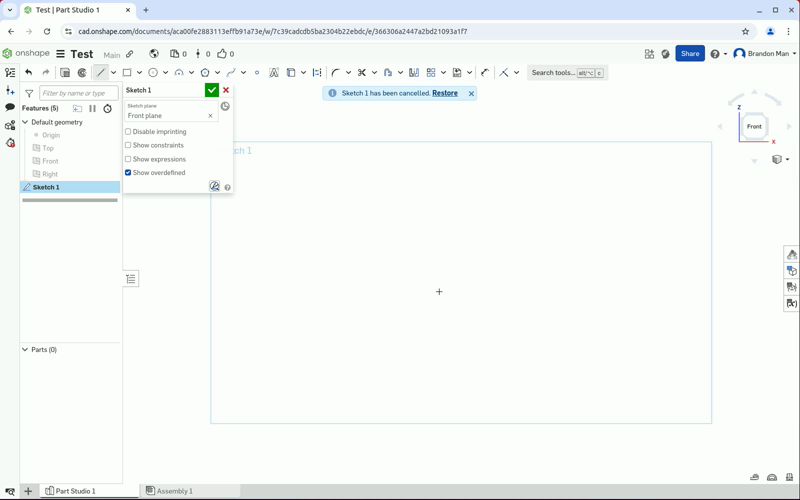
click(439, 291)
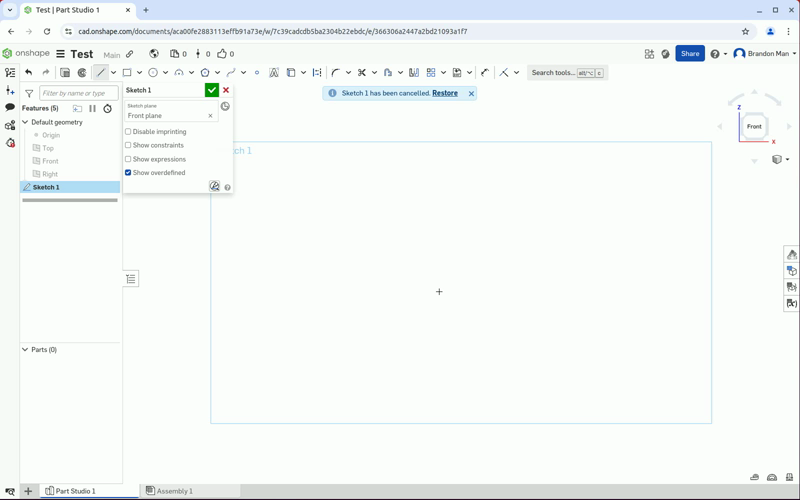
key_up(shift)
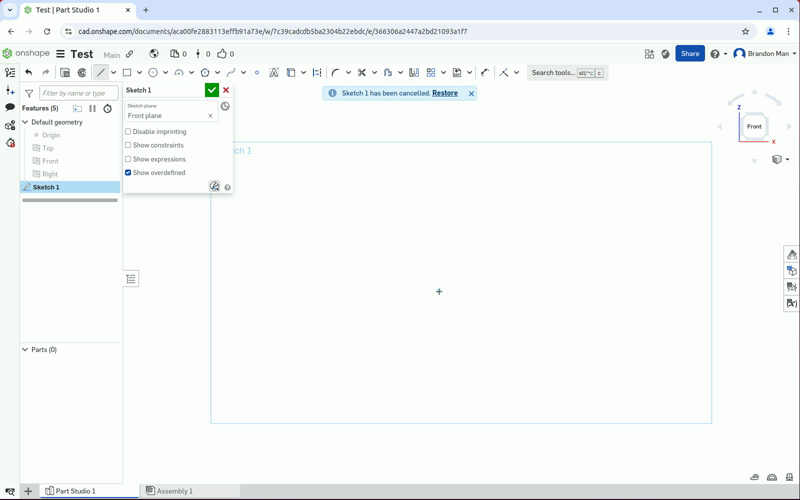
key_down(shift)
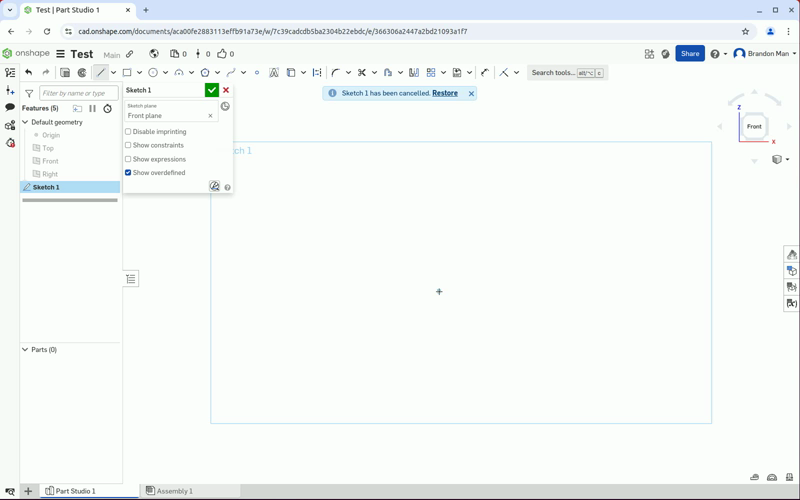
mouse_move(469, 291)
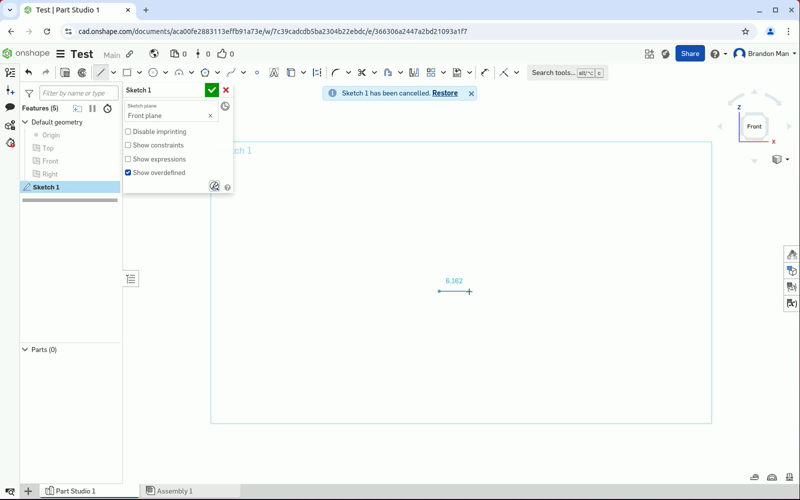
mouse_move(441, 291)
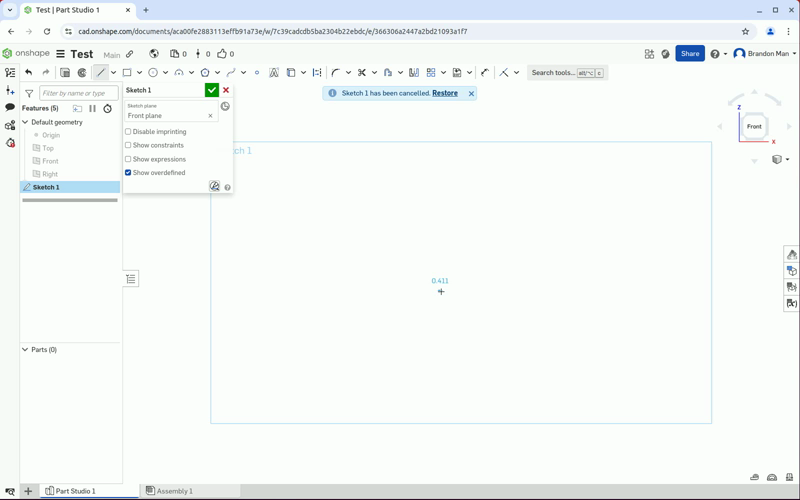
scroll(6)
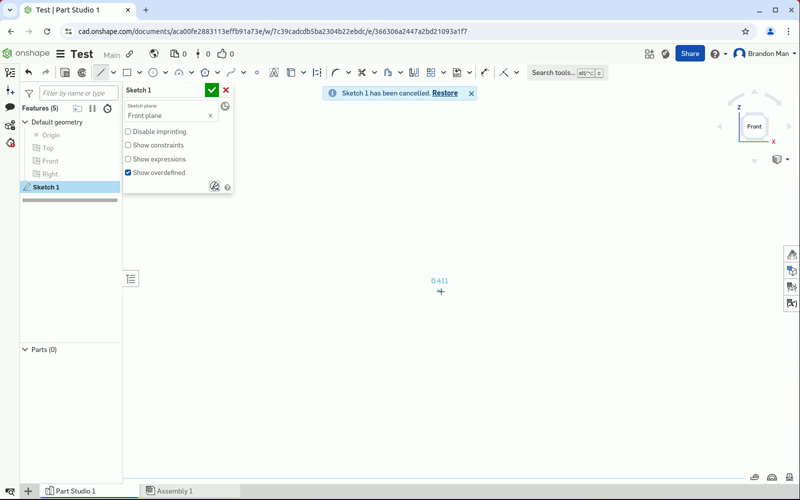
scroll(6)
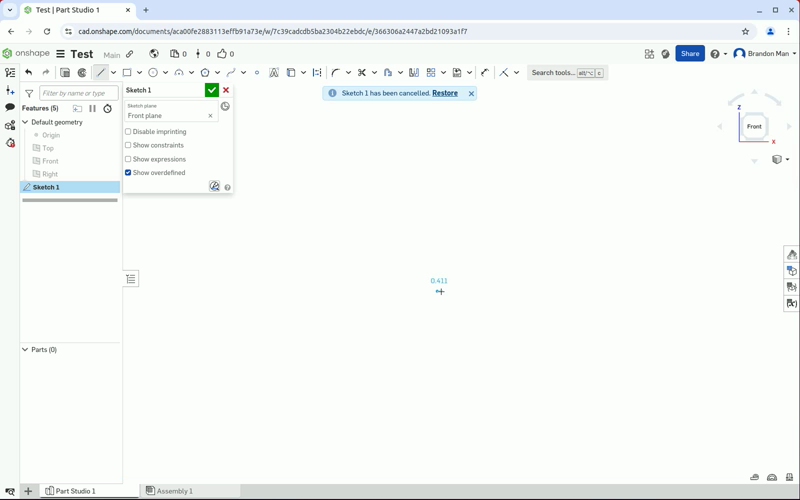
scroll(6)
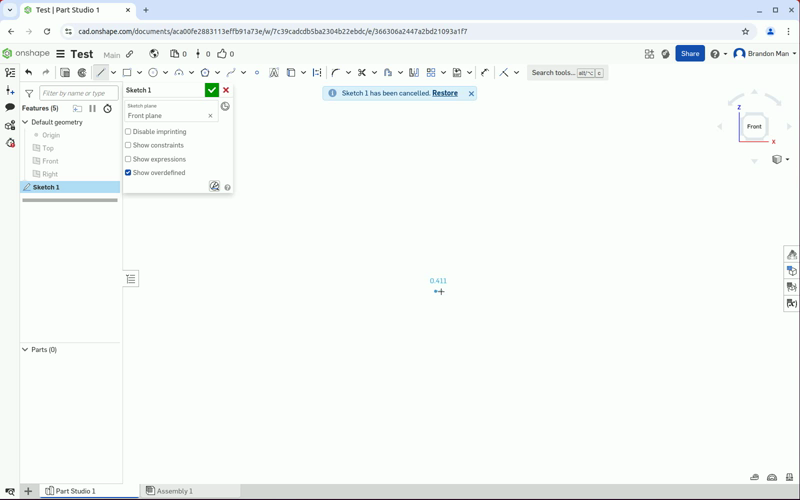
scroll(6)
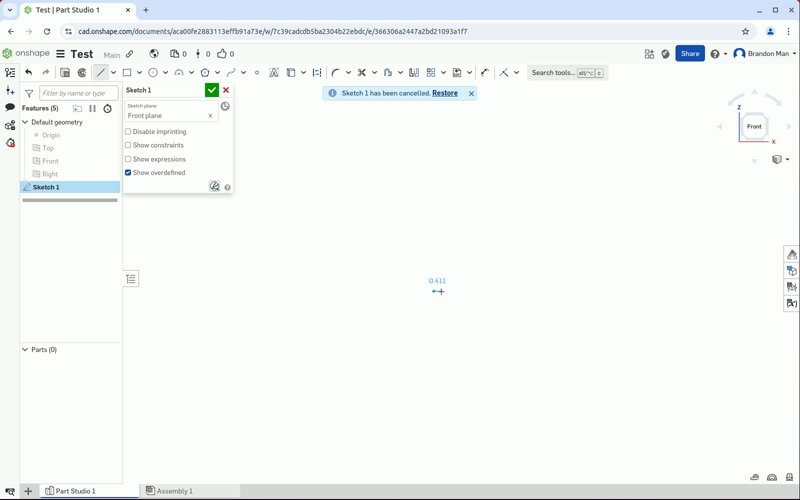
scroll(6)
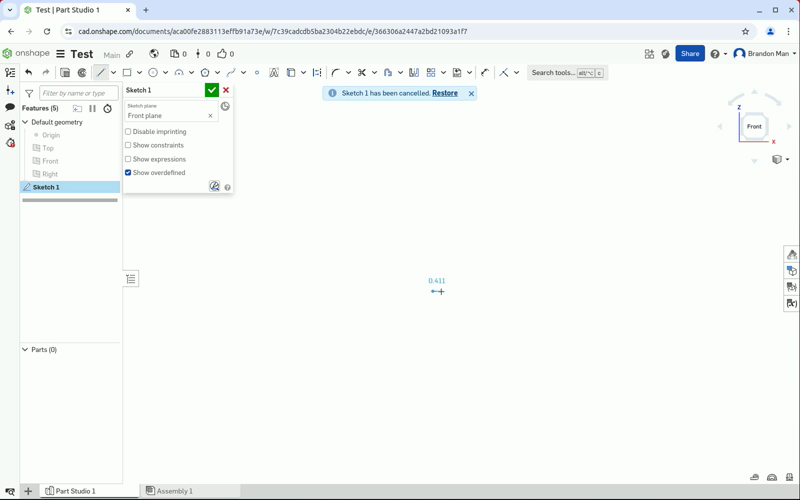
scroll(6)
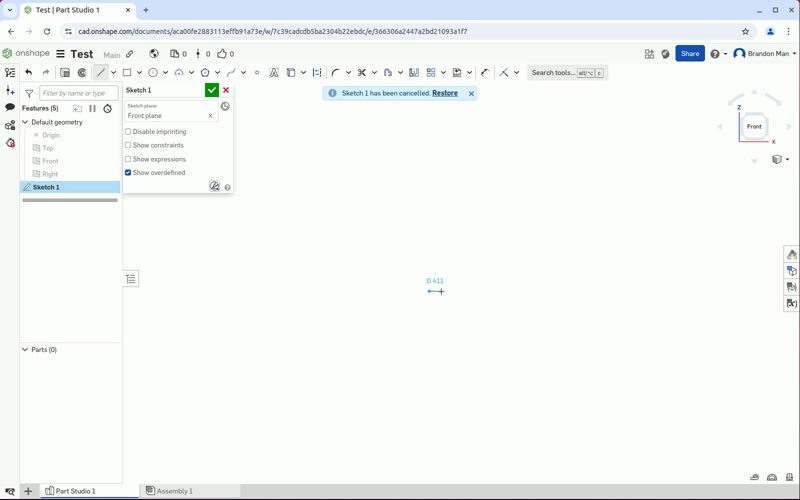
scroll(6)
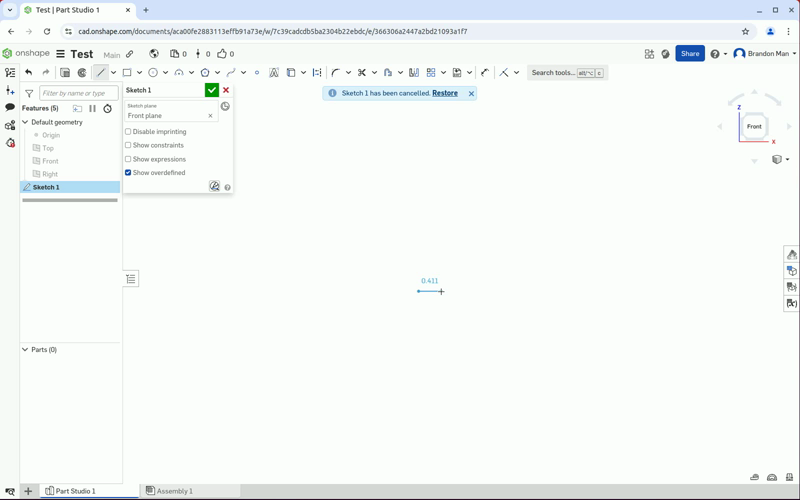
click(441, 291)
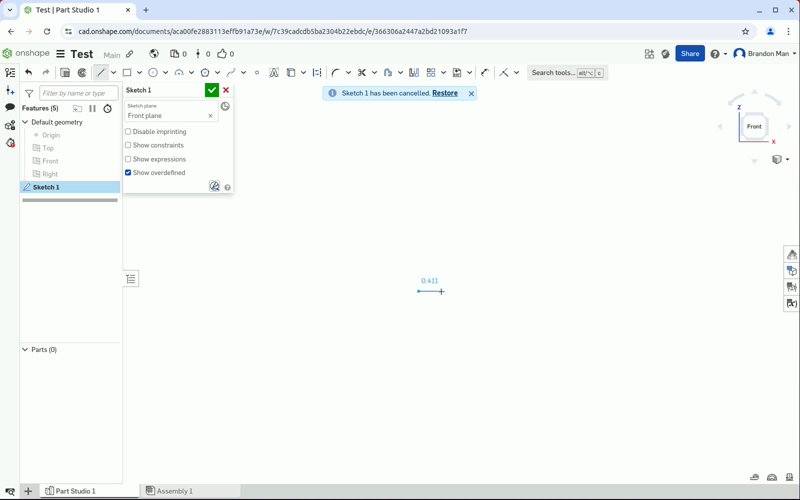
scroll(-6)
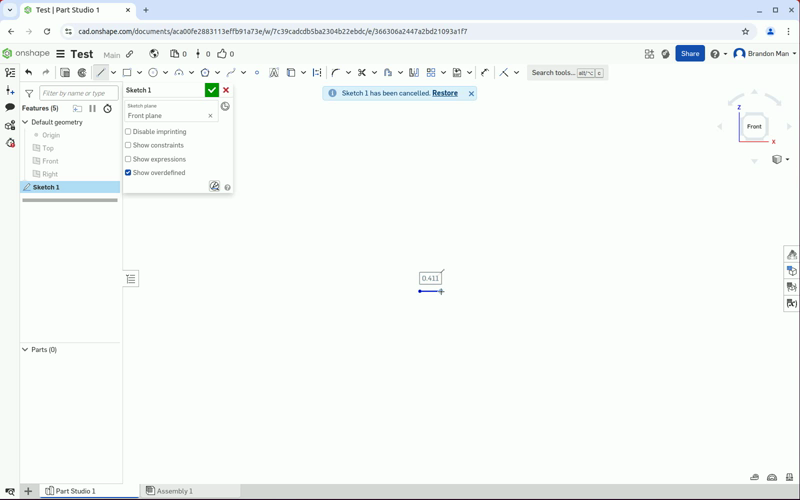
scroll(-6)
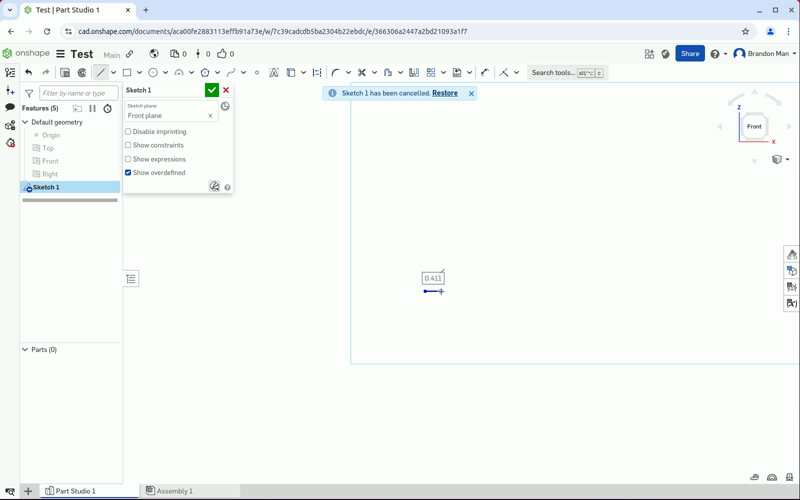
scroll(-6)
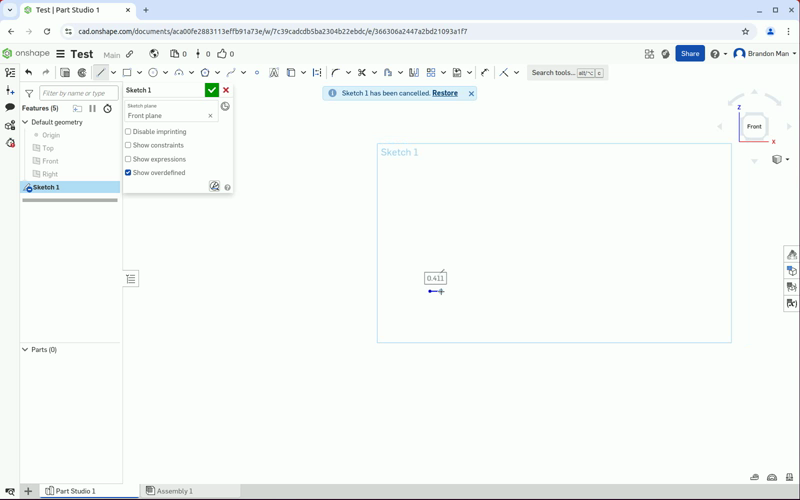
scroll(-6)
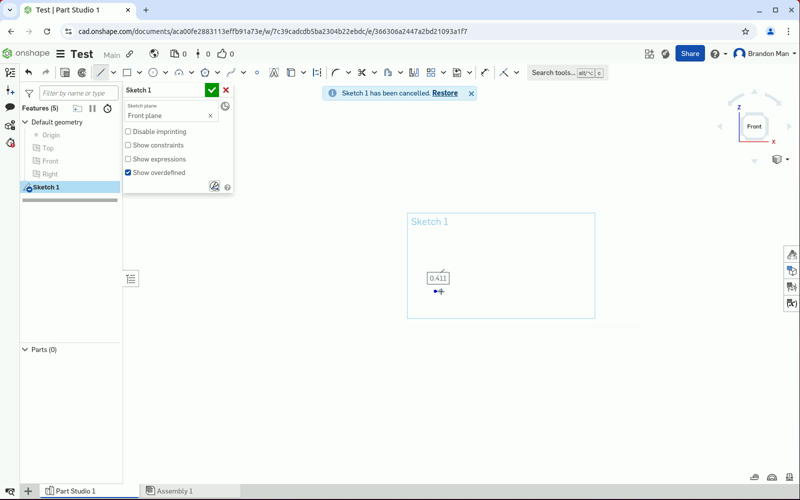
scroll(-6)
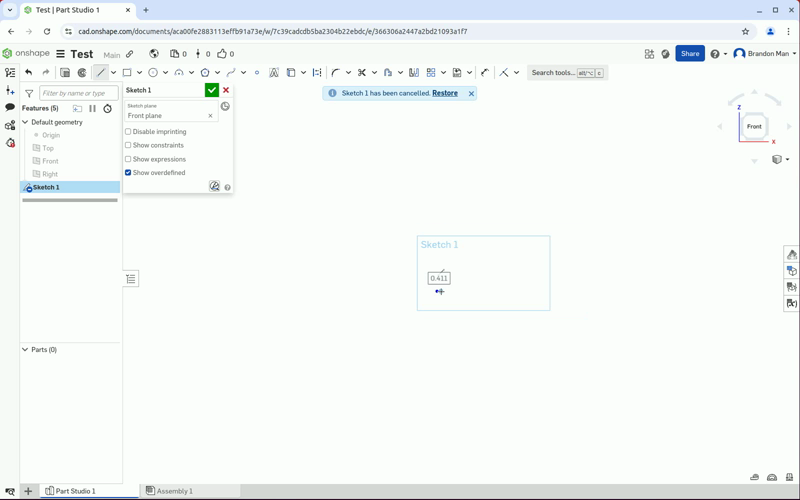
scroll(-6)
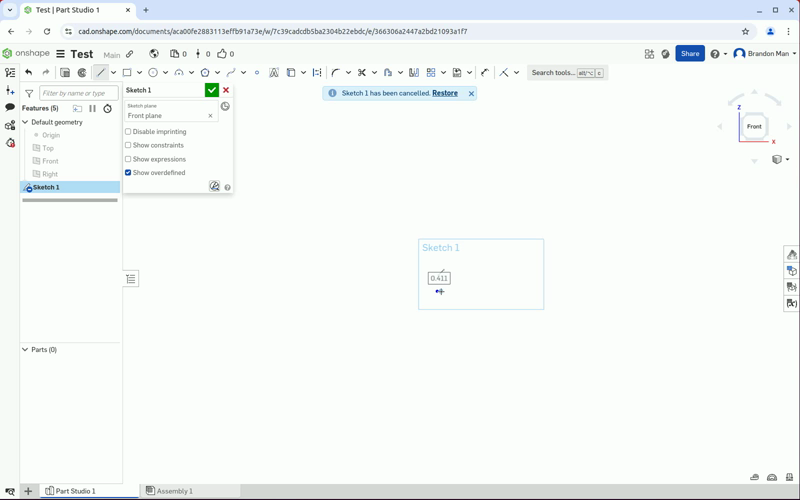
scroll(-6)
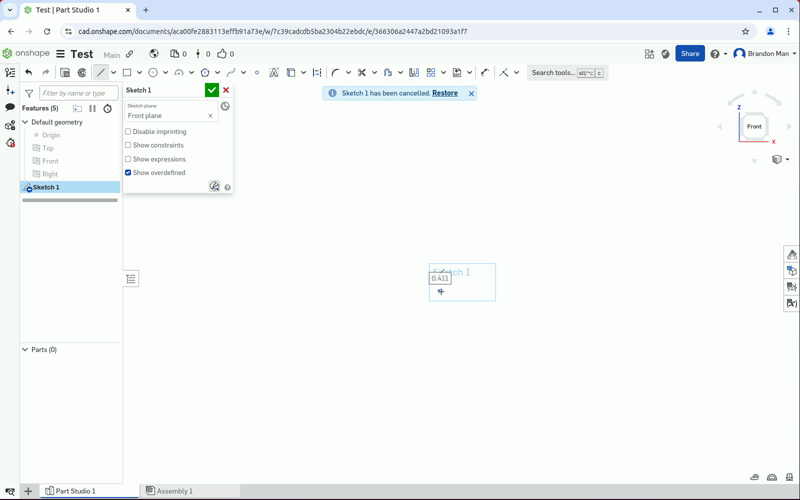
key_up(shift)
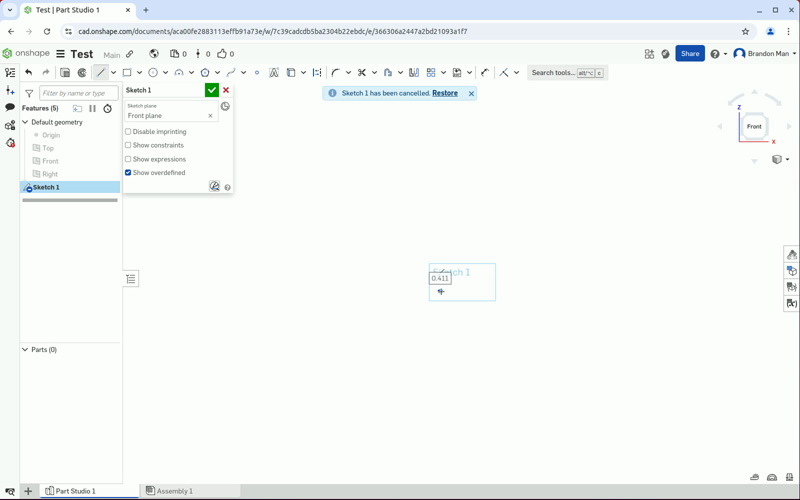
key_down(shift)
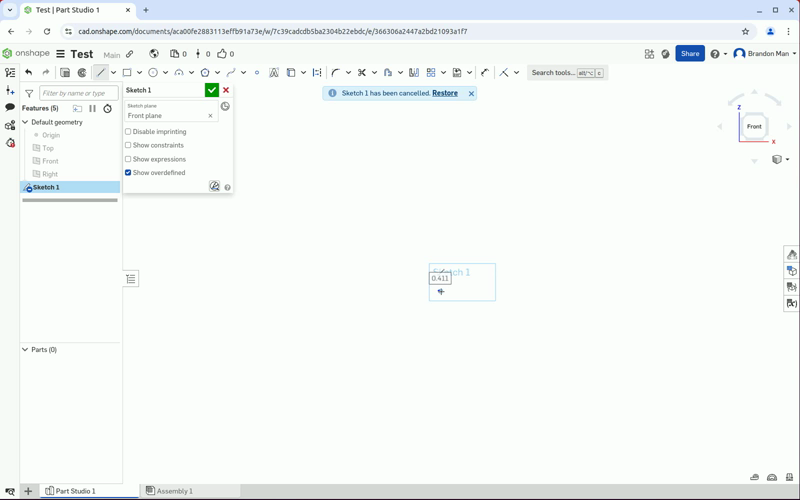
mouse_move(471, 291)
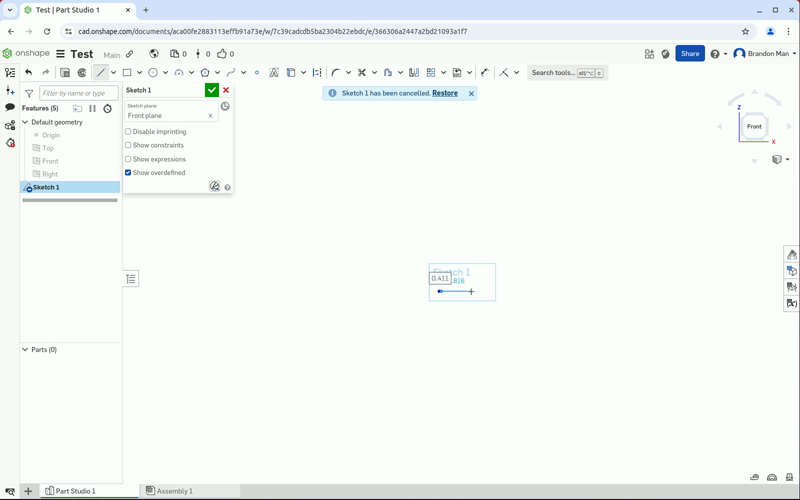
mouse_move(441, 277)
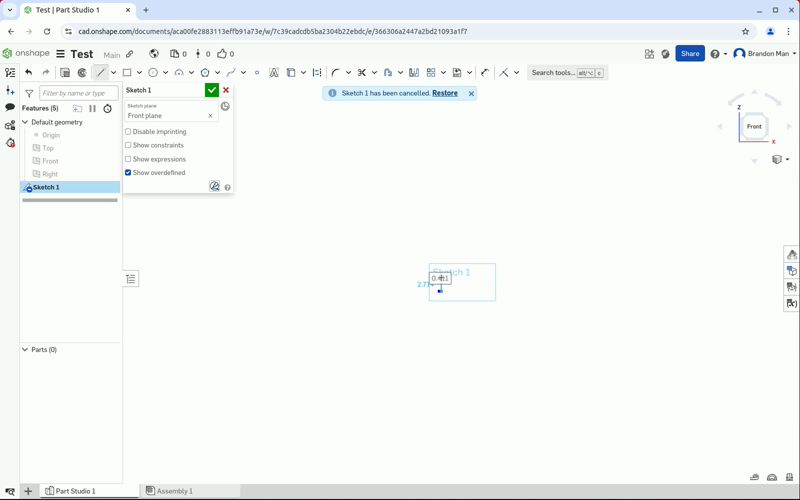
click(441, 277)
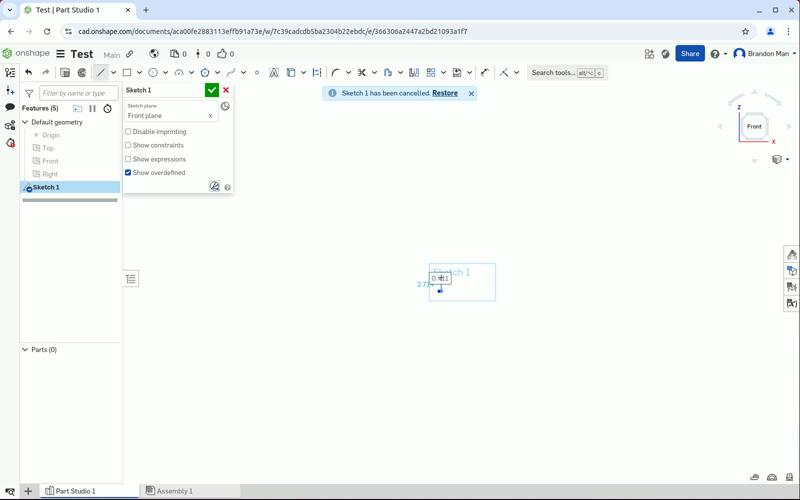
key_up(shift)
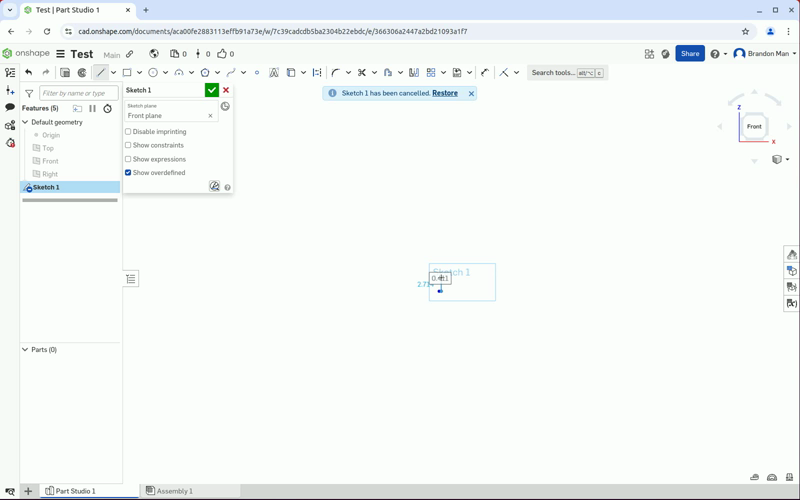
key_down(shift)
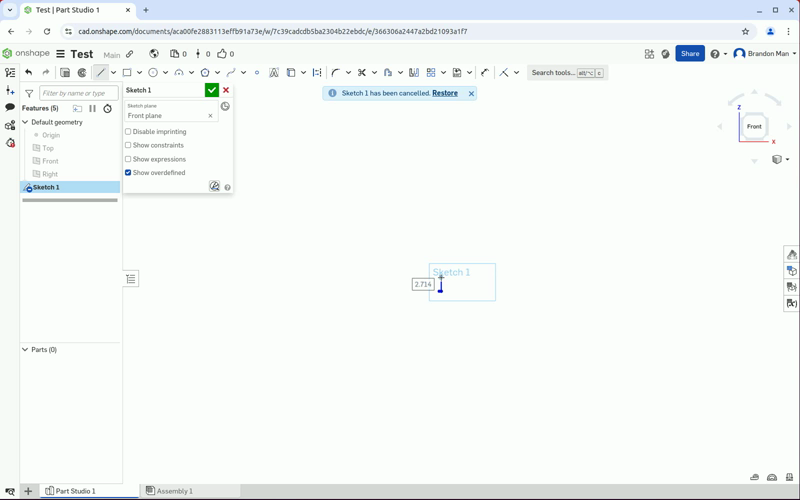
mouse_move(471, 277)
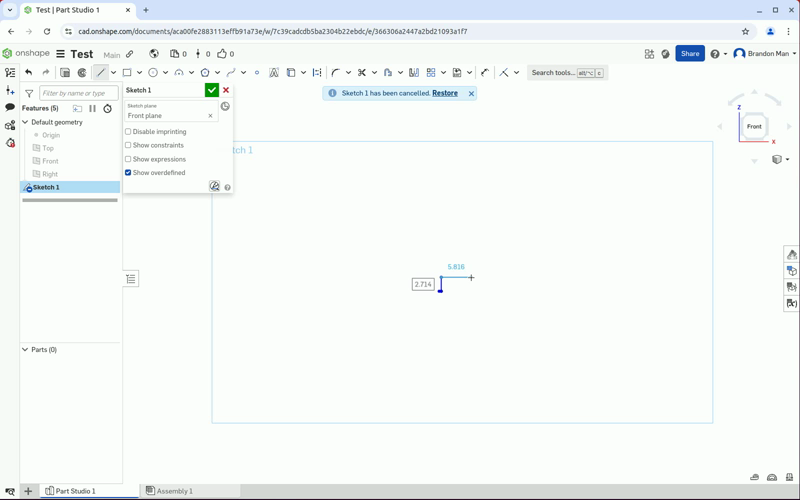
mouse_move(439, 277)
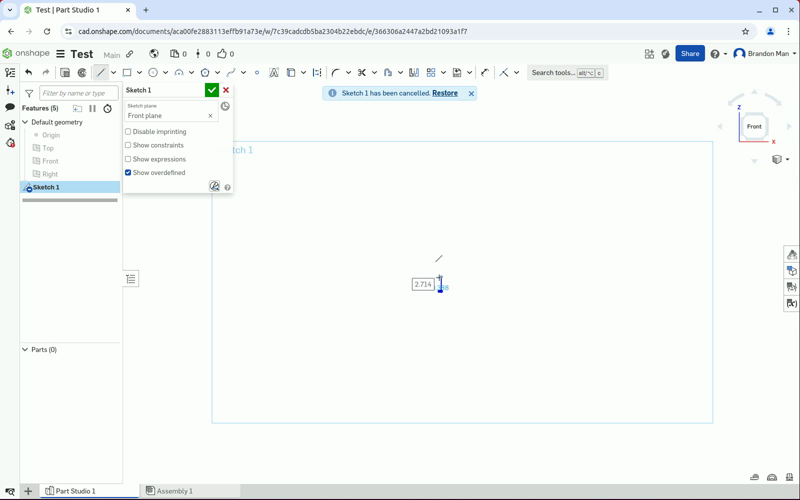
scroll(6)
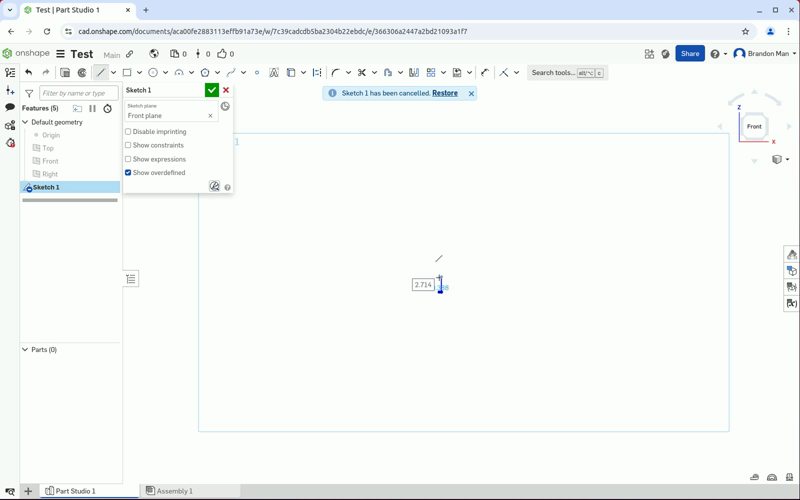
scroll(6)
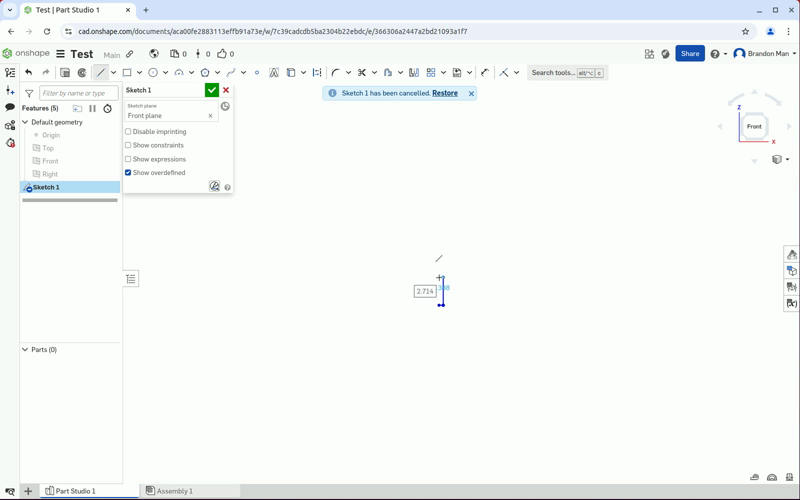
scroll(6)
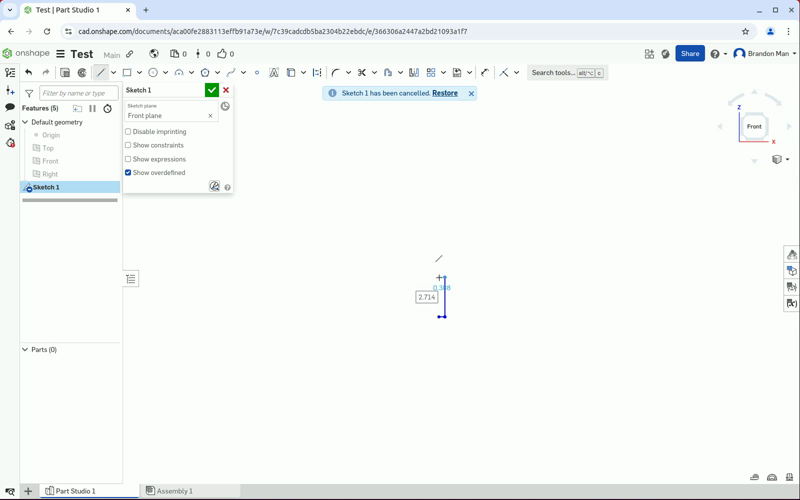
scroll(6)
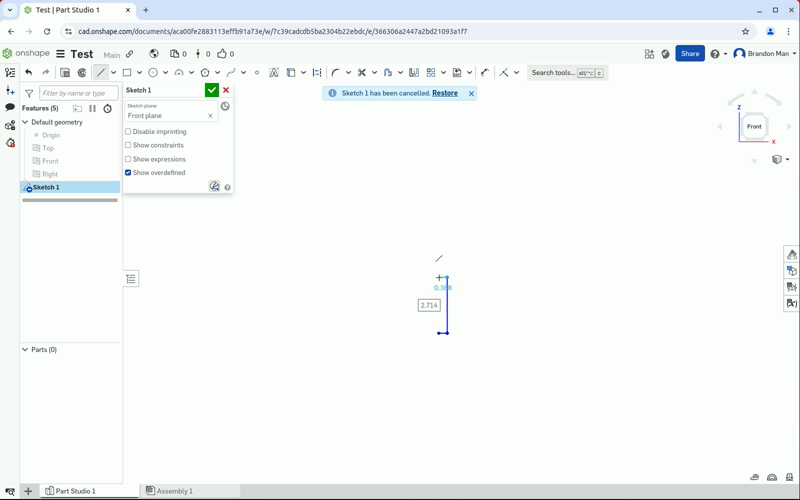
scroll(6)
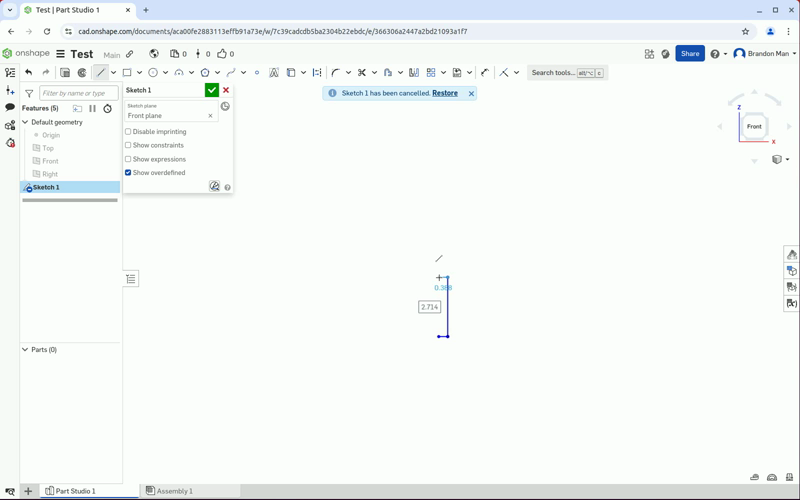
scroll(6)
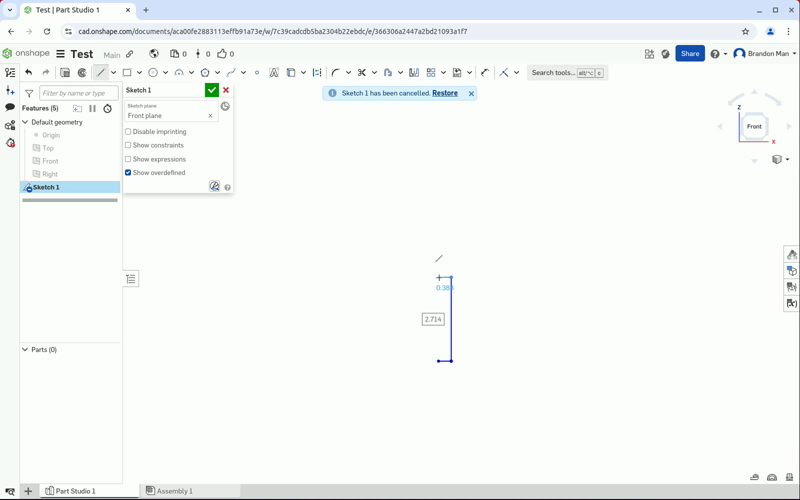
scroll(6)
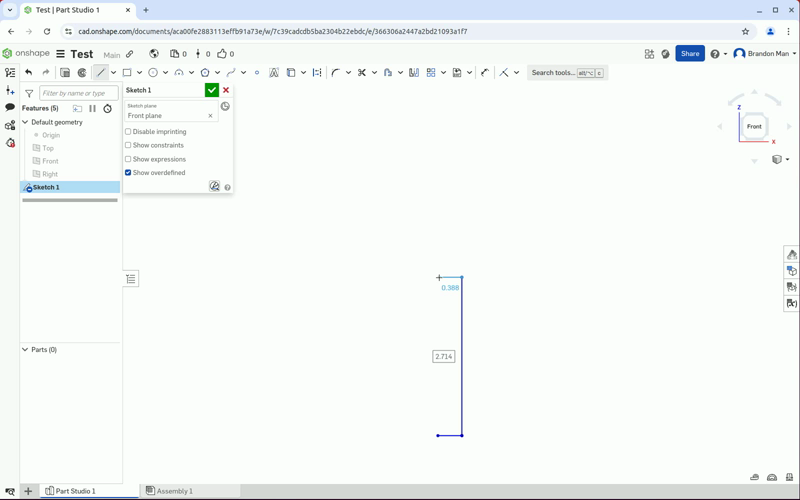
click(439, 277)
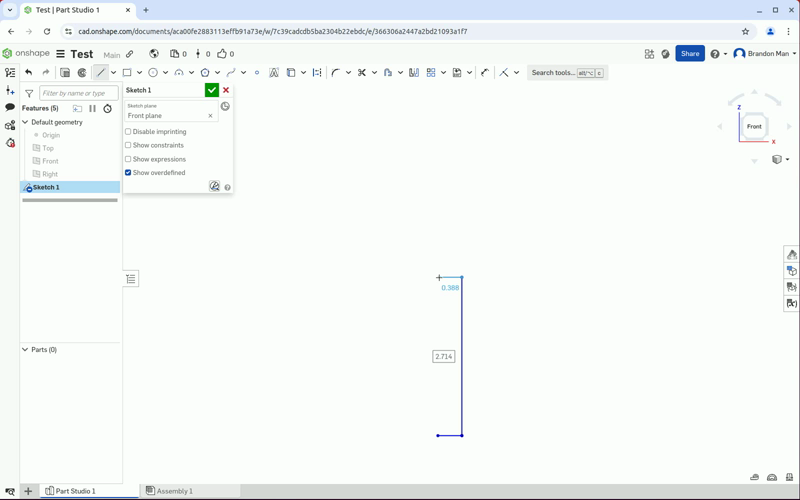
scroll(-6)
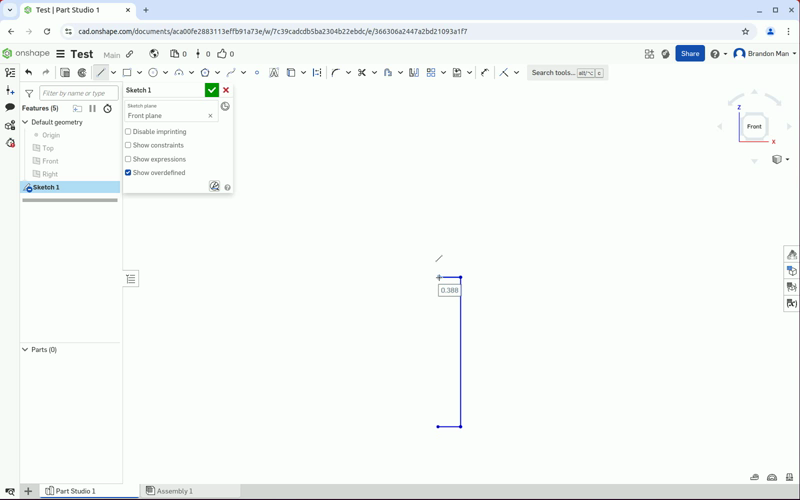
scroll(-6)
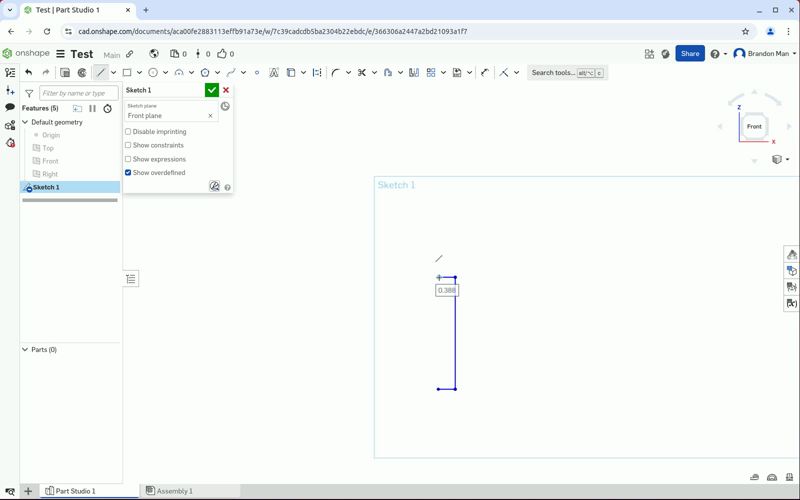
scroll(-6)
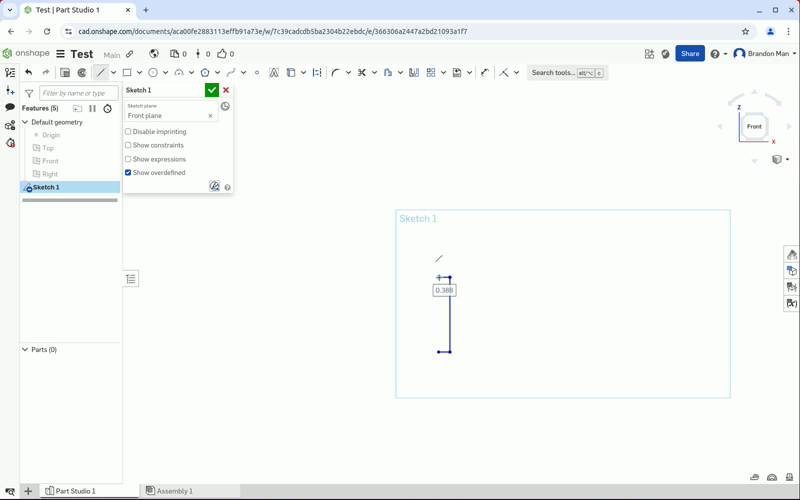
scroll(-6)
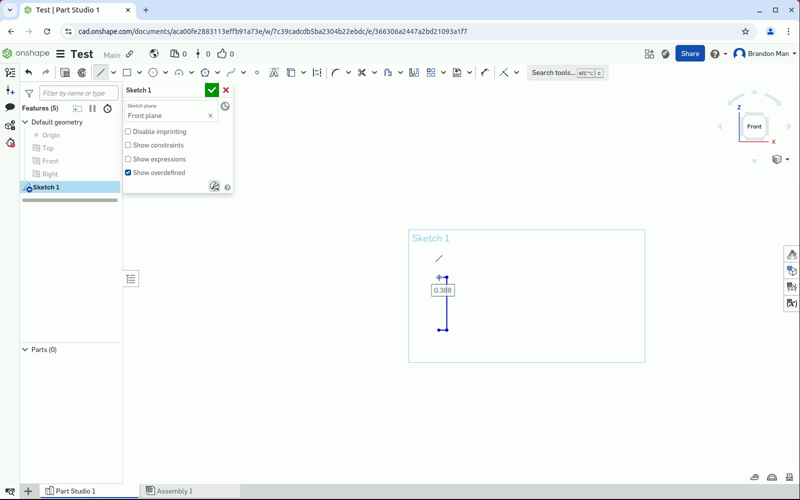
scroll(-6)
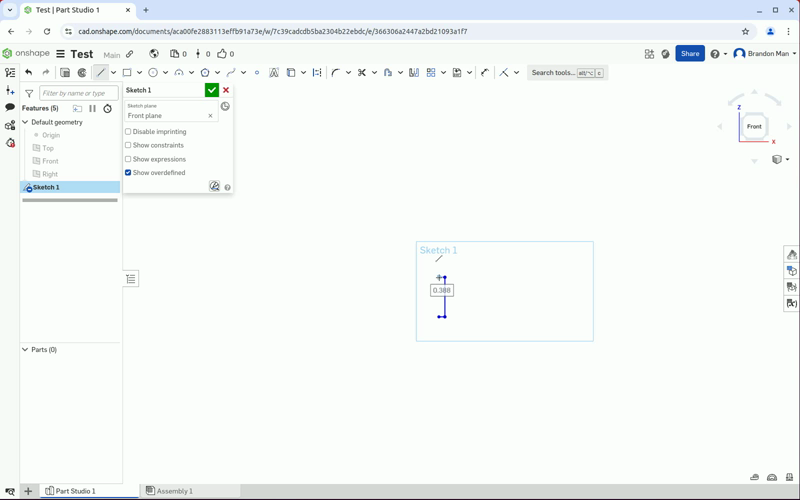
scroll(-6)
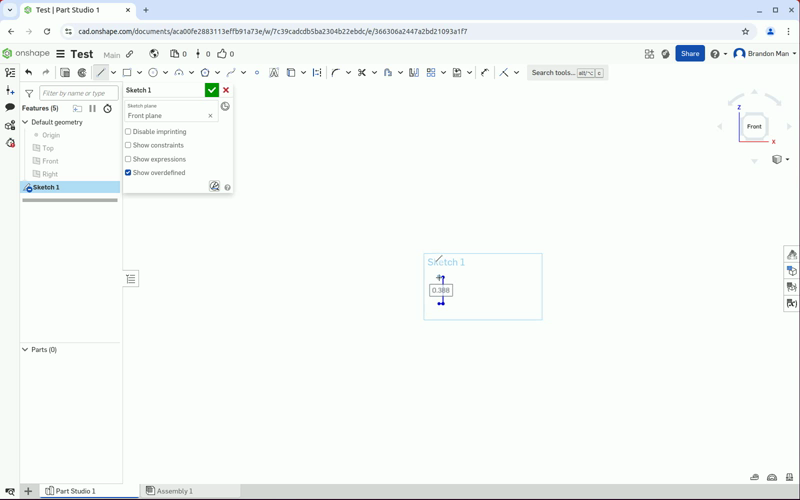
scroll(-6)
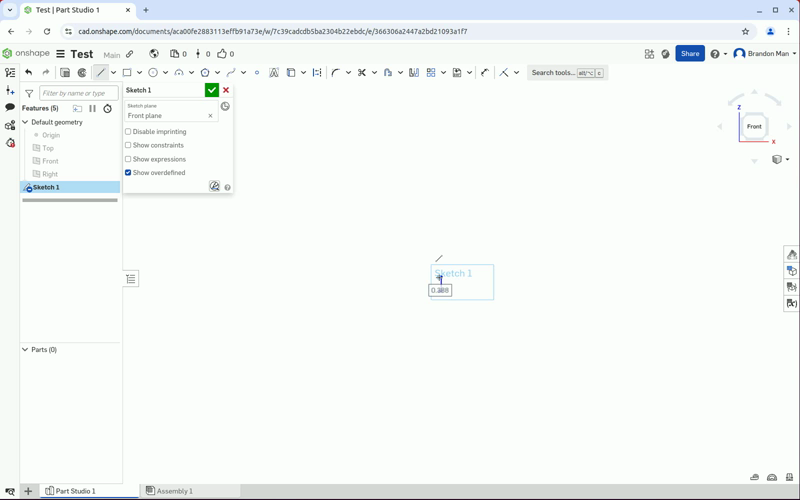
key_up(shift)
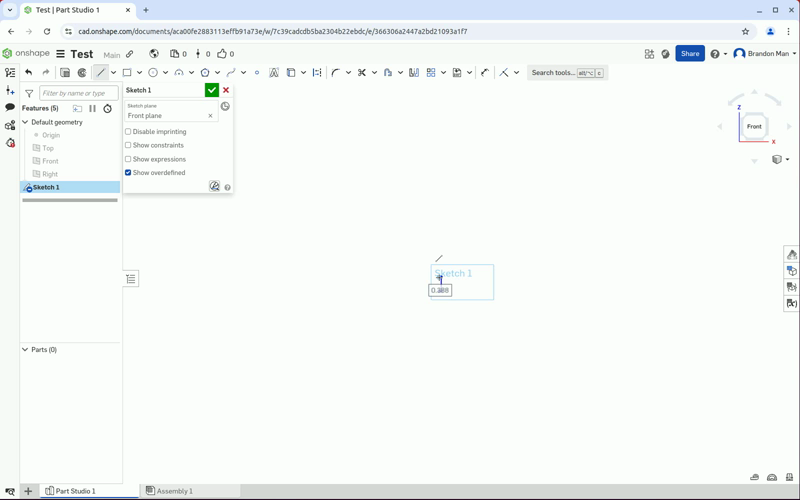
mouse_move(469, 277)
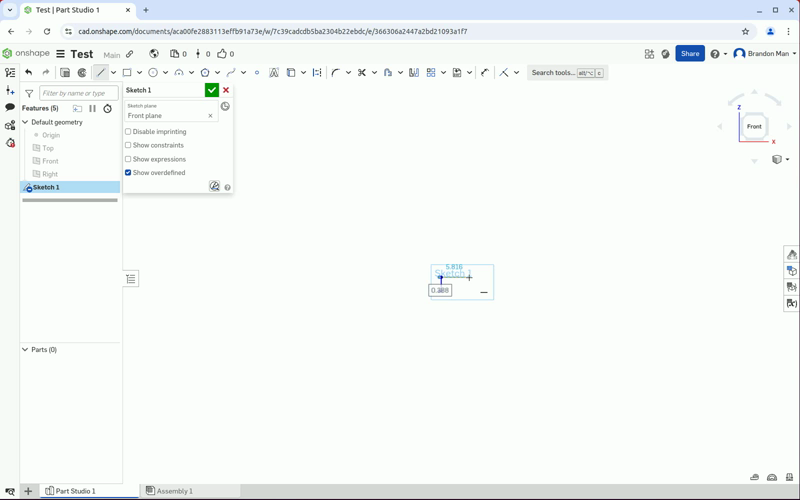
key_down(shift)
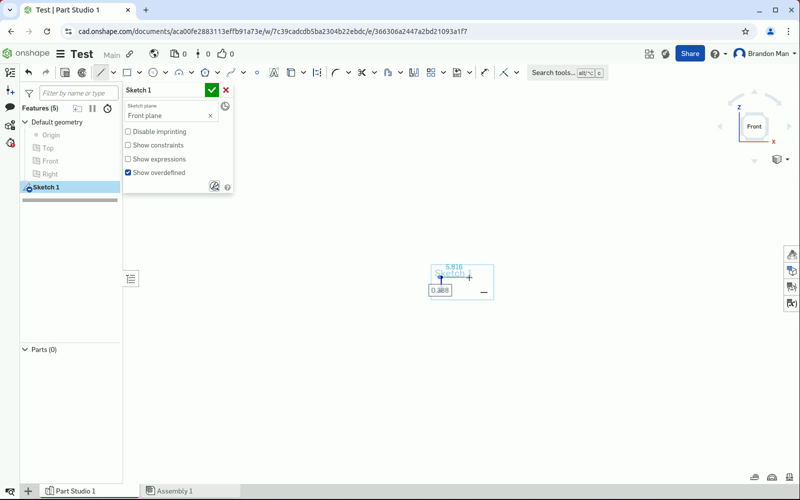
mouse_move(439, 291)
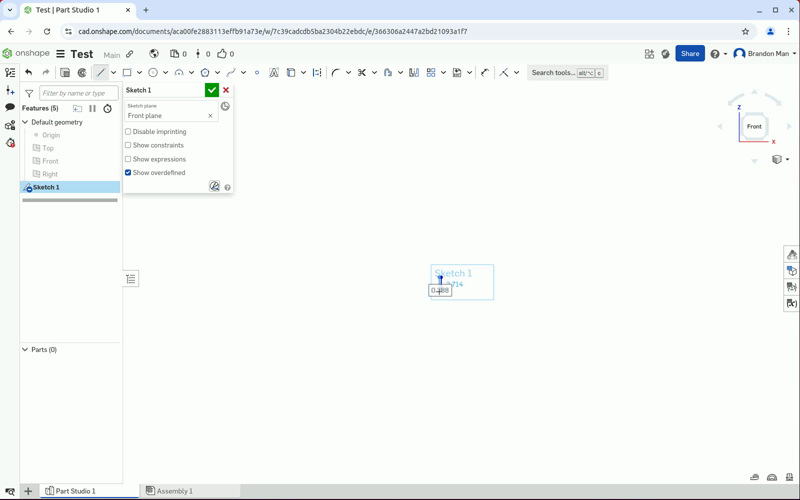
scroll(6)
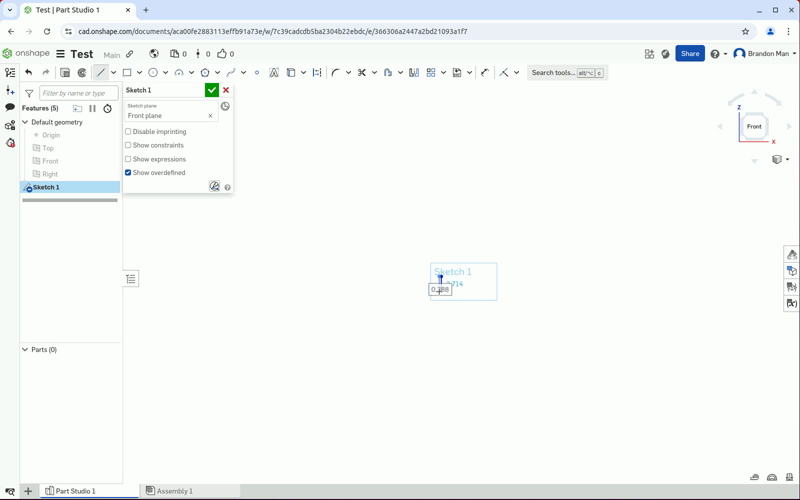
scroll(6)
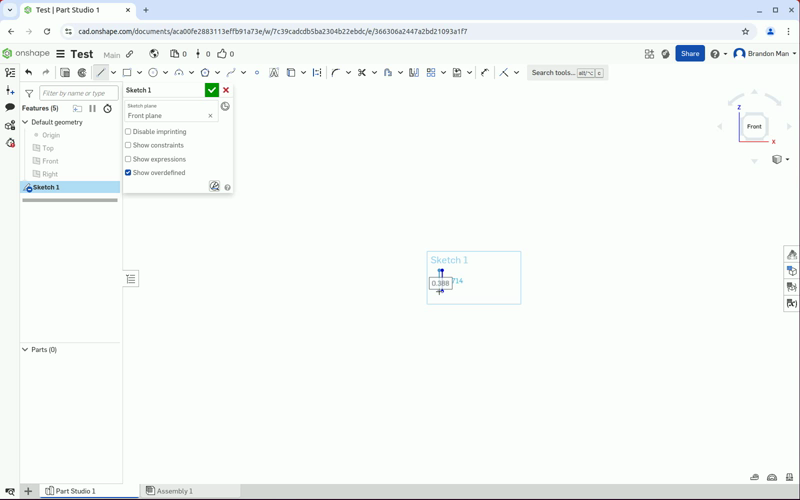
scroll(6)
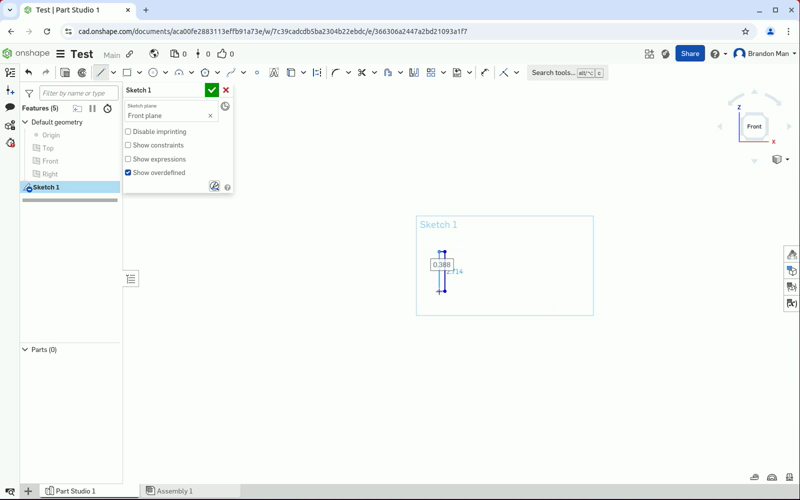
scroll(6)
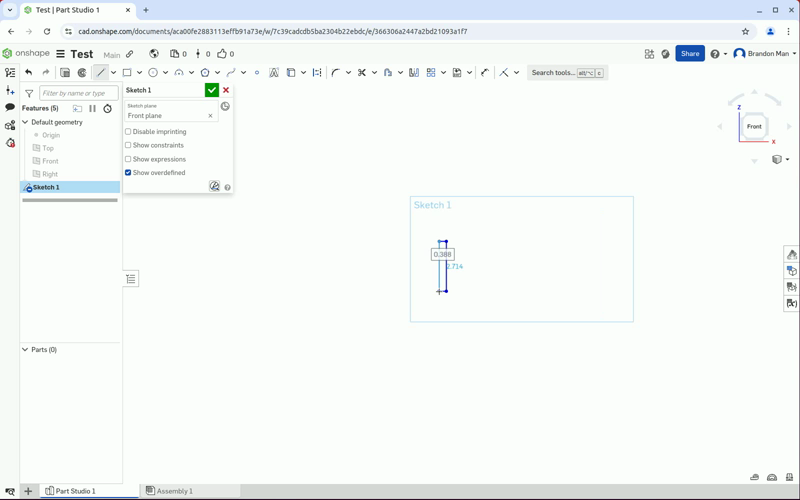
scroll(6)
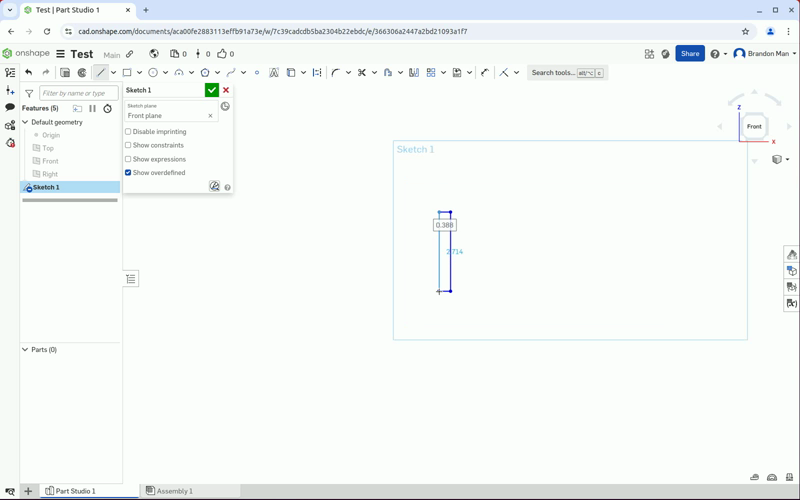
scroll(6)
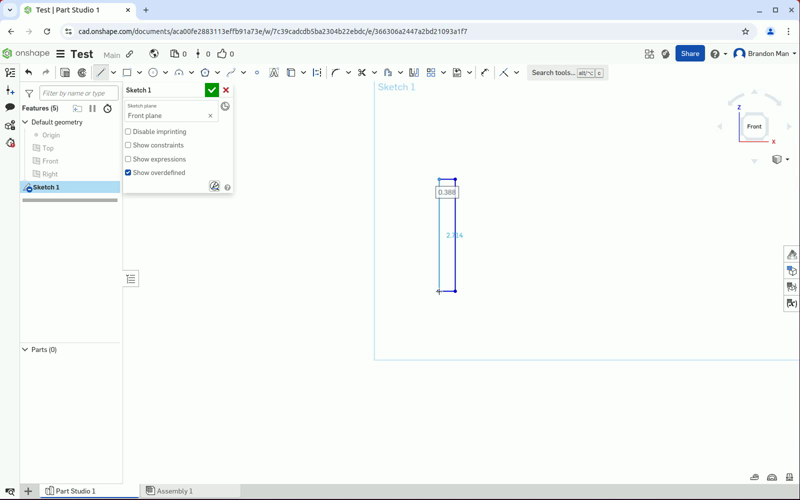
scroll(6)
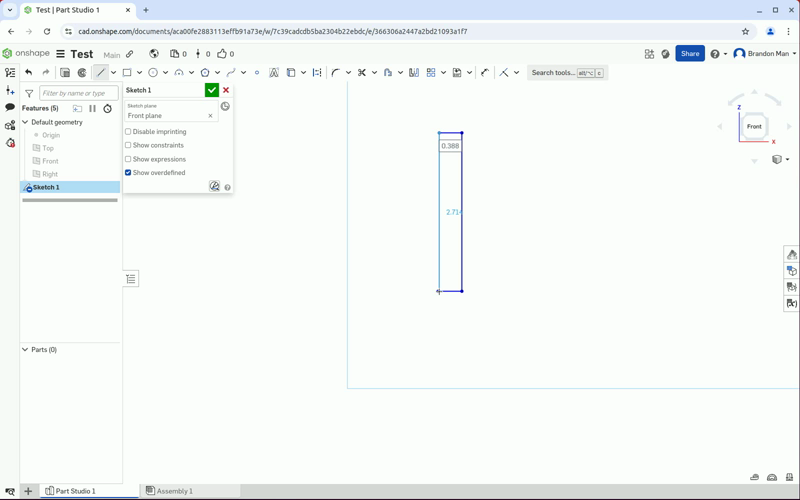
key_up(shift)
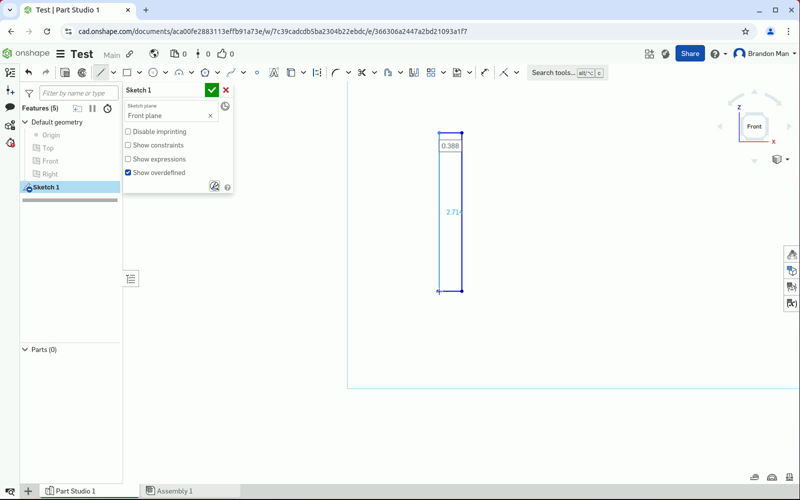
click(439, 291)
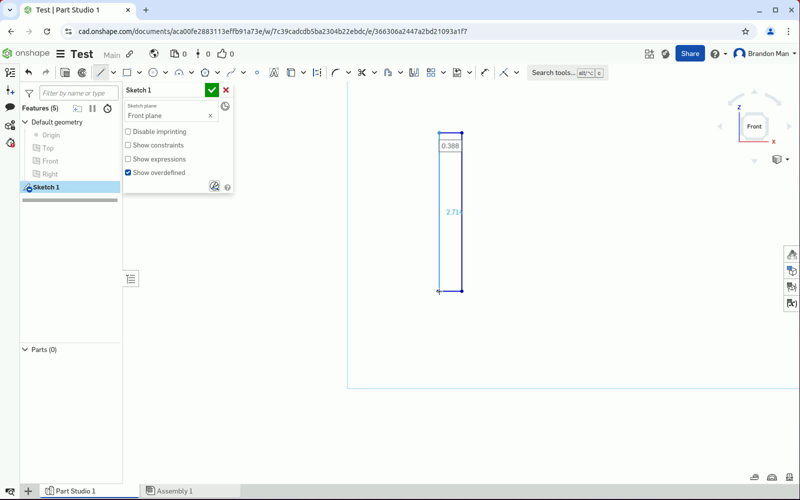
scroll(-6)
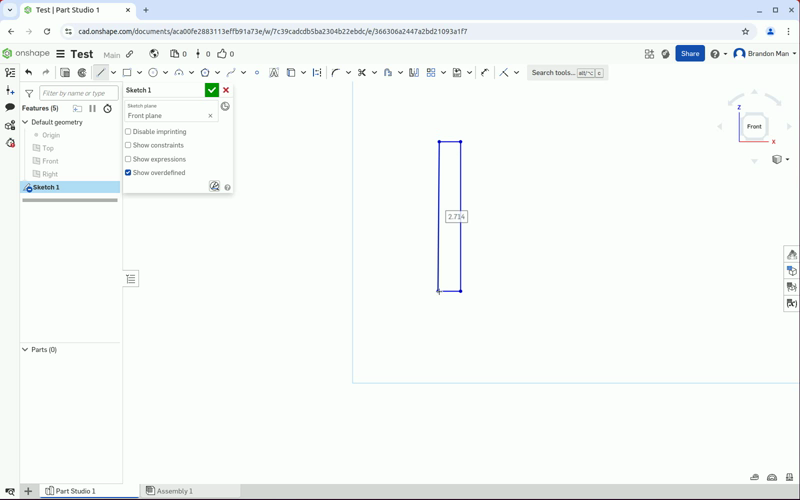
scroll(-6)
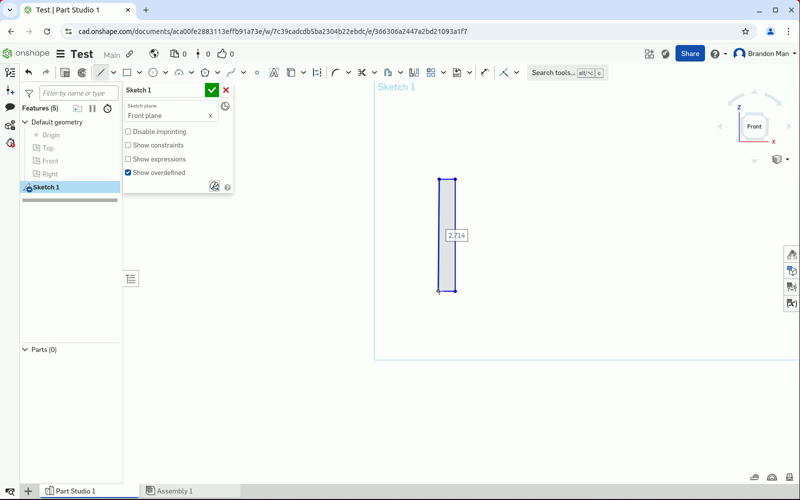
scroll(-6)
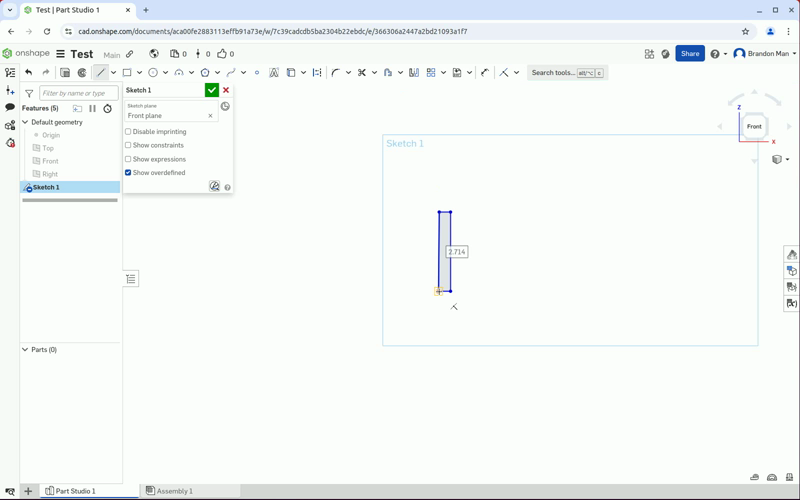
scroll(-6)
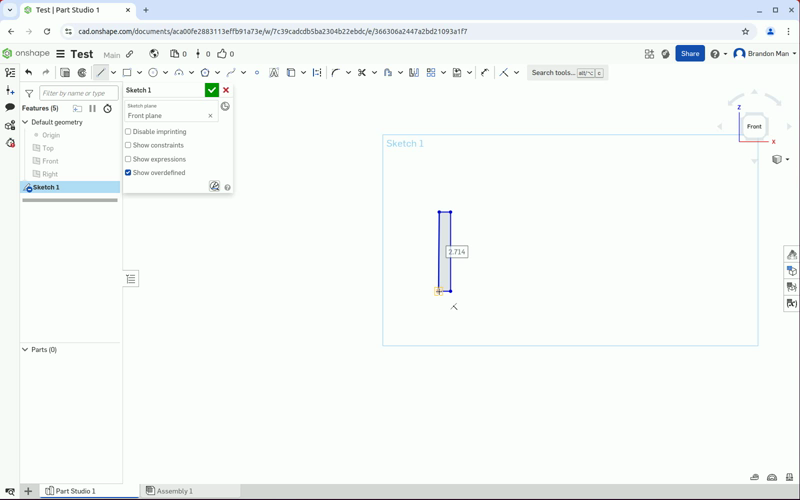
scroll(-6)
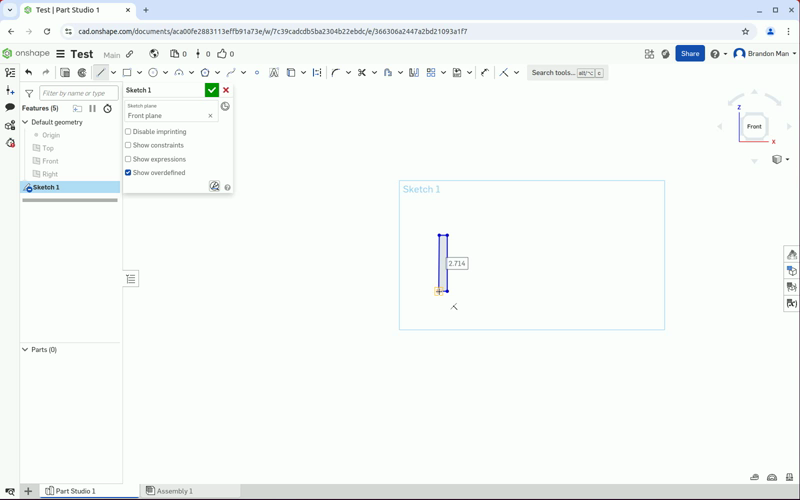
scroll(-6)
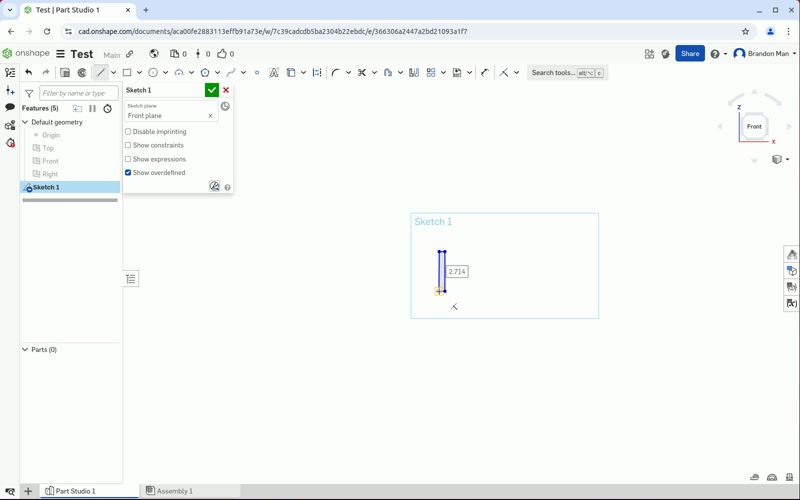
scroll(-6)
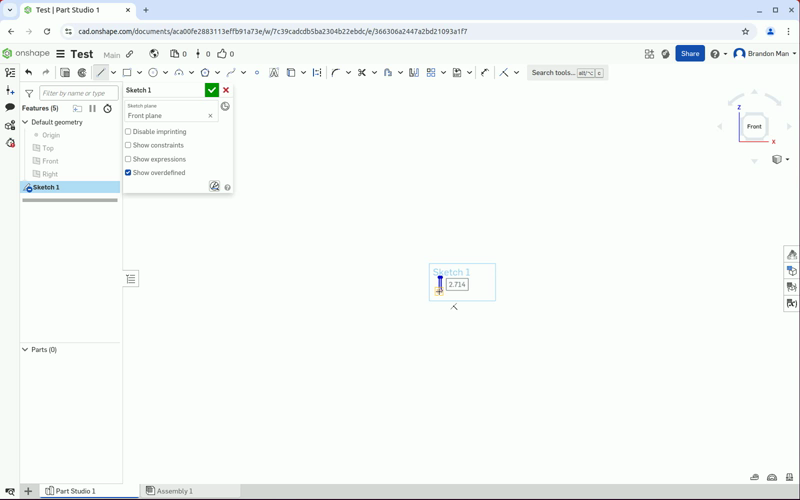
key(esc)
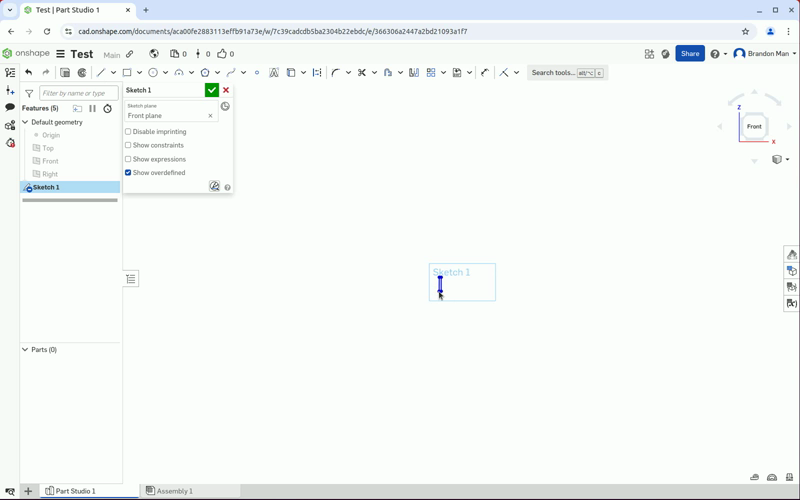
mouse_move(439, 285)
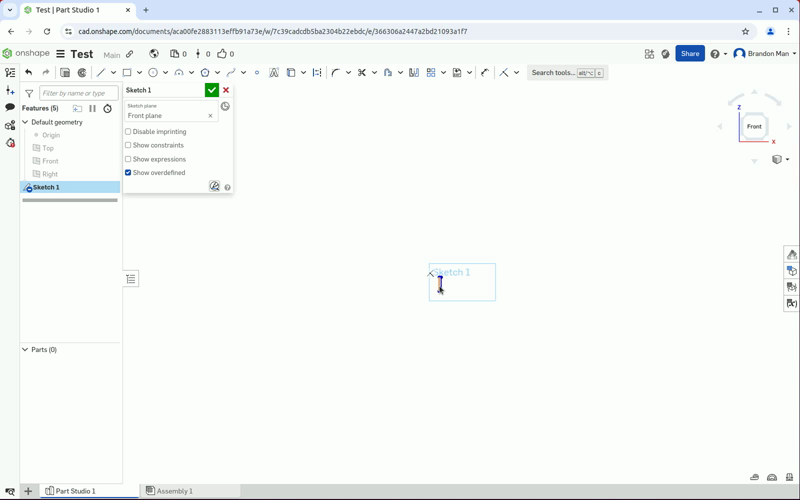
scroll(6)
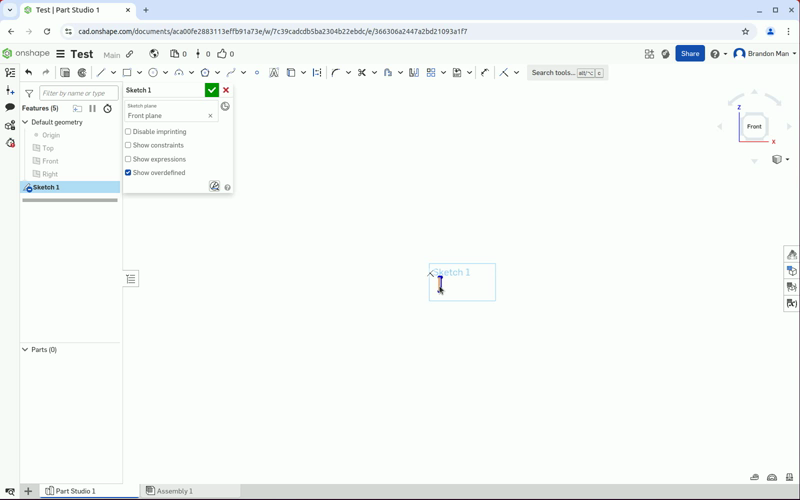
scroll(6)
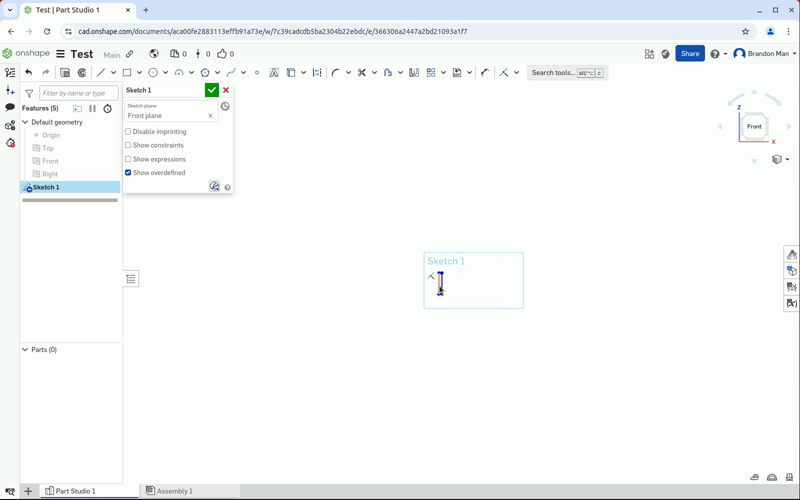
scroll(6)
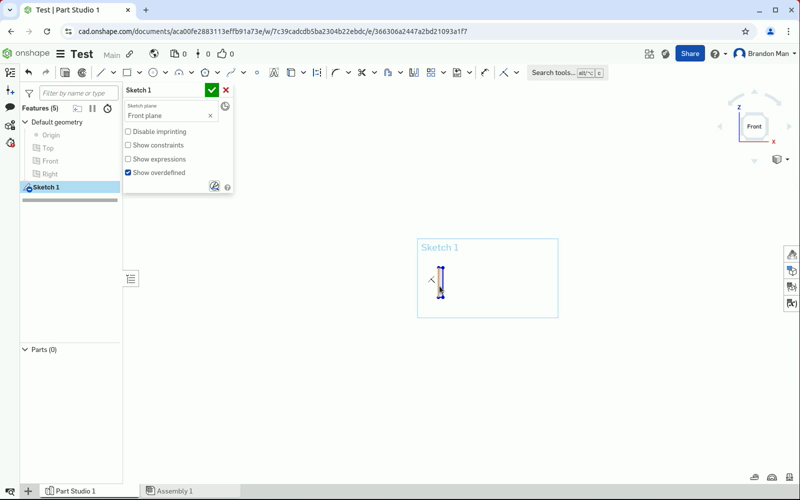
scroll(6)
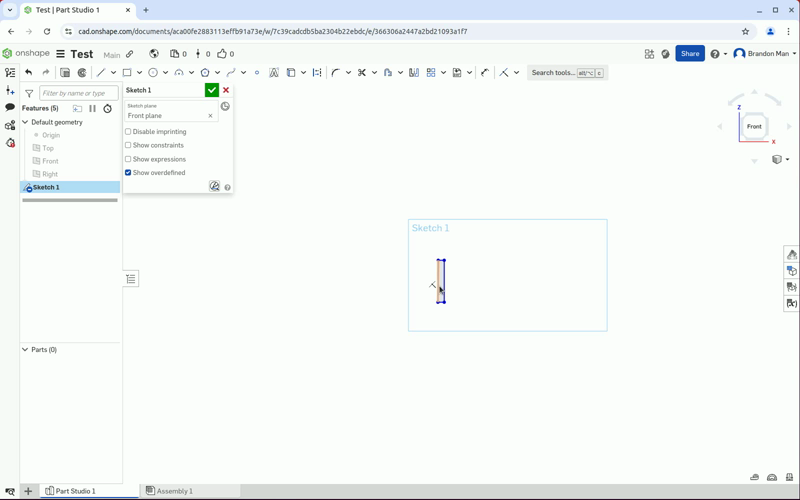
scroll(6)
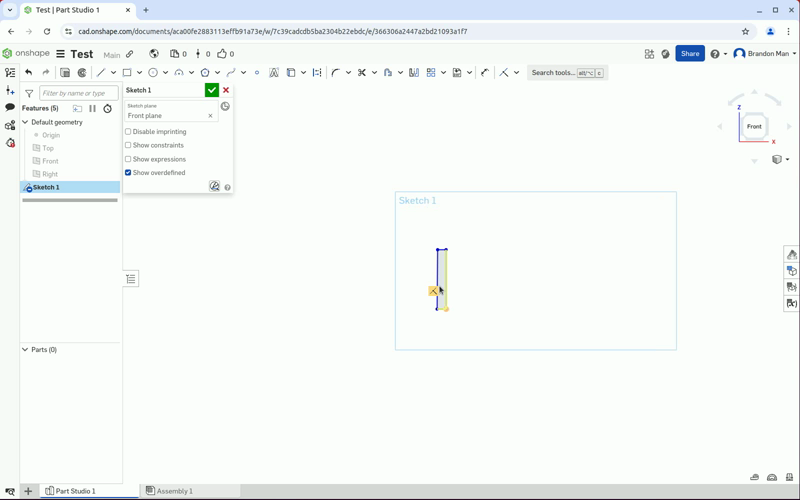
scroll(6)
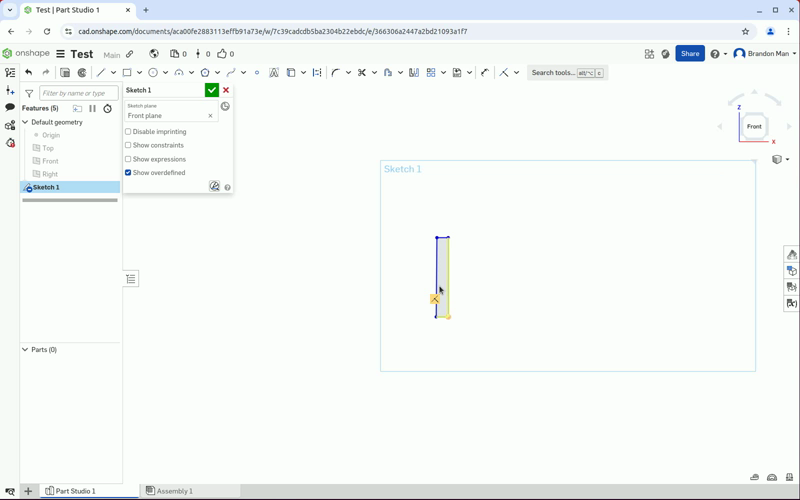
scroll(6)
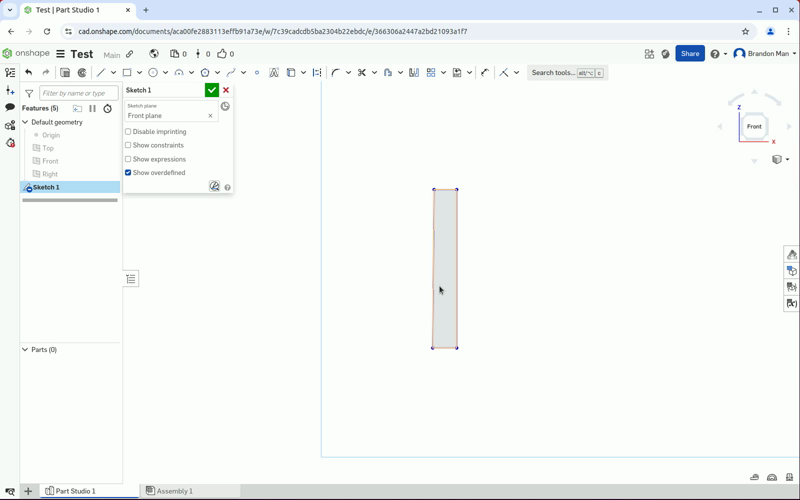
click(439, 285)
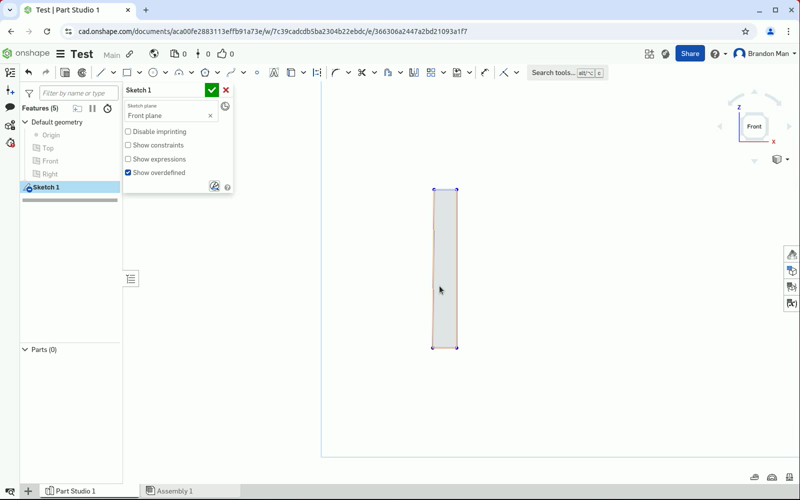
scroll(-6)
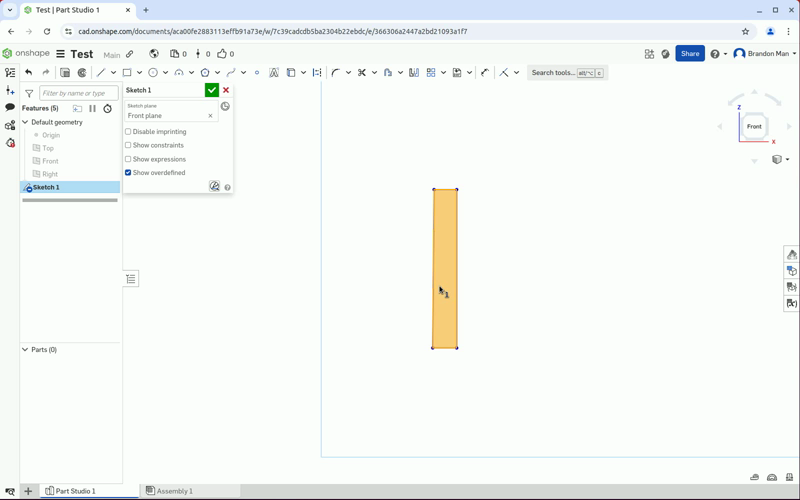
scroll(-6)
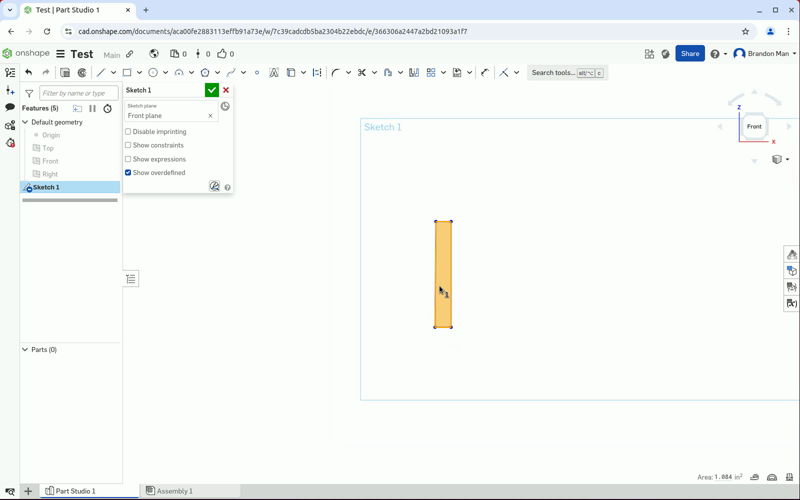
scroll(-6)
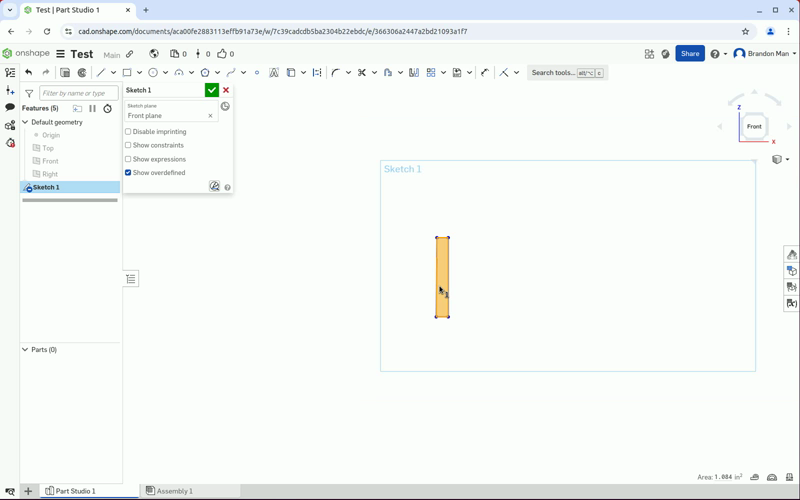
scroll(-6)
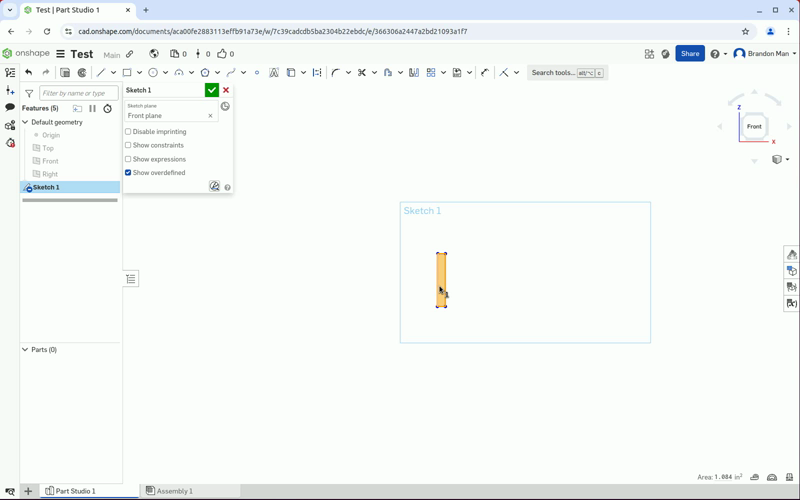
scroll(-6)
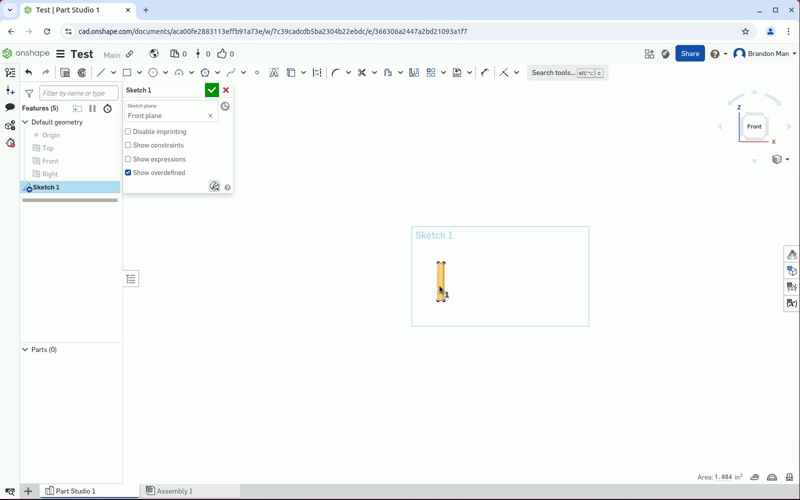
scroll(-6)
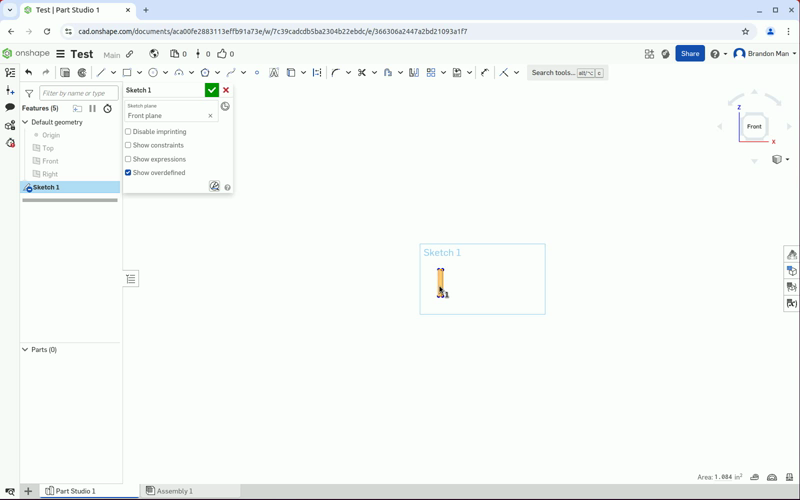
scroll(-6)
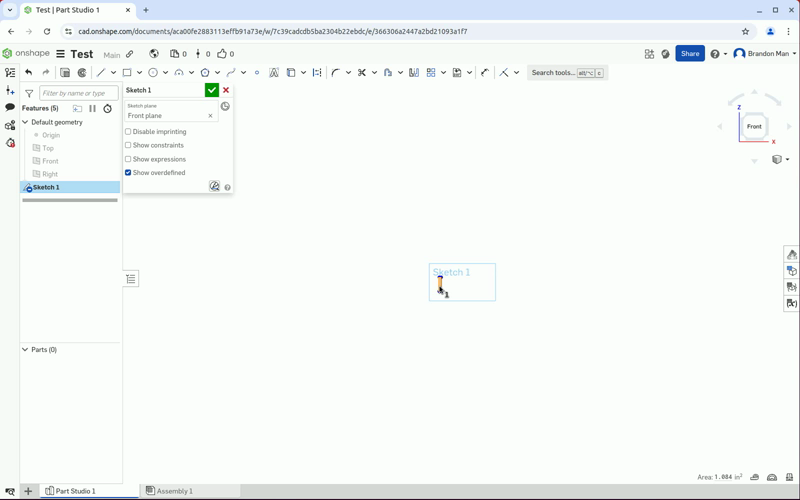
mouse_move(73, 352)
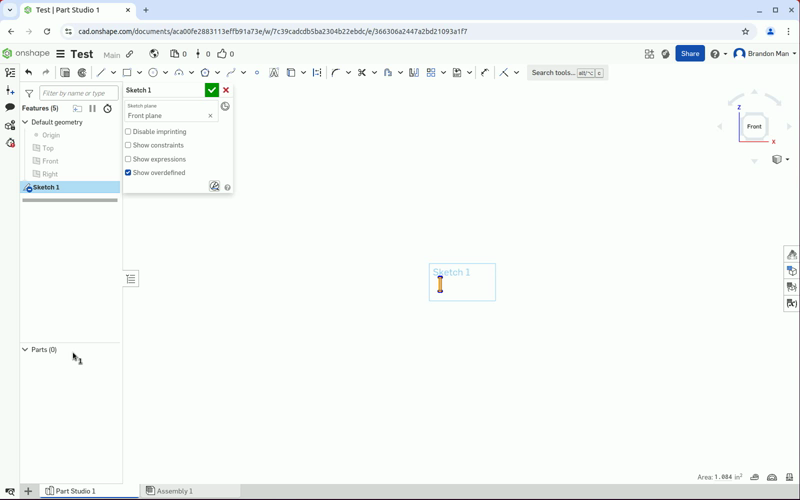
key(shift+y)
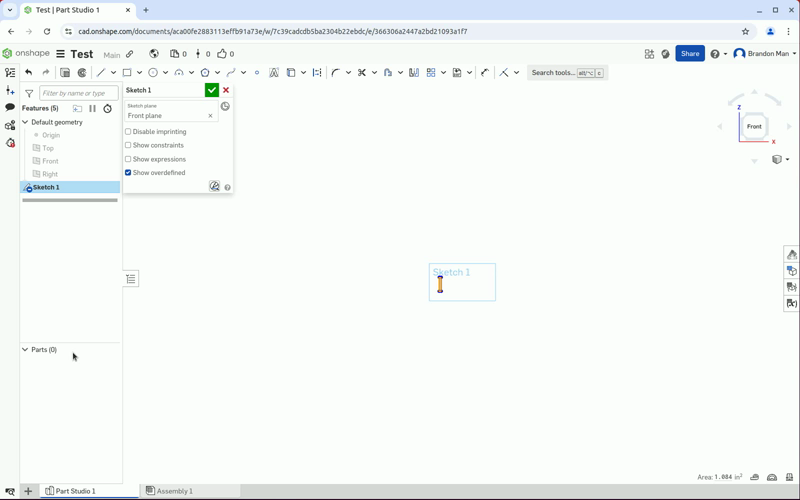
key(shift+e)
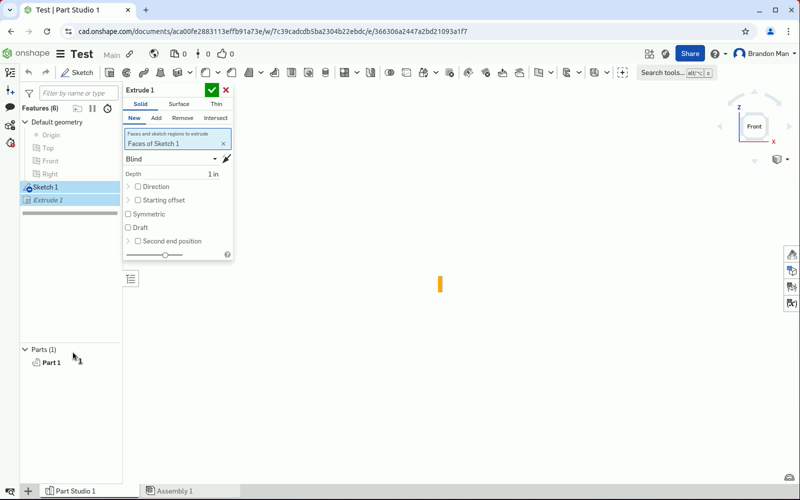
mouse_move(143, 106)
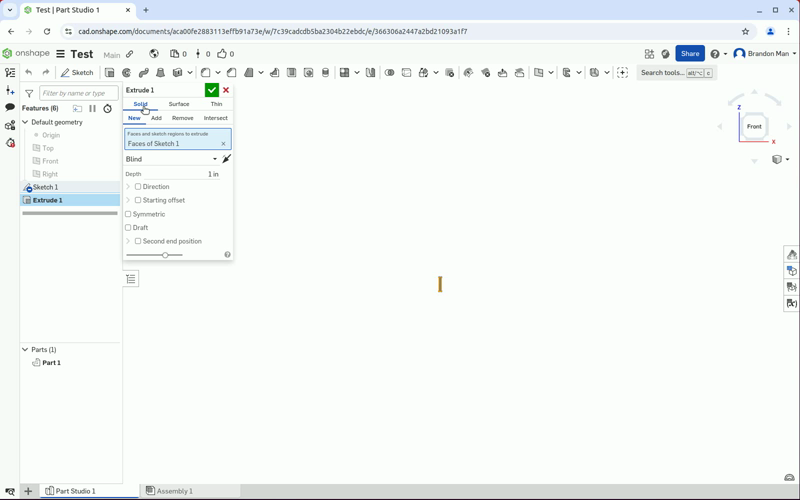
click(143, 106)
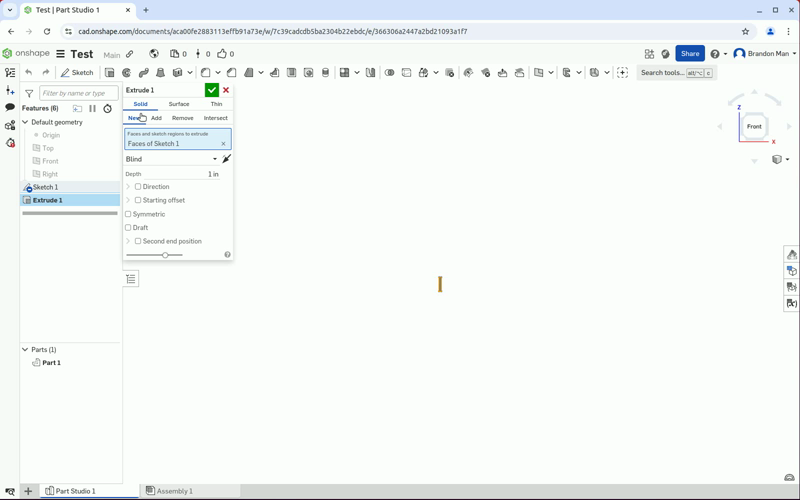
mouse_move(137, 120)
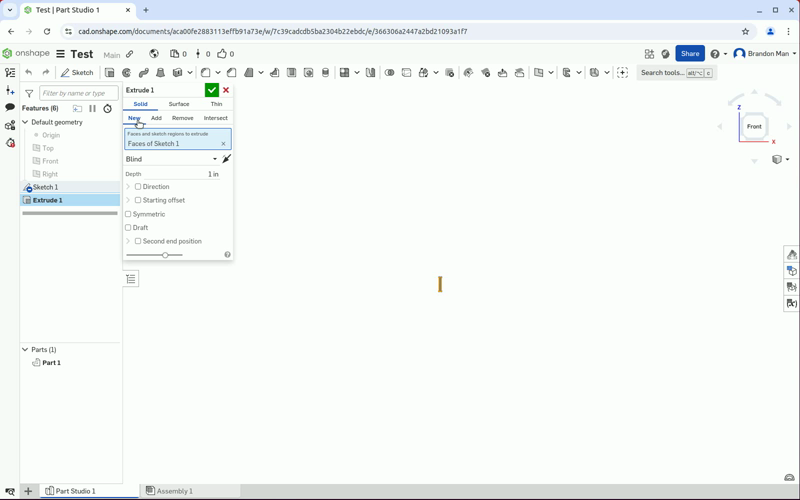
click(137, 120)
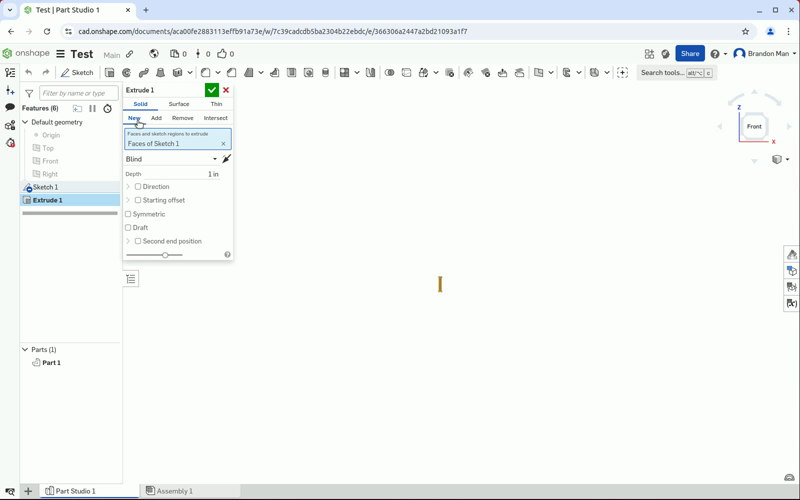
key(tab, 4)
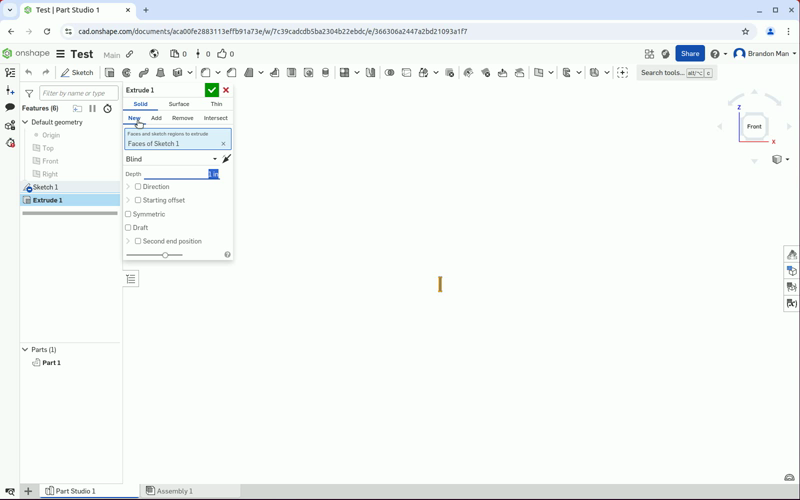
text(23.108)
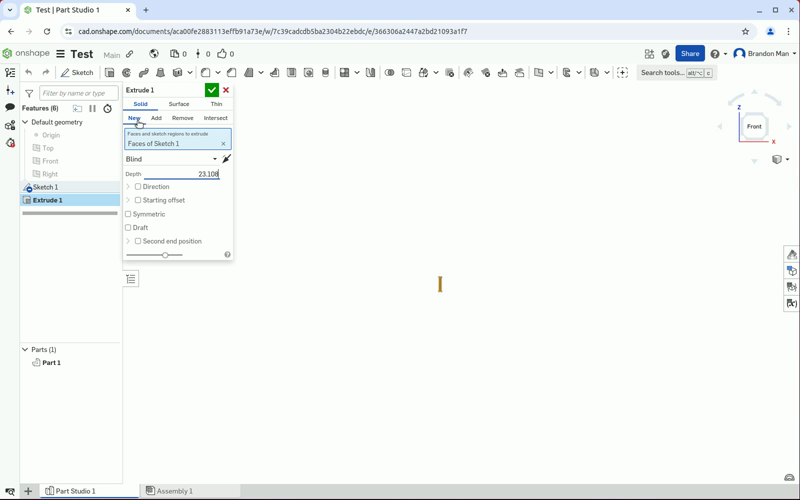
key(enter)
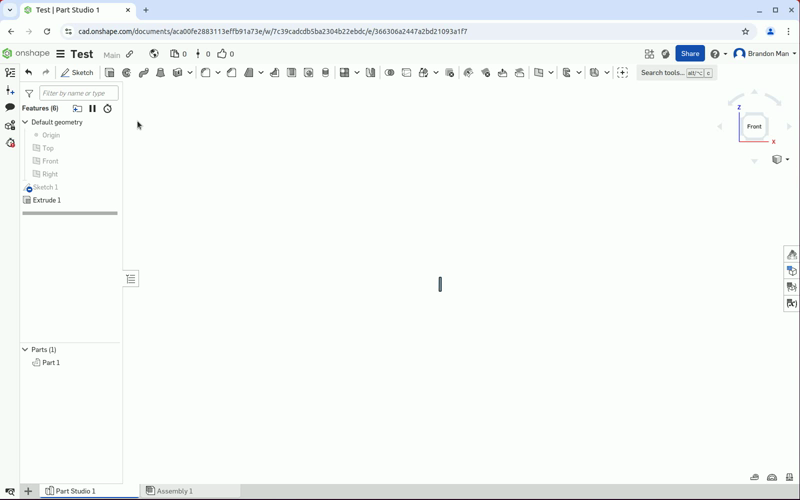
key(shift+h)
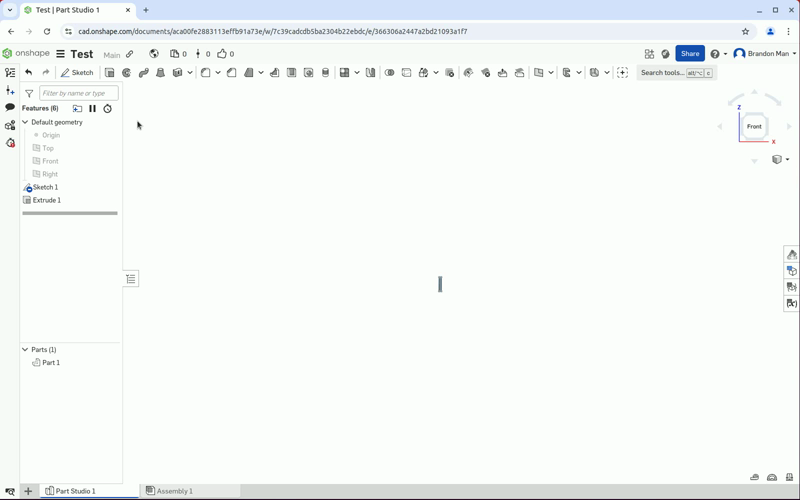
key(shift+h)
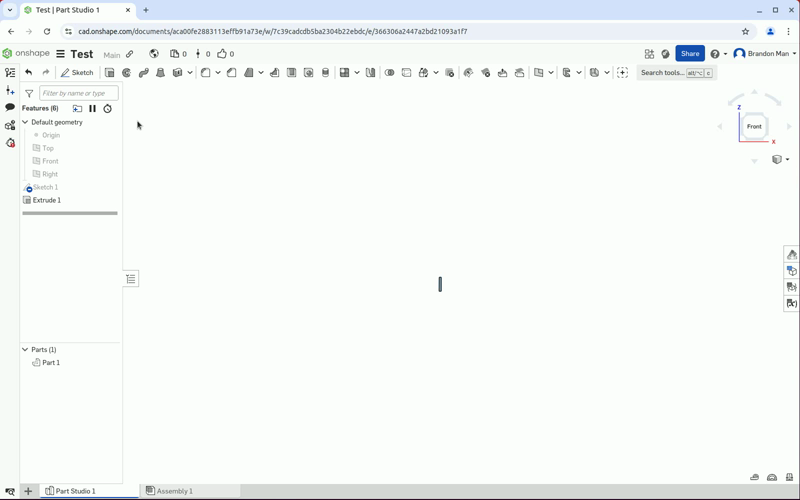
mouse_move(73, 189)
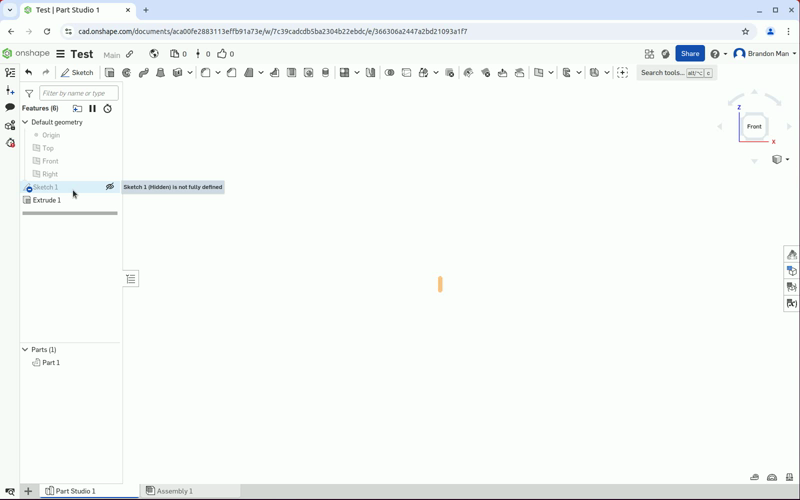
click(73, 189)
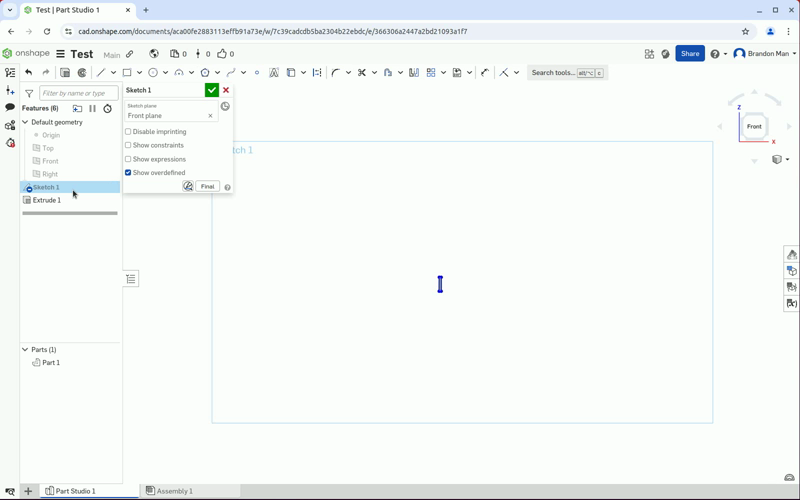
mouse_move(229, 92)
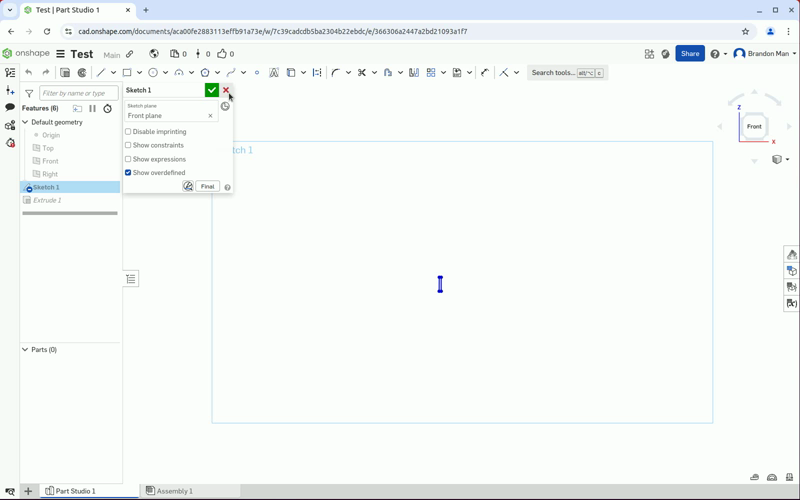
click(229, 92)
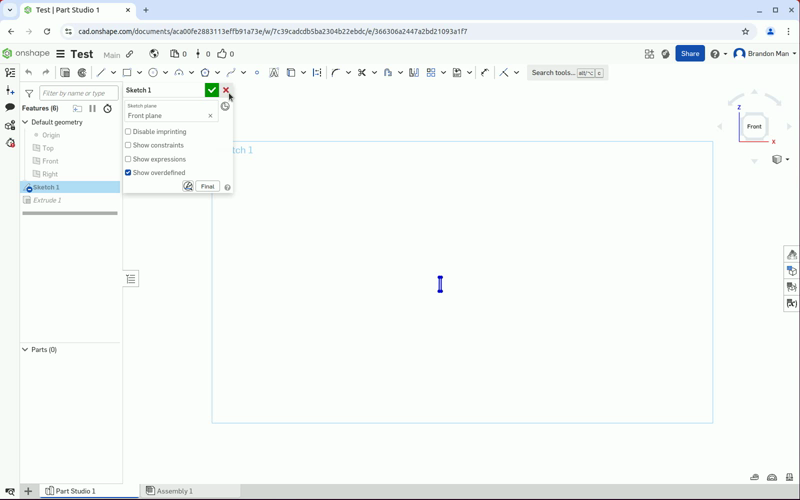
key(shift+s)
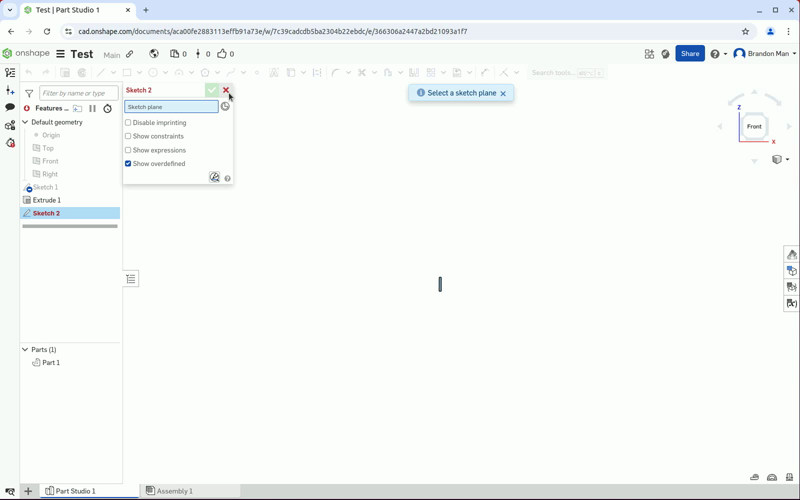
mouse_move(73, 163)
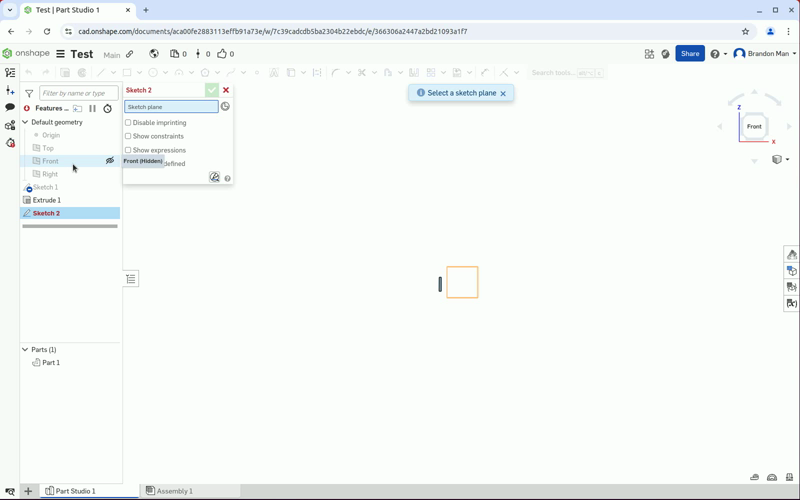
click(73, 163)
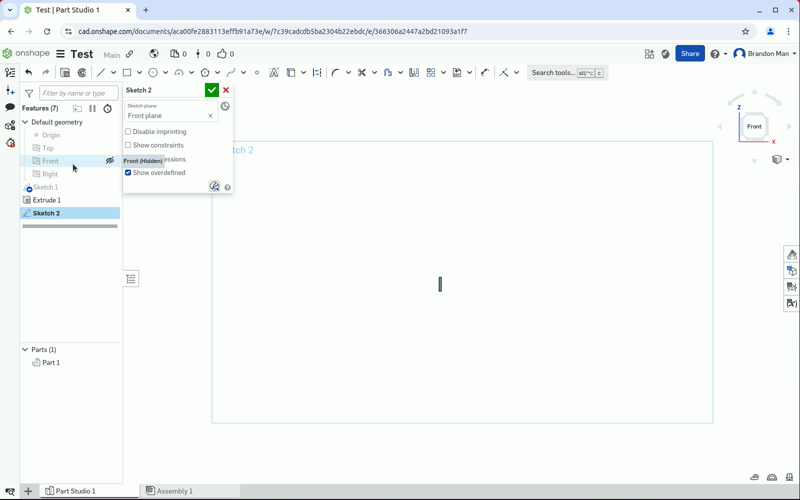
mouse_move(73, 352)
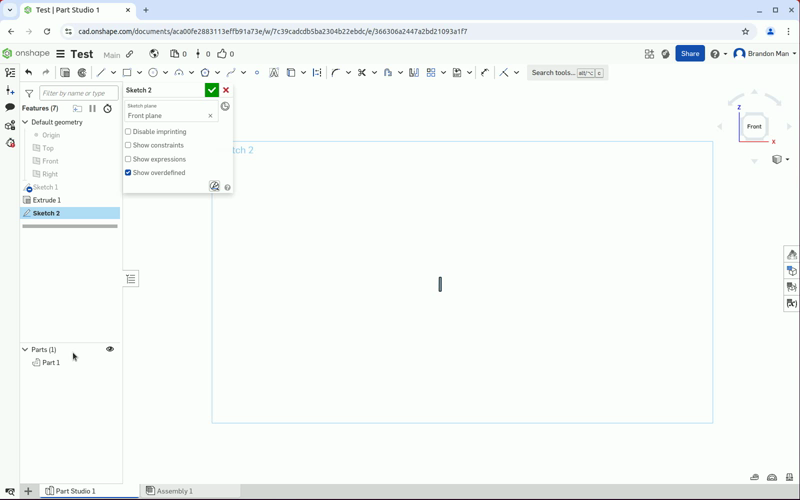
key(y)
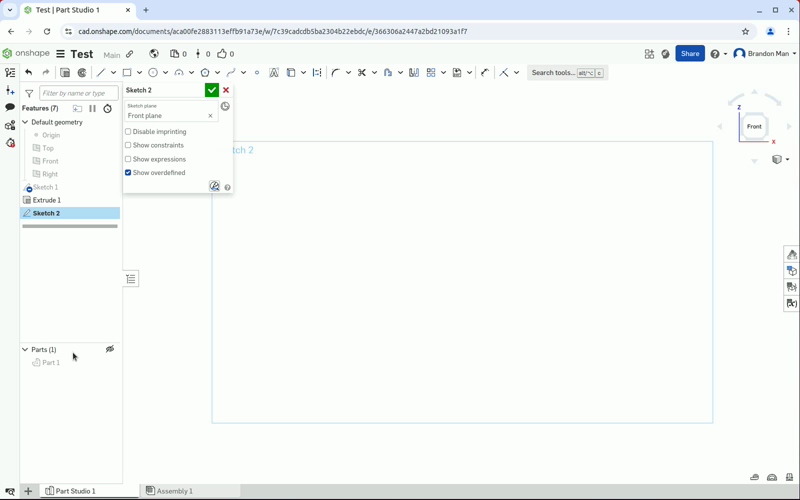
key(l)
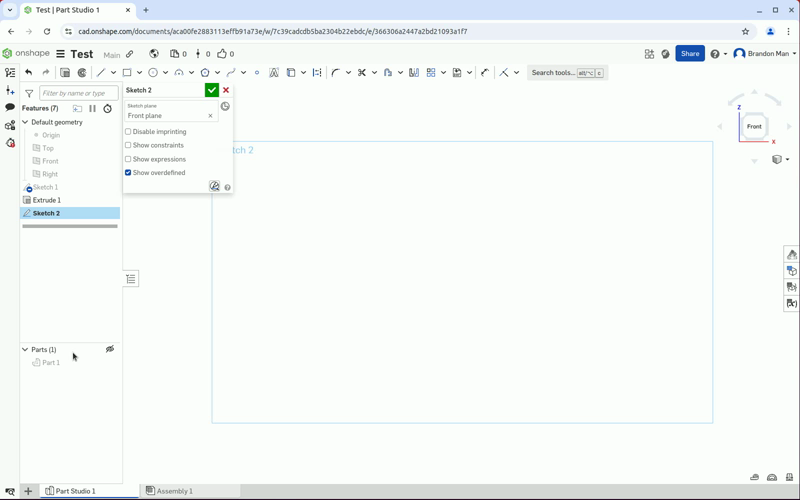
key_down(shift)
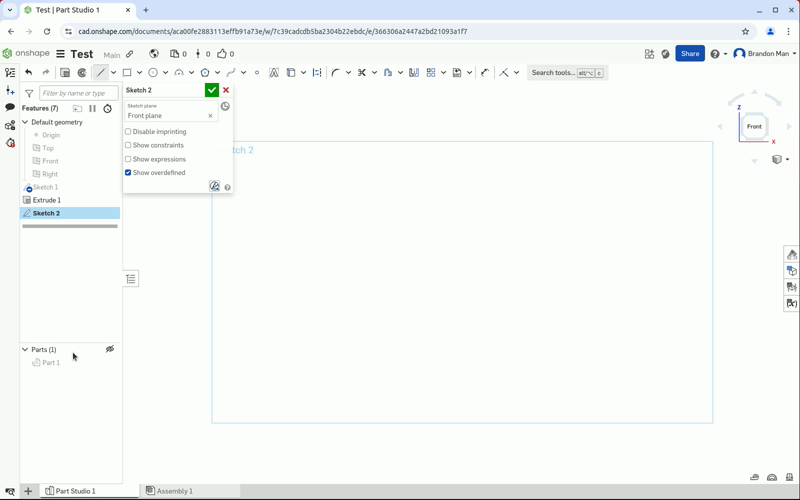
mouse_move(457, 291)
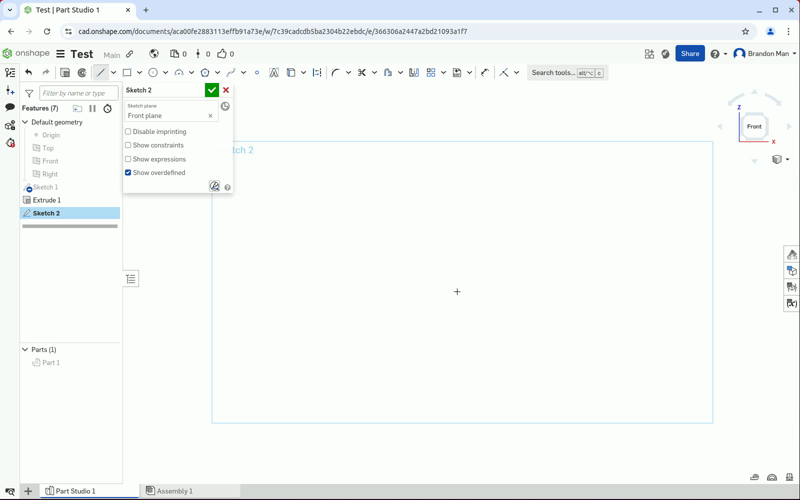
click(457, 291)
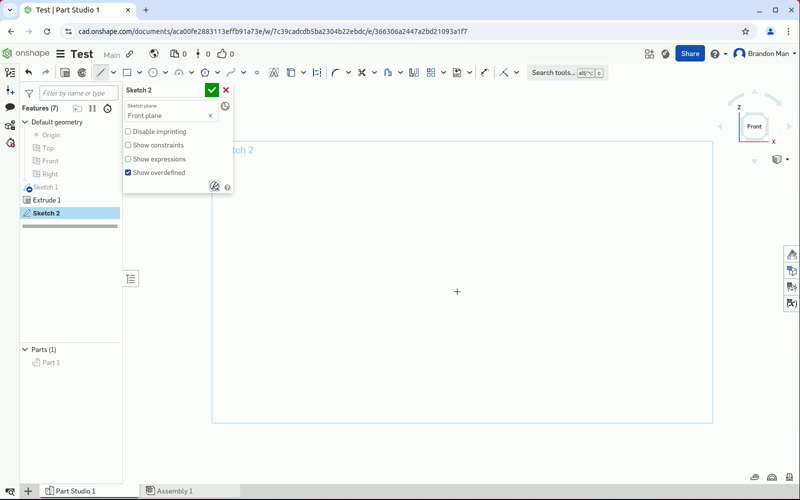
key_up(shift)
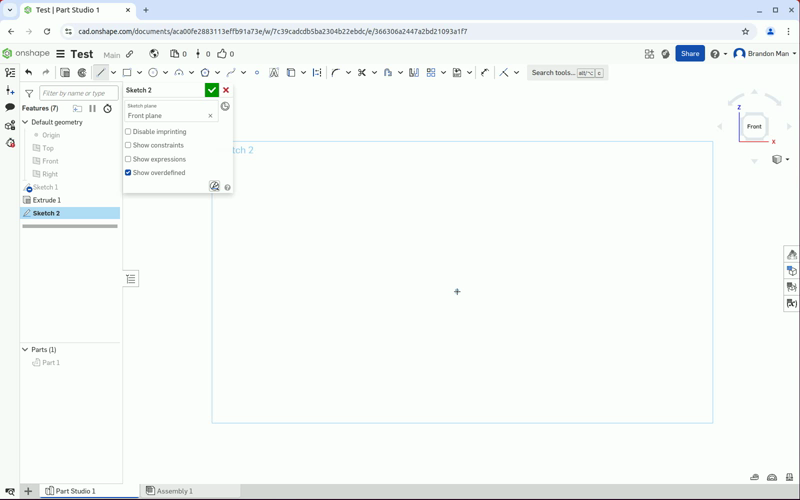
key_down(shift)
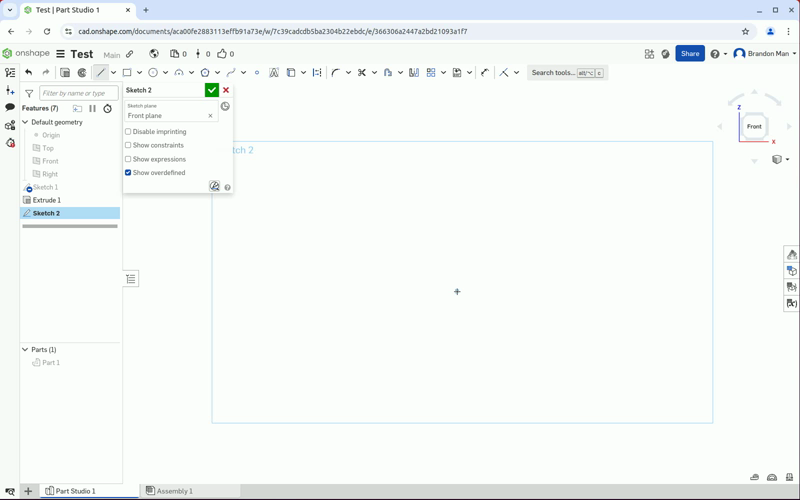
mouse_move(487, 291)
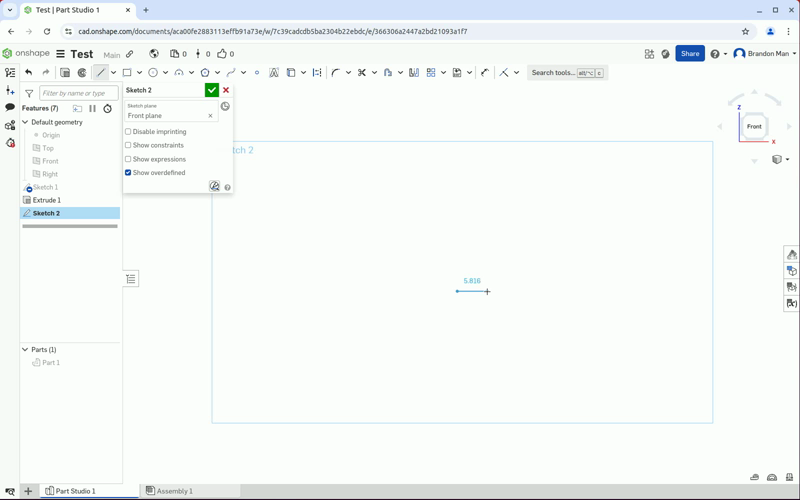
mouse_move(458, 291)
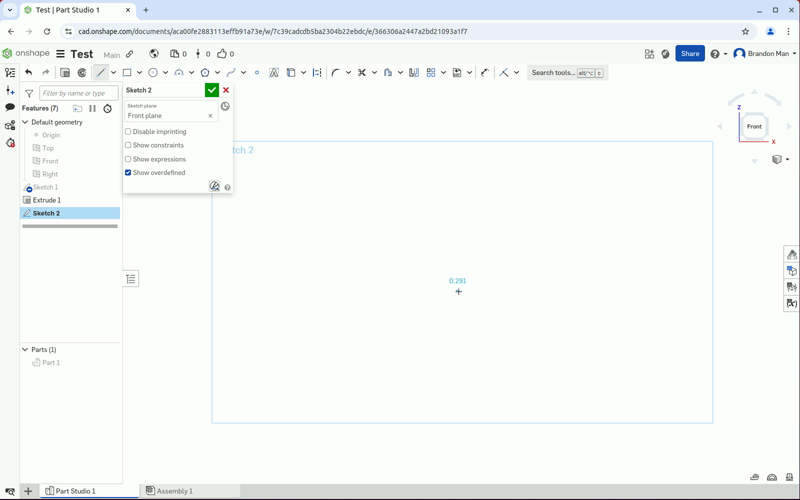
scroll(6)
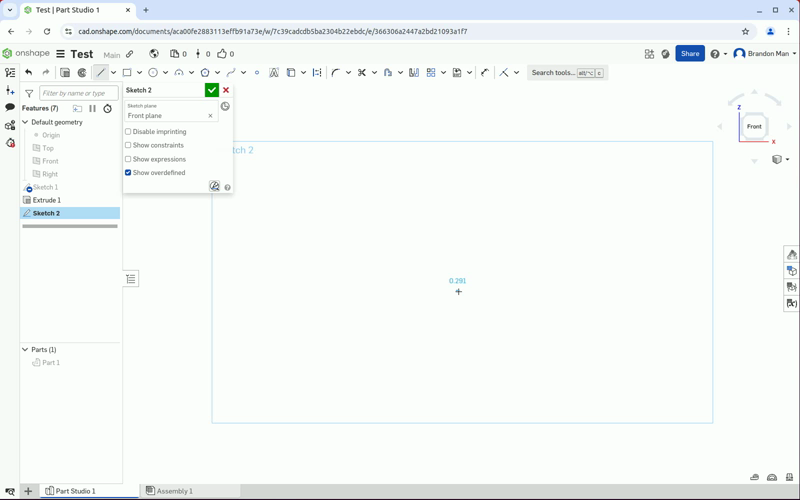
scroll(6)
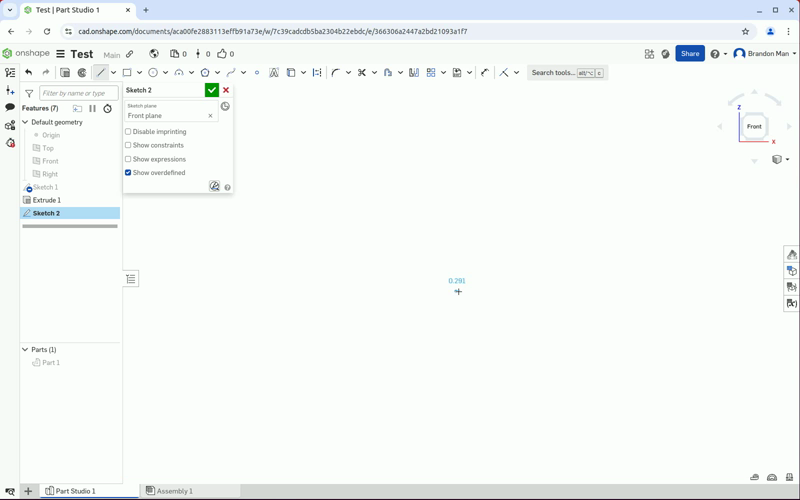
scroll(6)
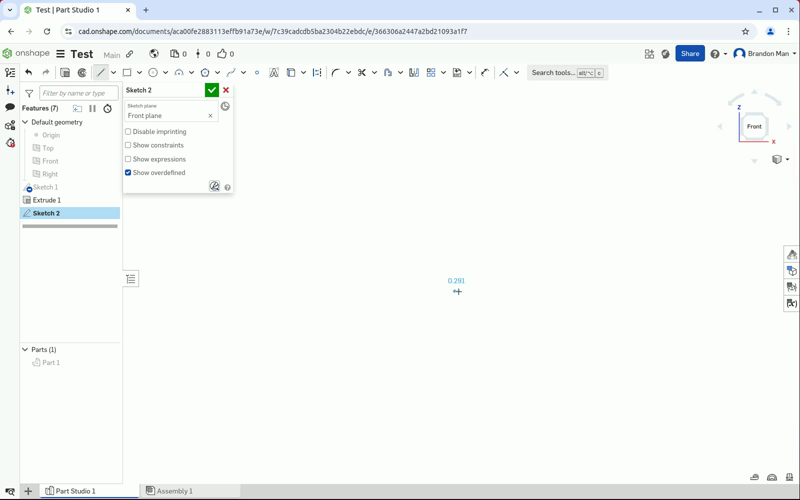
scroll(6)
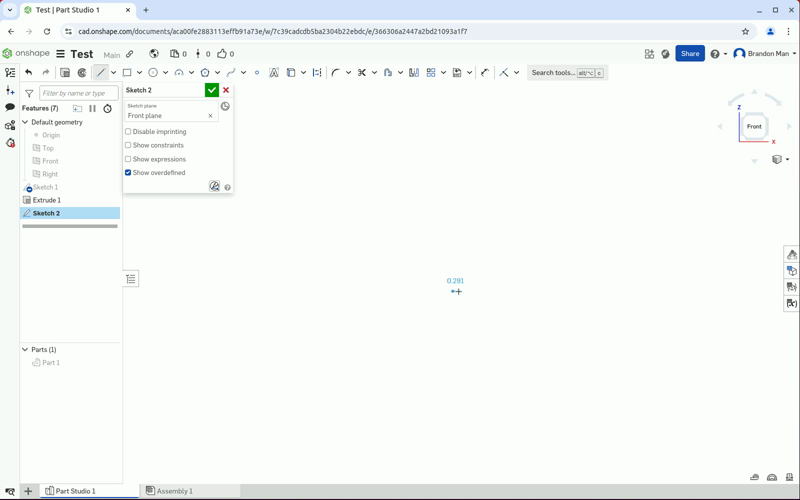
scroll(6)
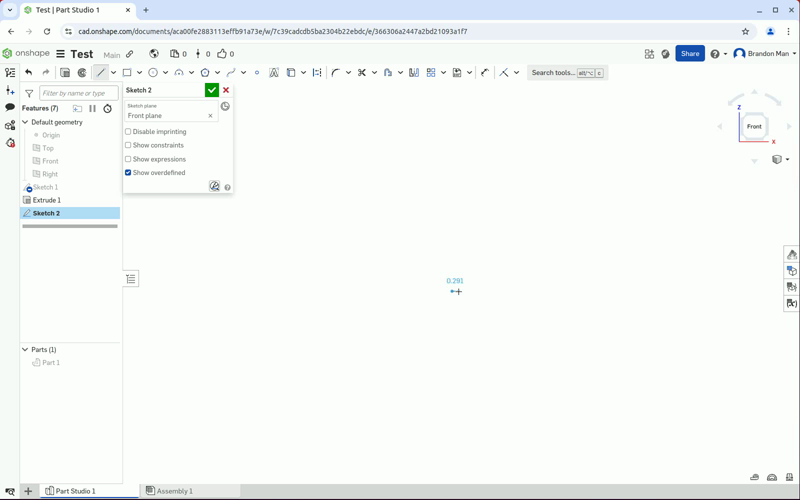
scroll(6)
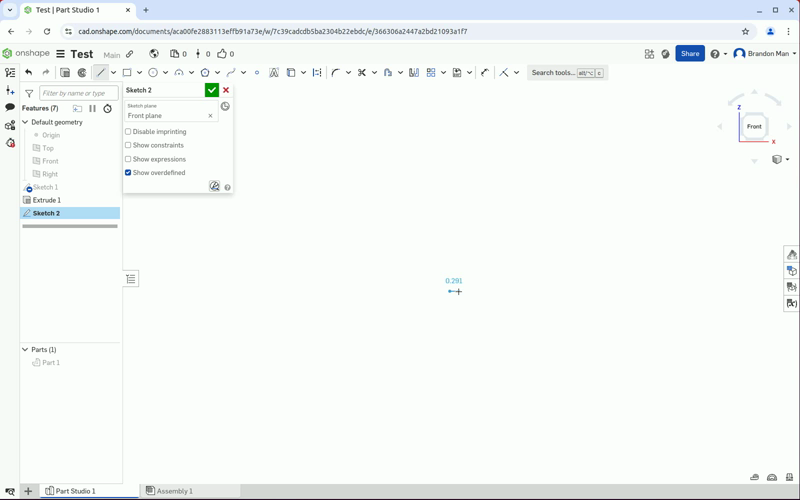
scroll(6)
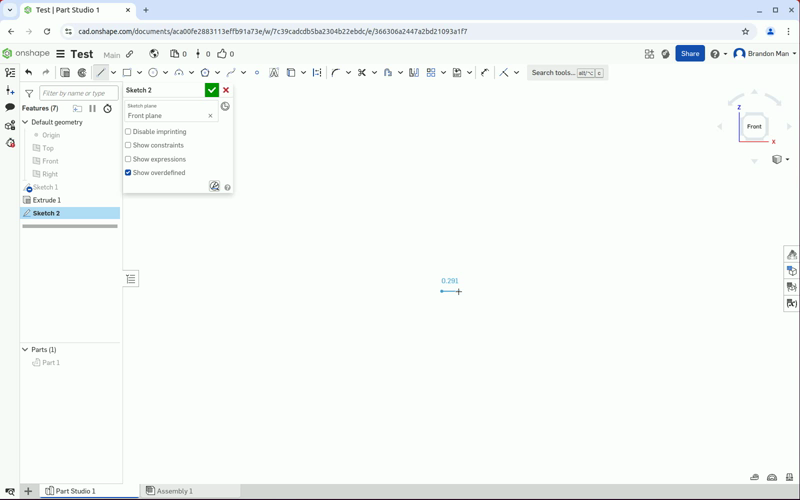
click(458, 291)
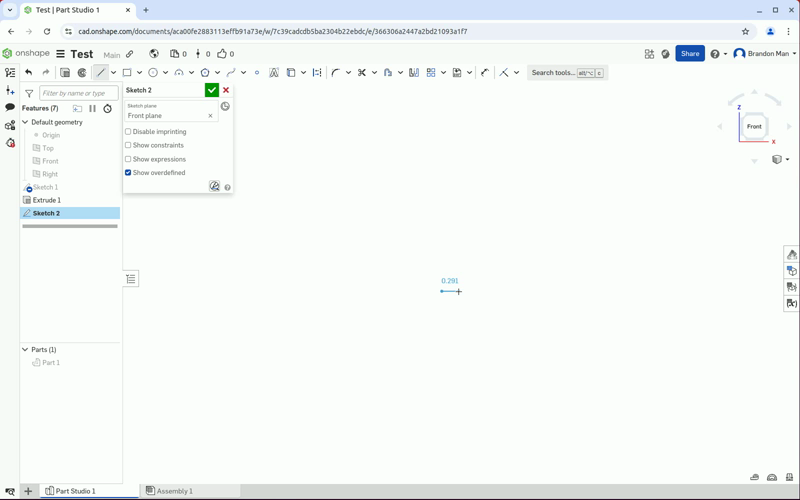
scroll(-6)
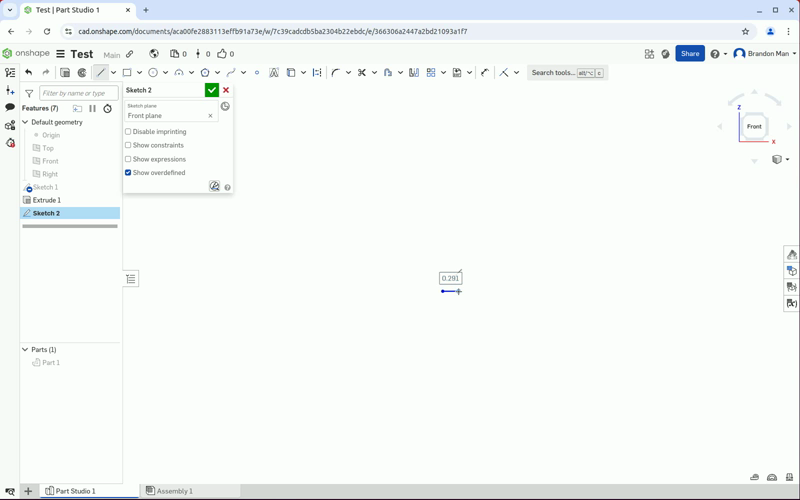
scroll(-6)
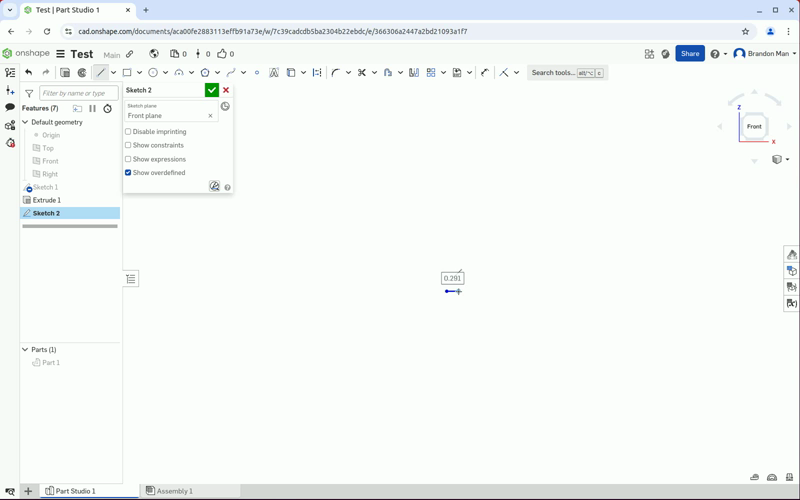
scroll(-6)
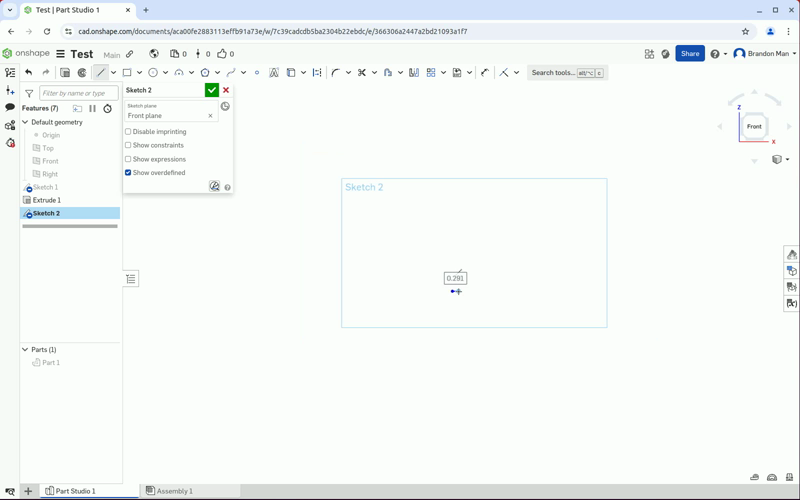
scroll(-6)
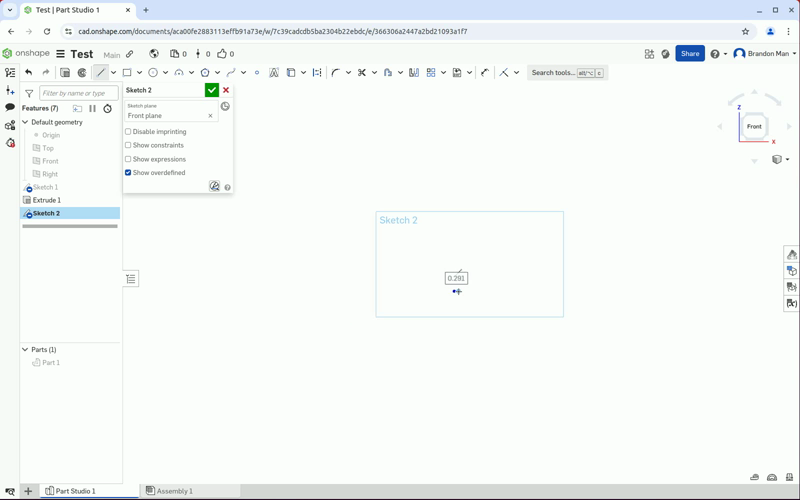
scroll(-6)
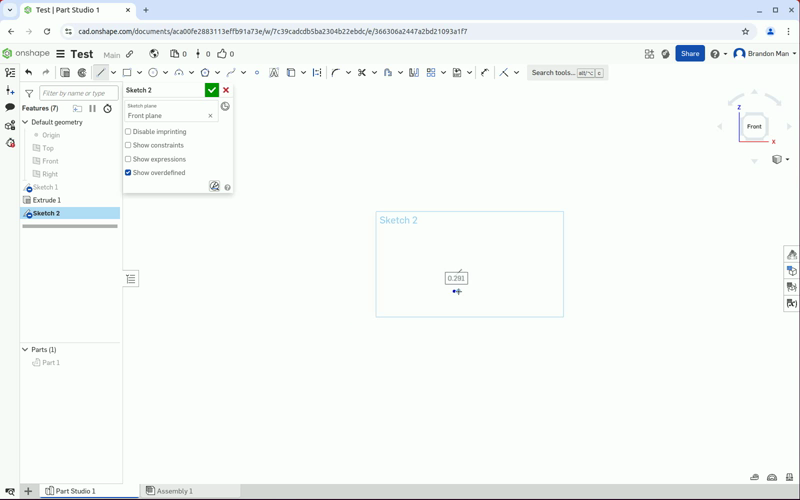
scroll(-6)
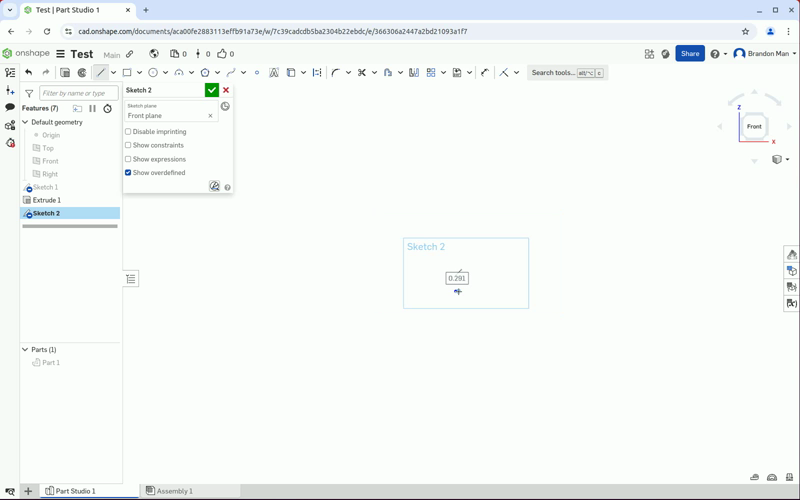
scroll(-6)
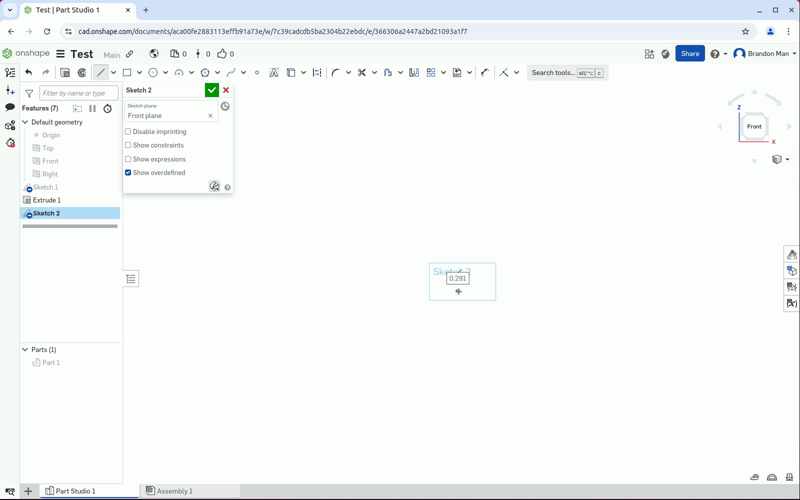
key_up(shift)
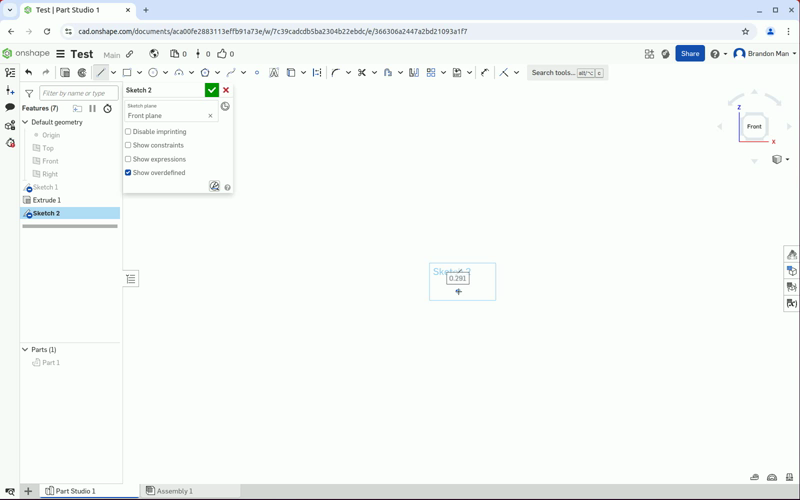
key_down(shift)
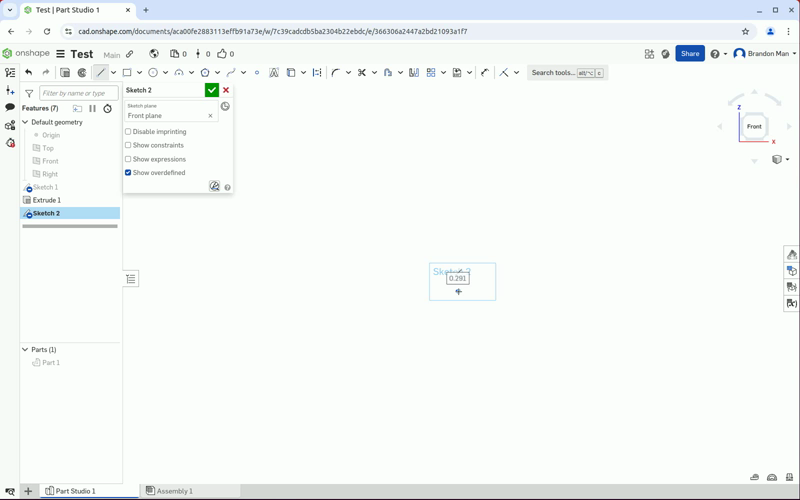
mouse_move(489, 291)
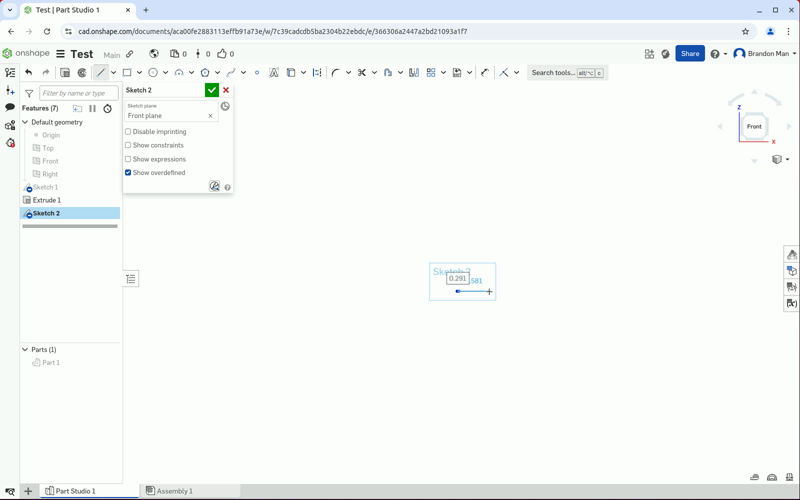
mouse_move(458, 277)
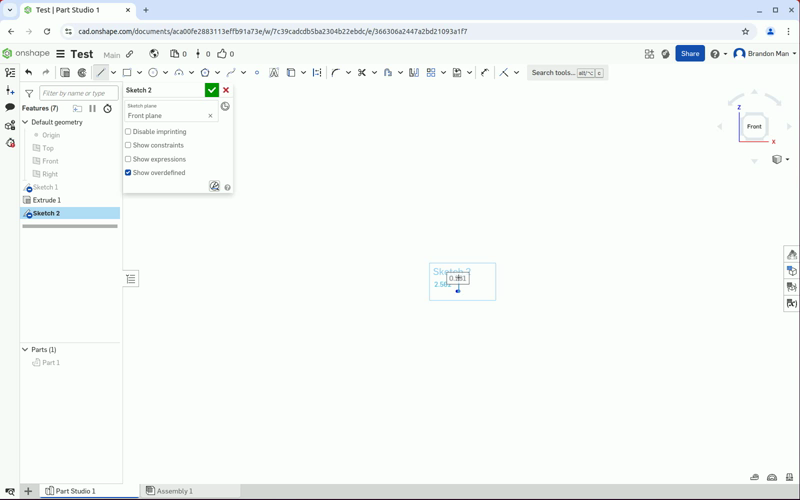
click(458, 277)
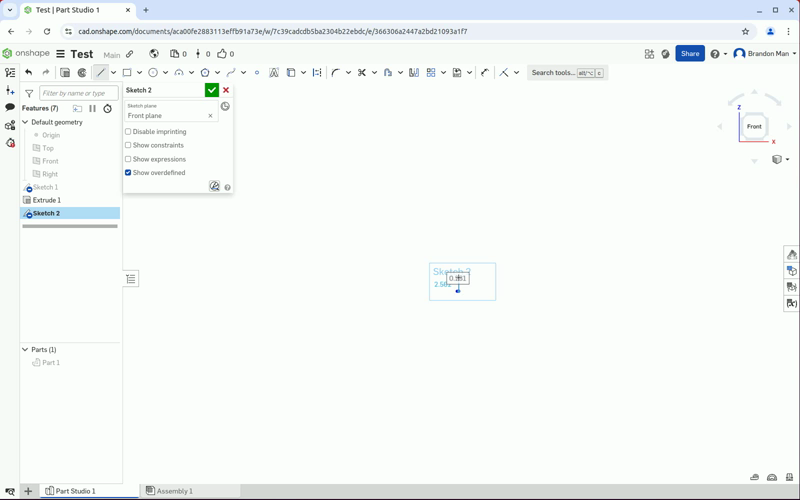
key_up(shift)
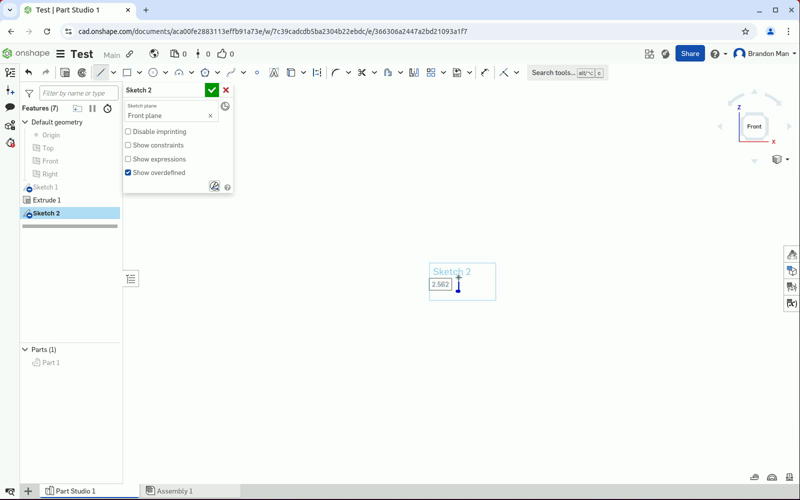
key_down(shift)
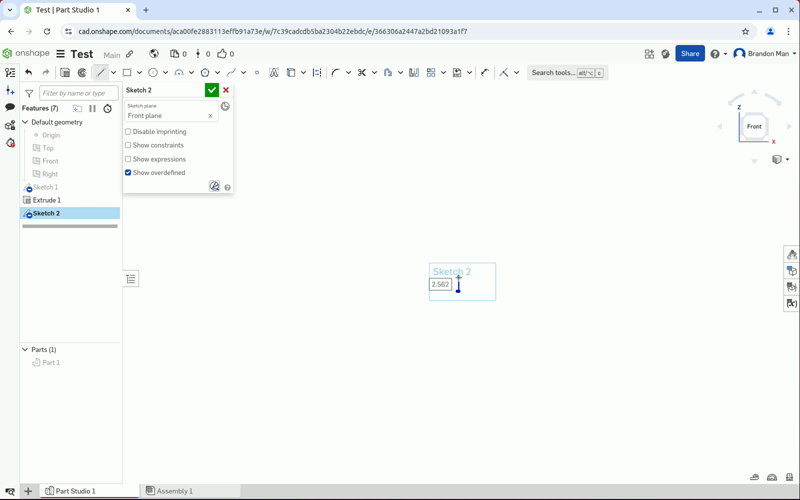
mouse_move(489, 277)
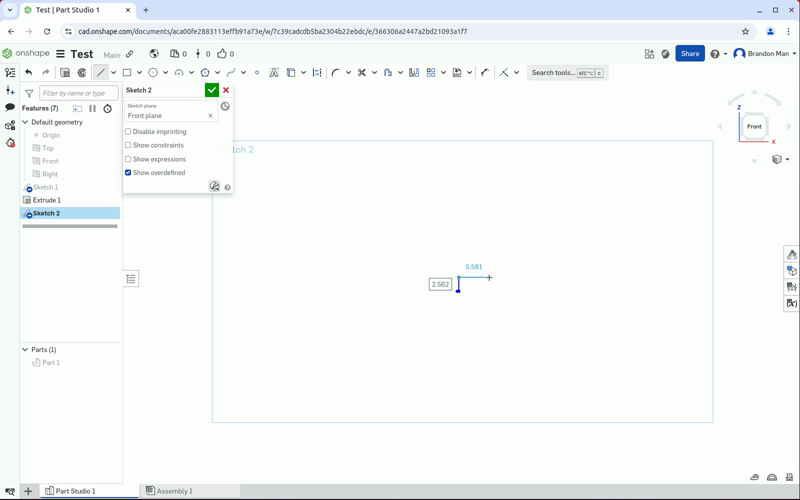
mouse_move(457, 277)
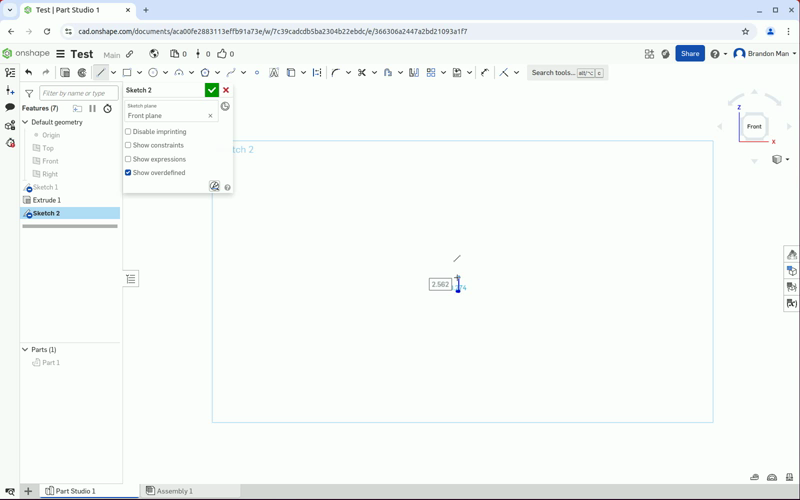
scroll(6)
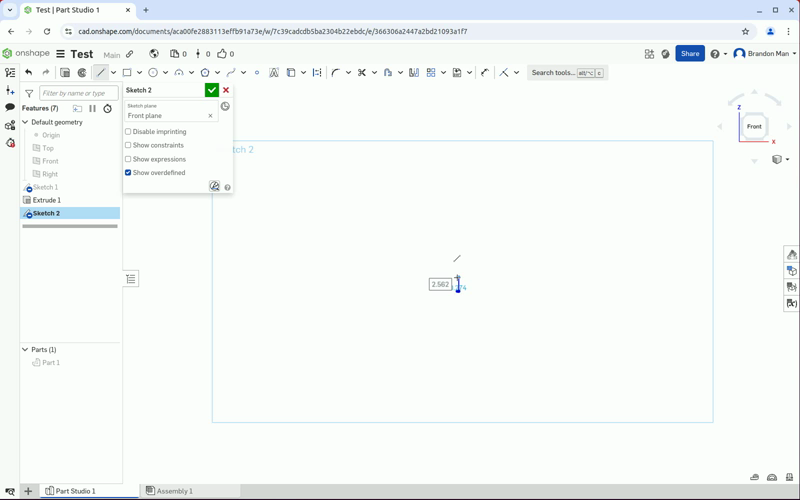
scroll(6)
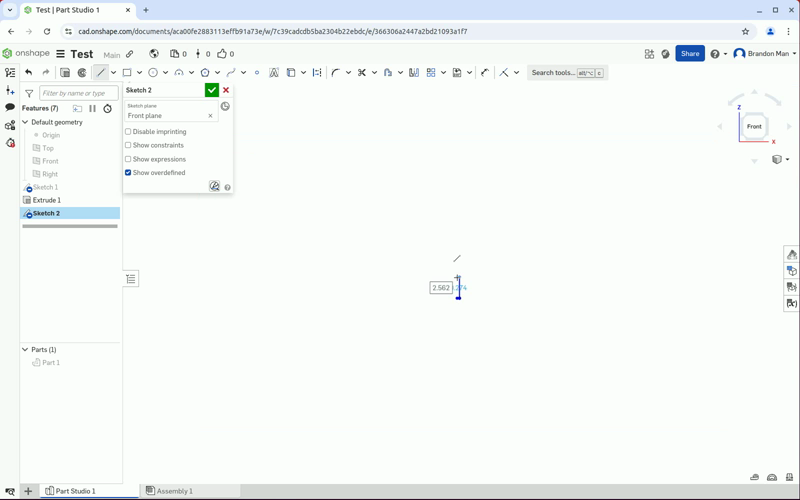
scroll(6)
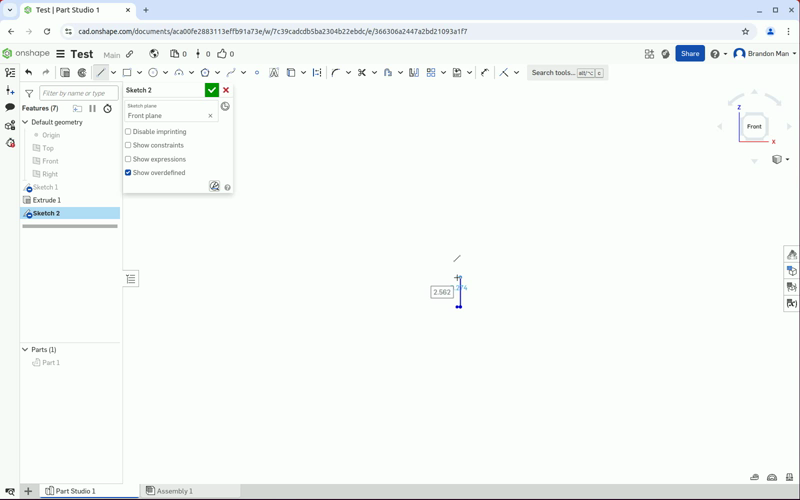
scroll(6)
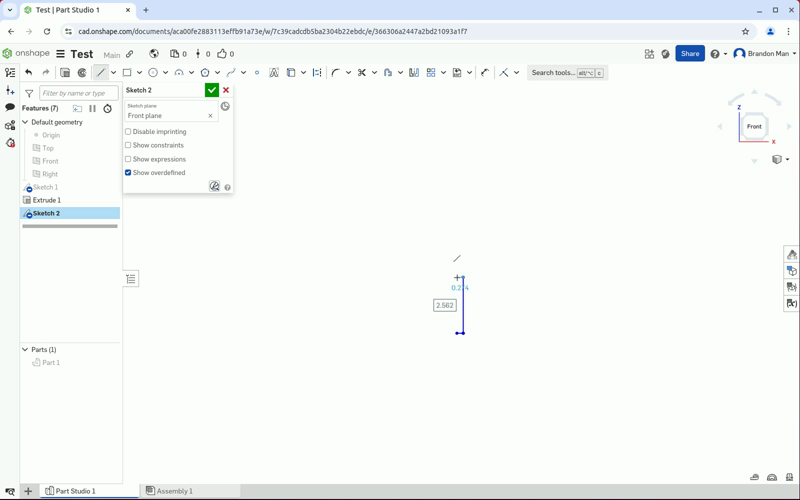
scroll(6)
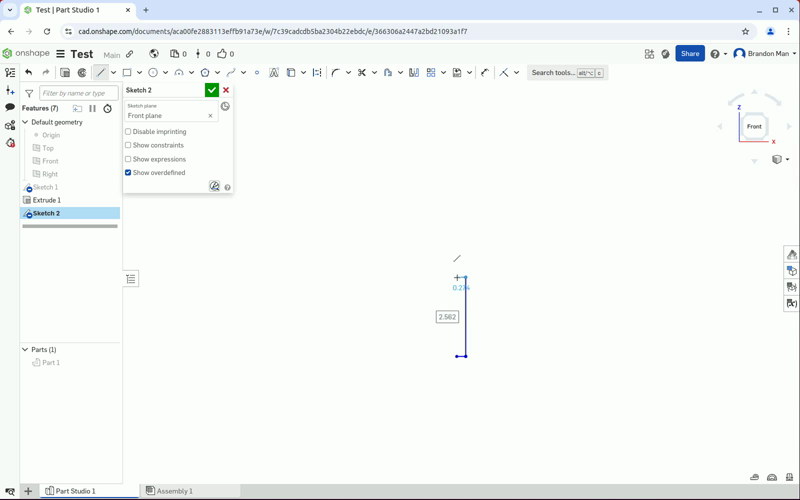
scroll(6)
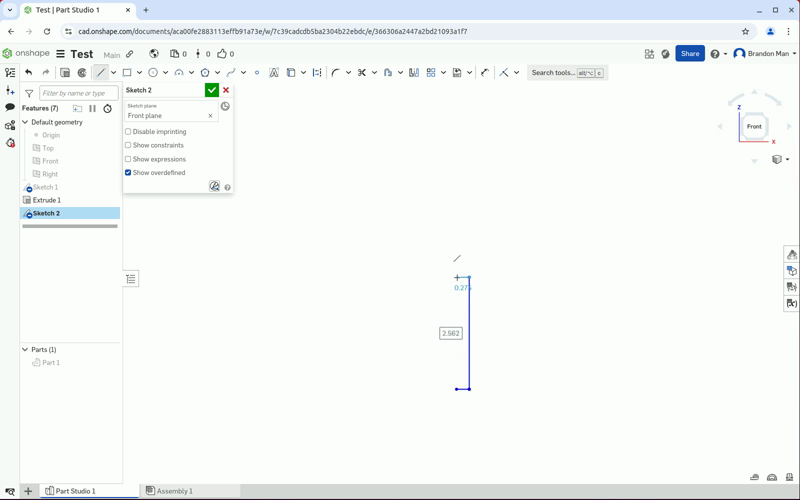
scroll(6)
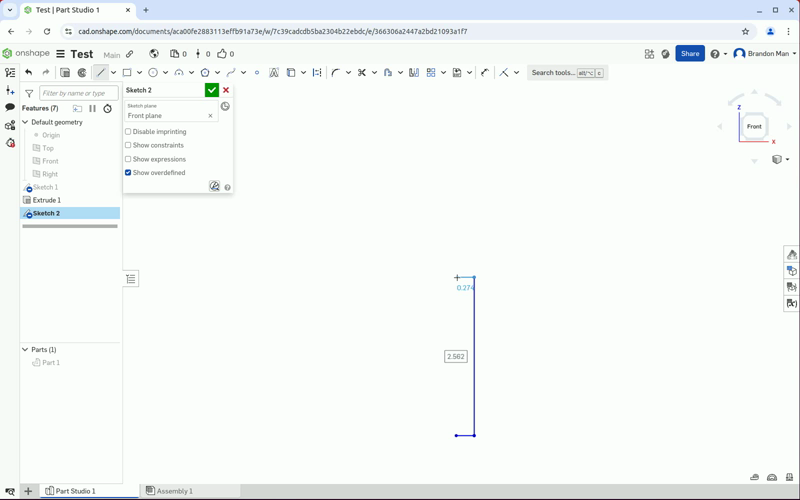
click(457, 277)
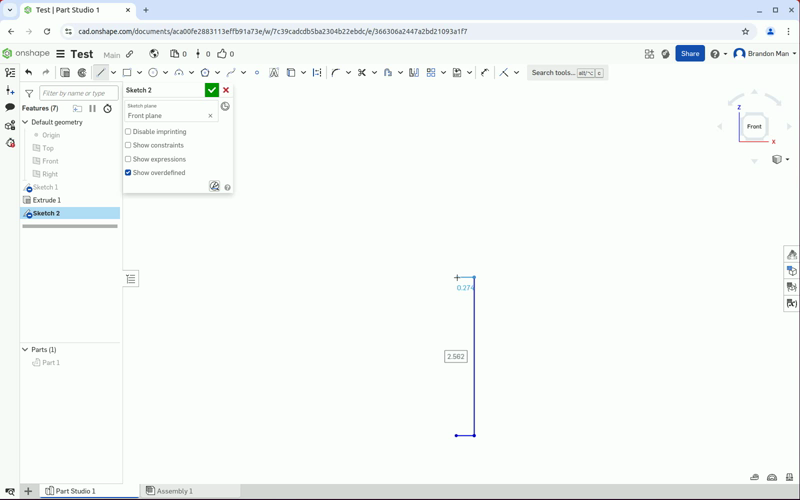
scroll(-6)
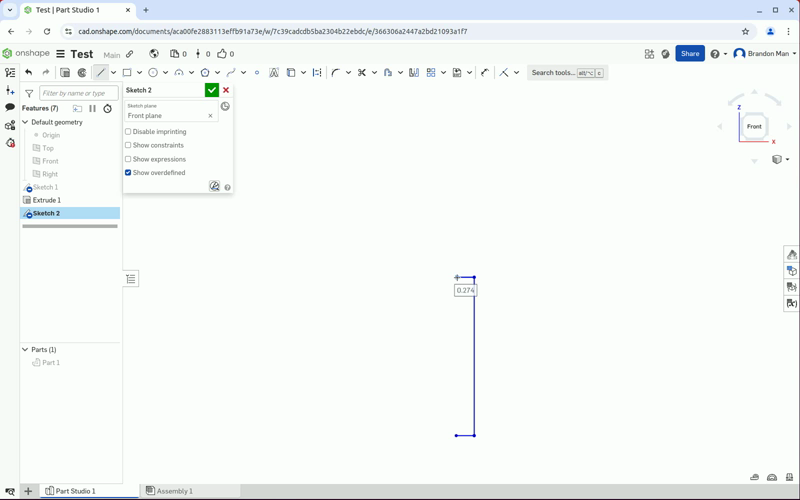
scroll(-6)
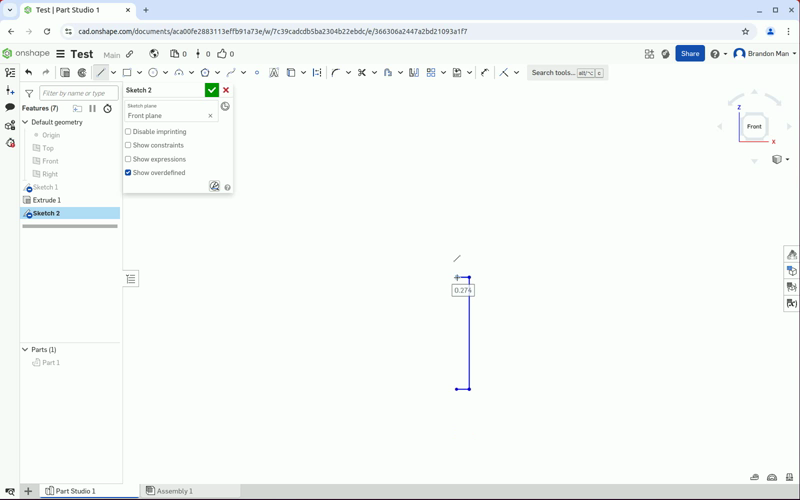
scroll(-6)
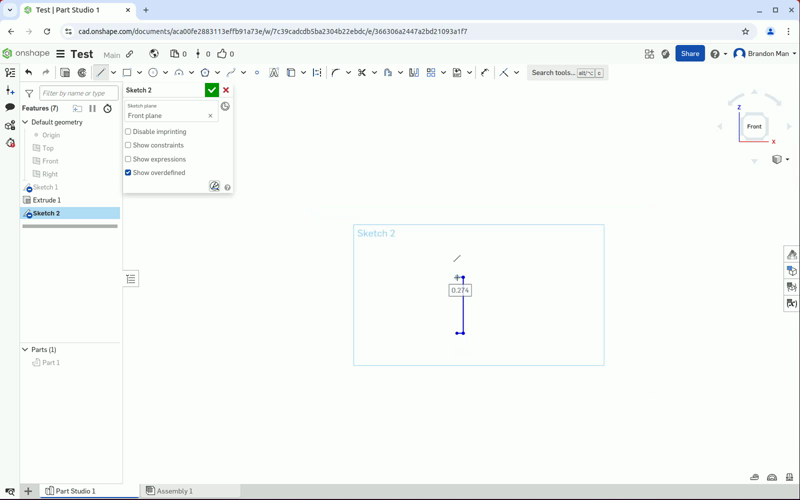
scroll(-6)
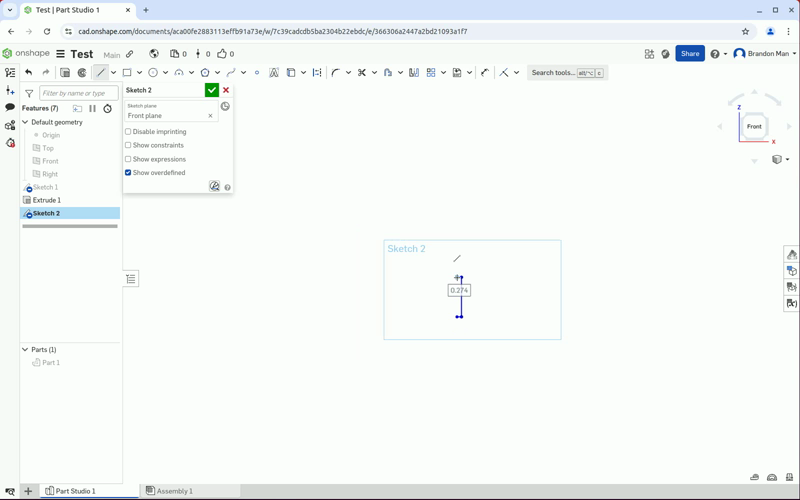
scroll(-6)
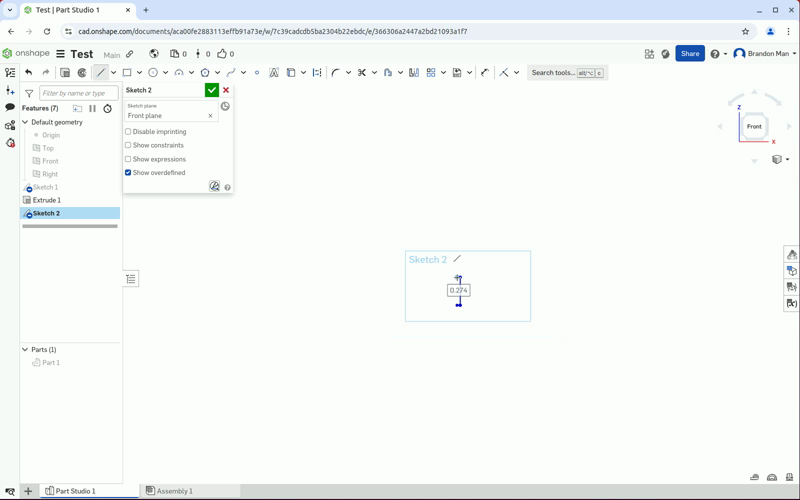
scroll(-6)
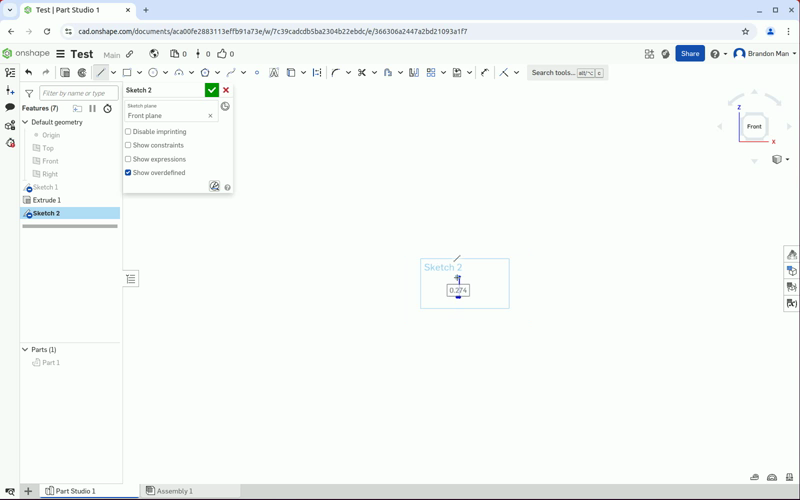
scroll(-6)
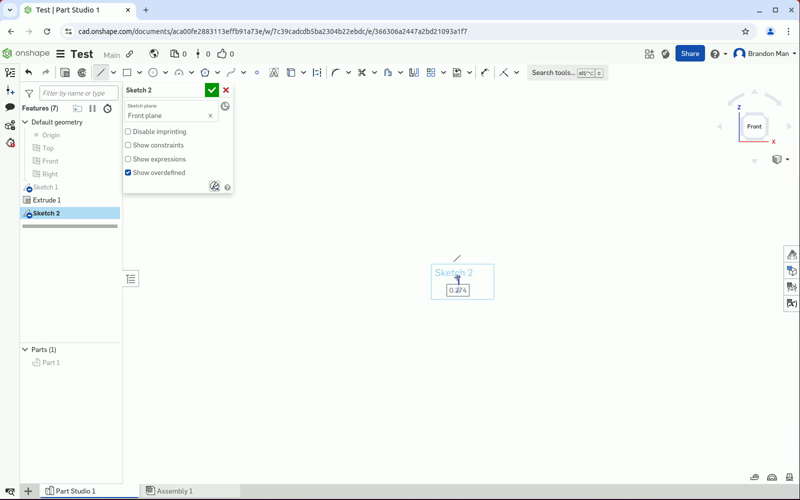
key_up(shift)
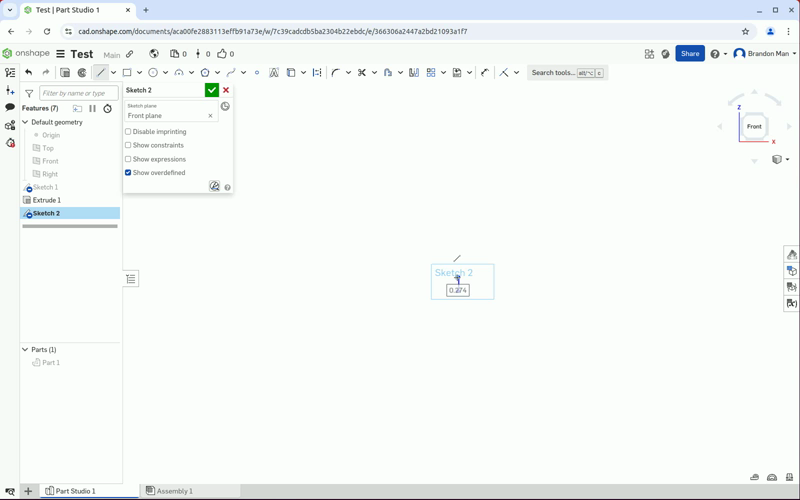
mouse_move(487, 277)
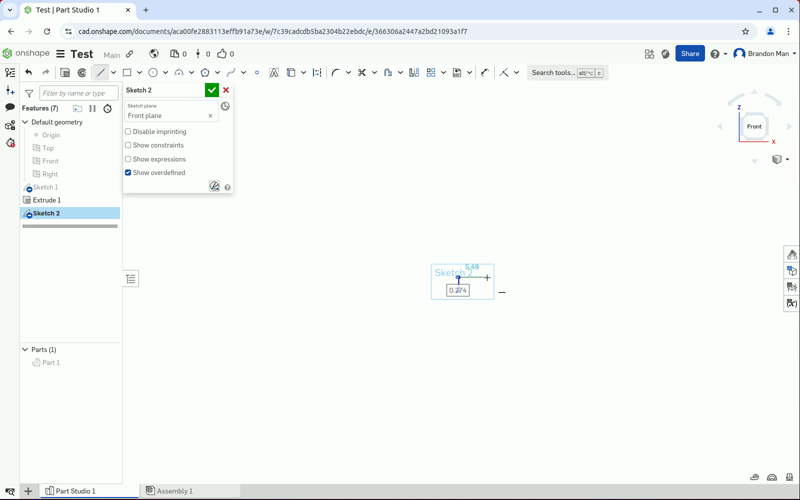
key_down(shift)
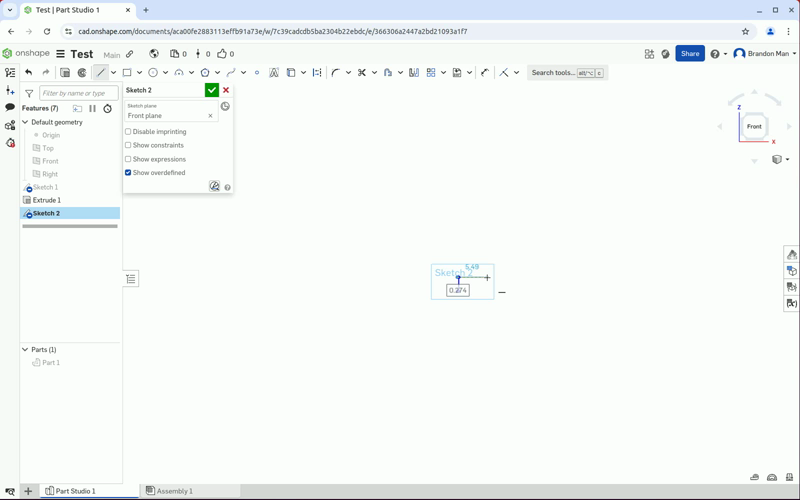
mouse_move(457, 291)
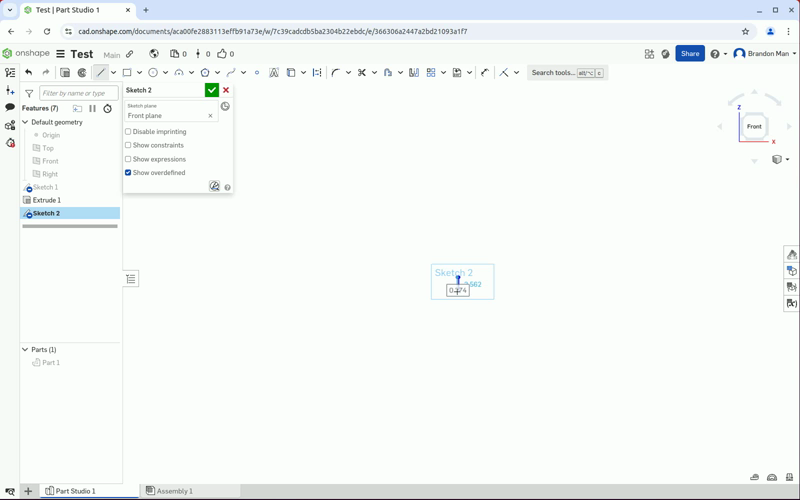
scroll(6)
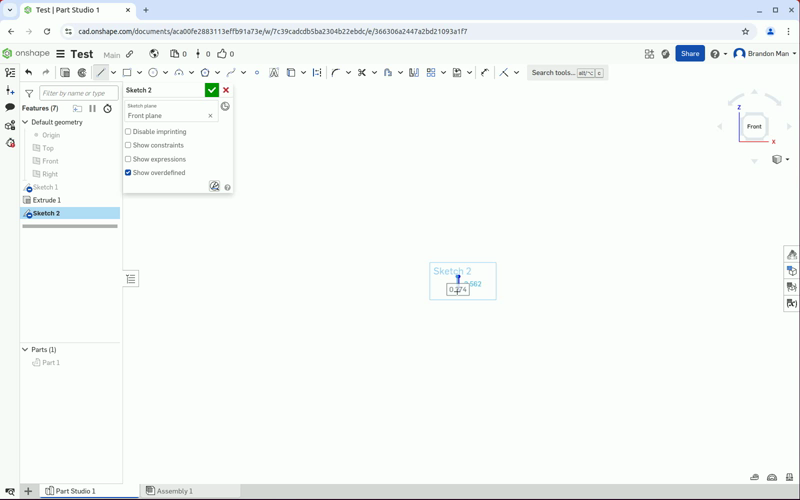
scroll(6)
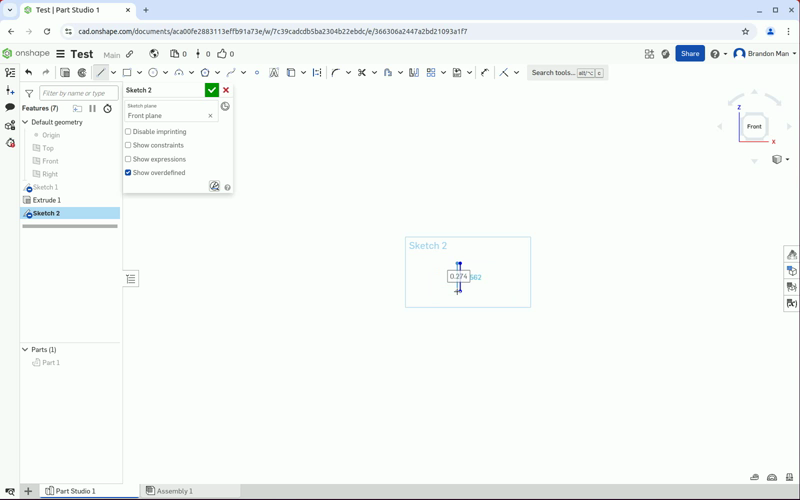
scroll(6)
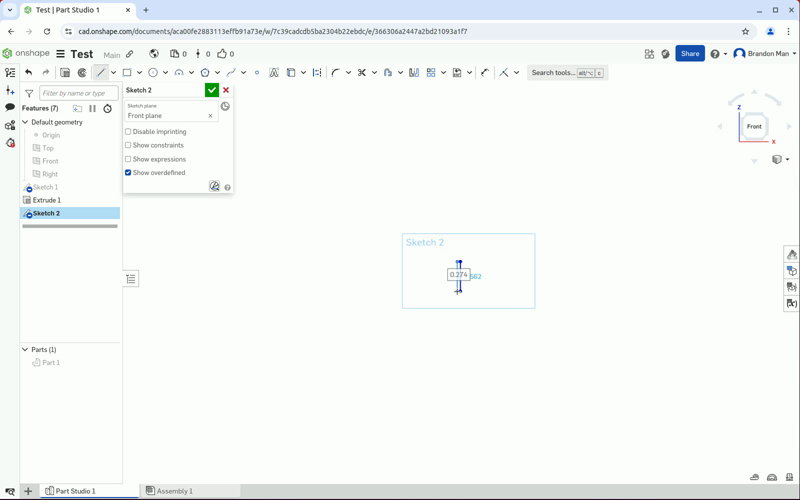
scroll(6)
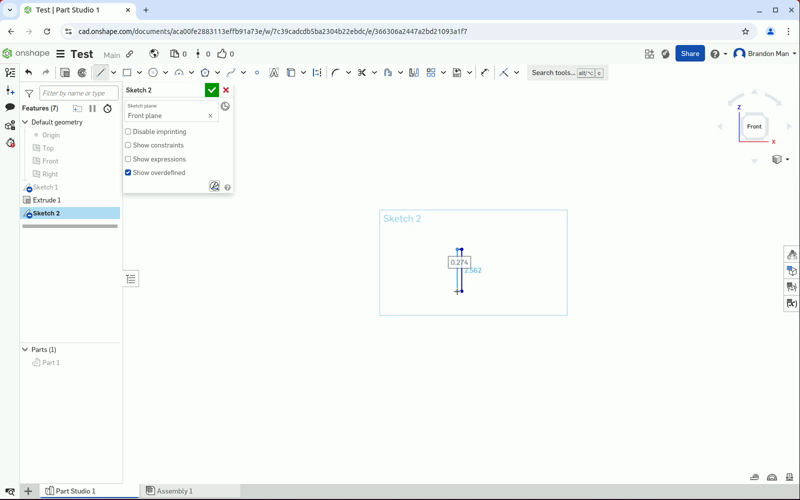
scroll(6)
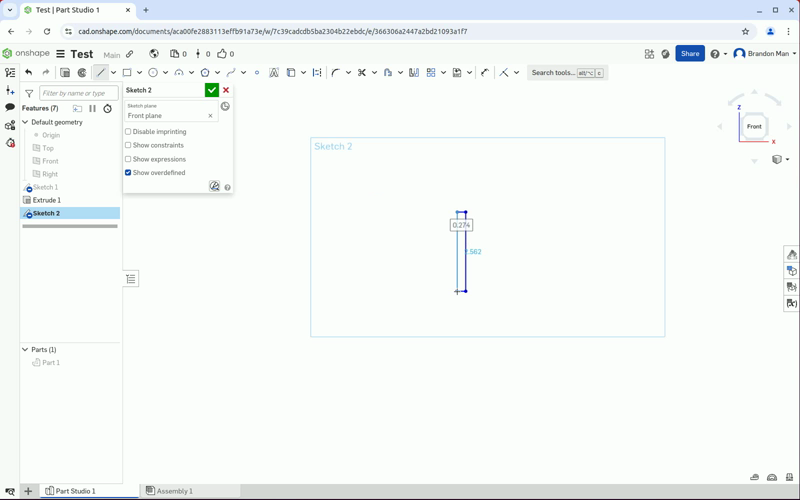
scroll(6)
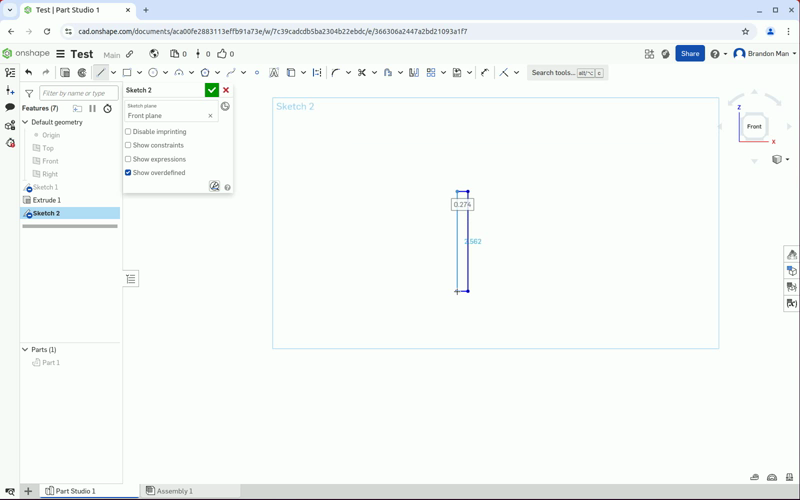
scroll(6)
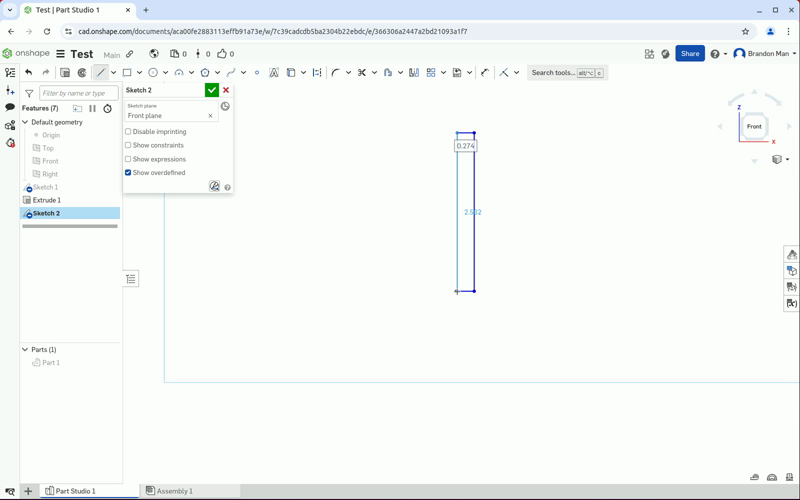
key_up(shift)
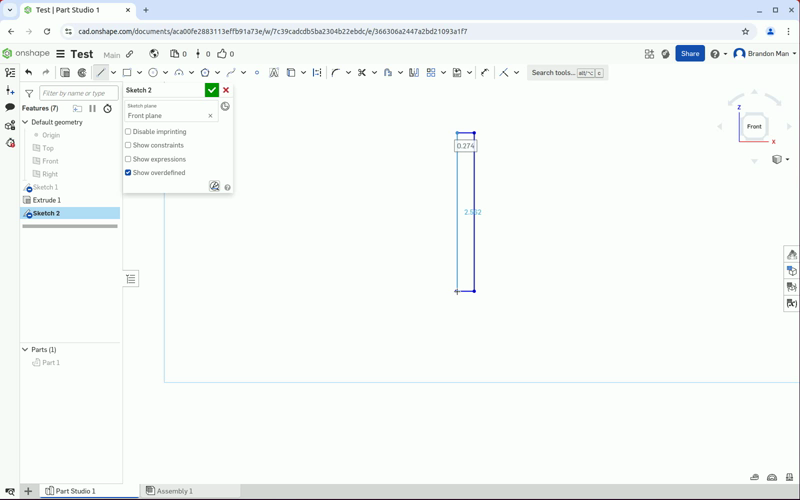
click(457, 291)
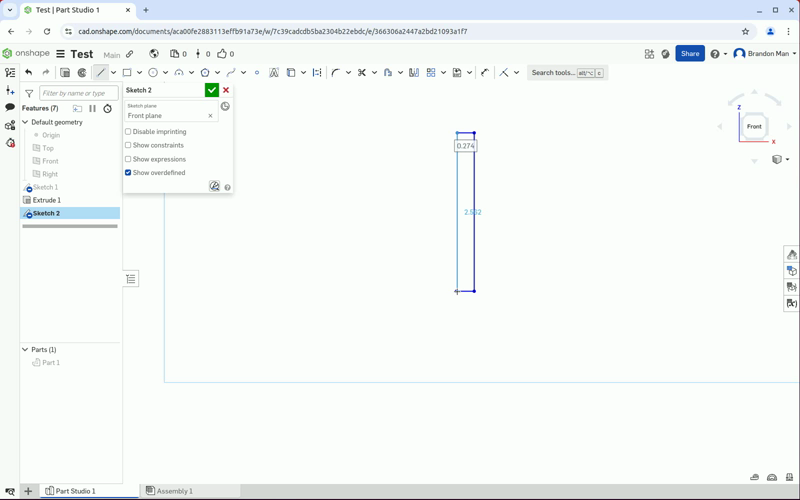
scroll(-6)
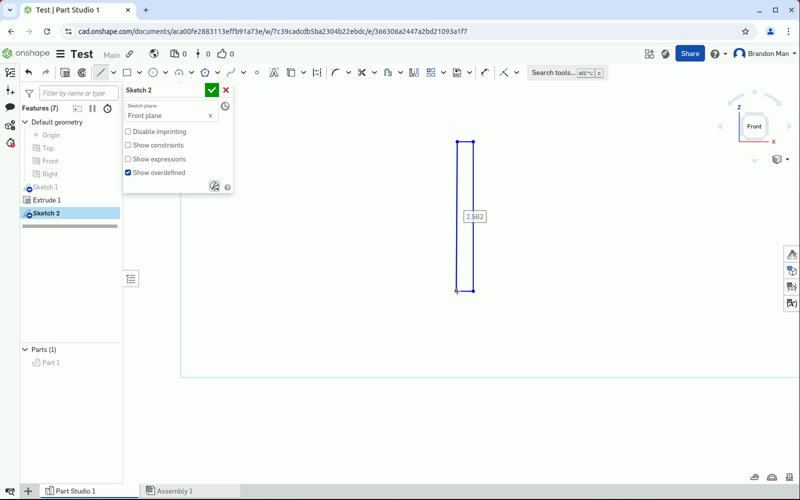
scroll(-6)
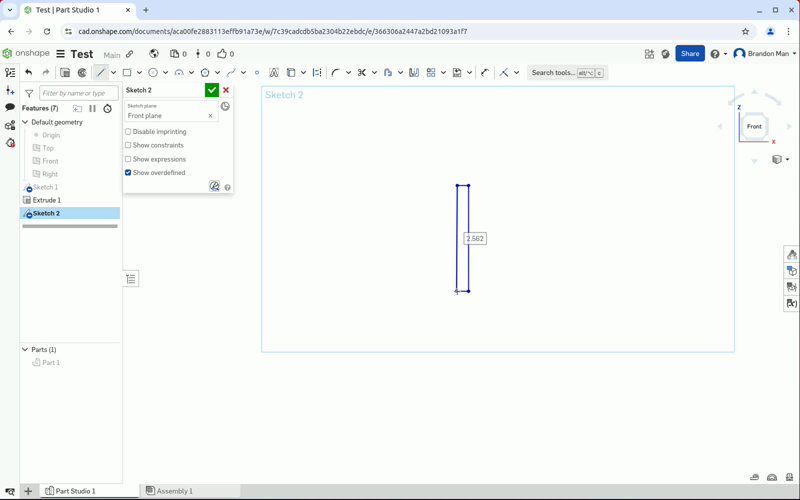
scroll(-6)
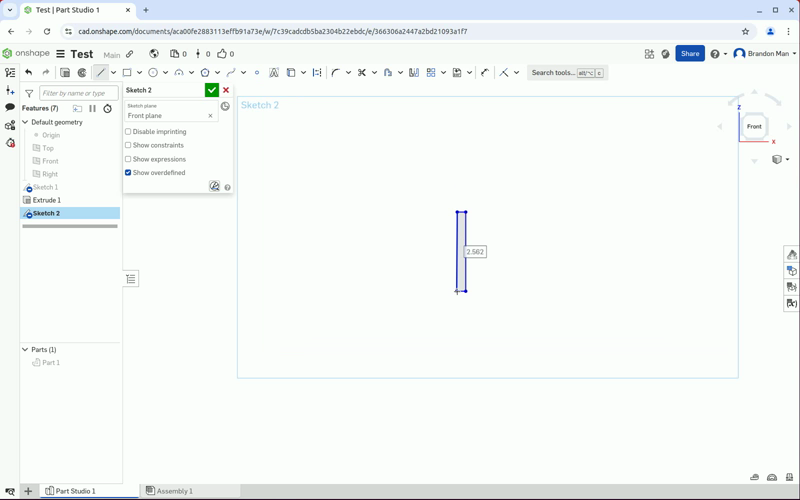
scroll(-6)
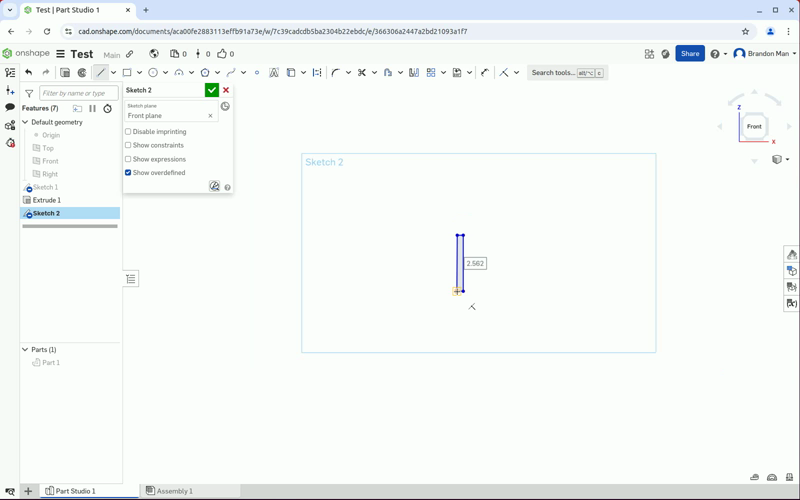
scroll(-6)
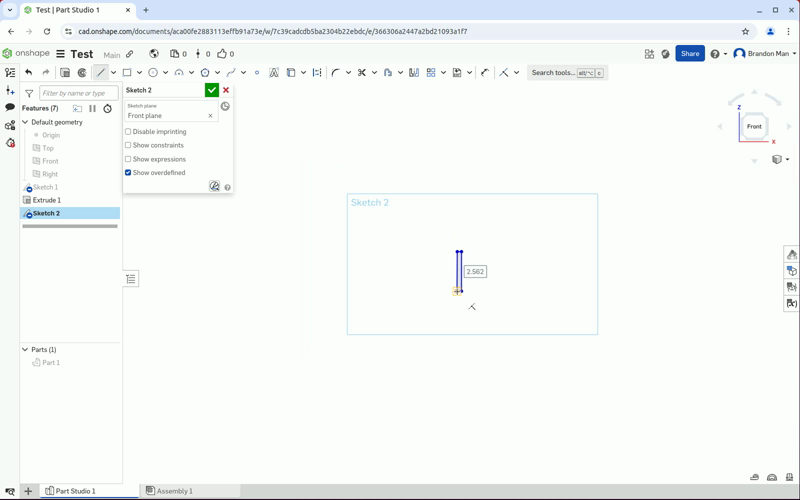
scroll(-6)
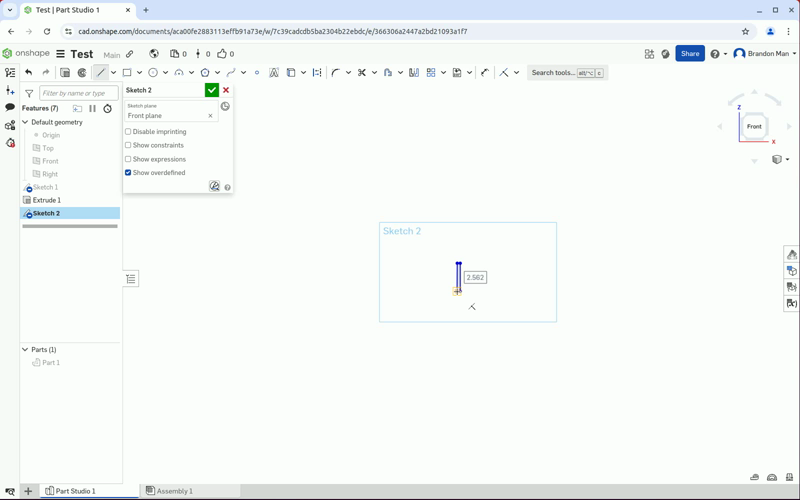
scroll(-6)
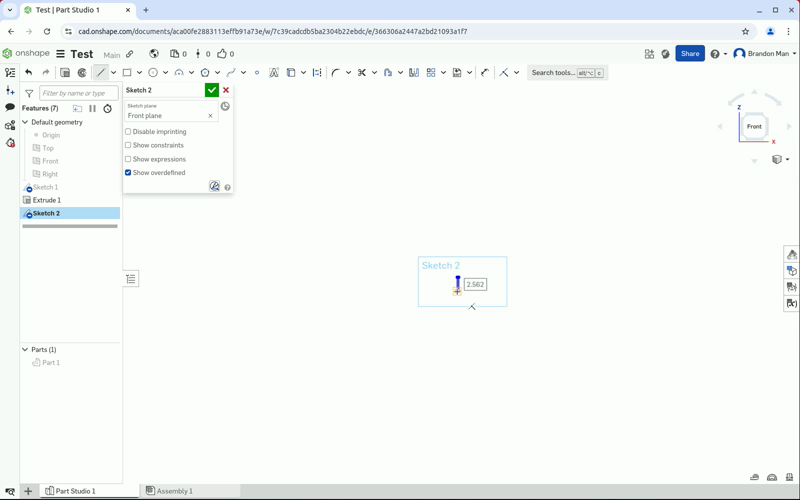
key(esc)
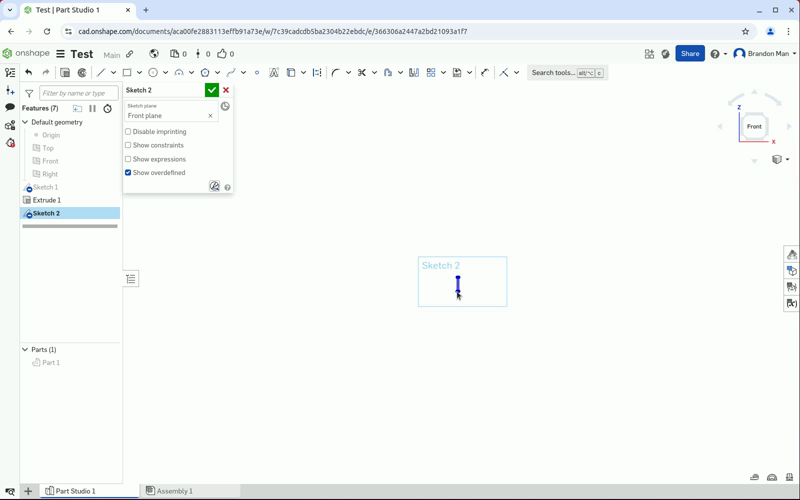
mouse_move(458, 289)
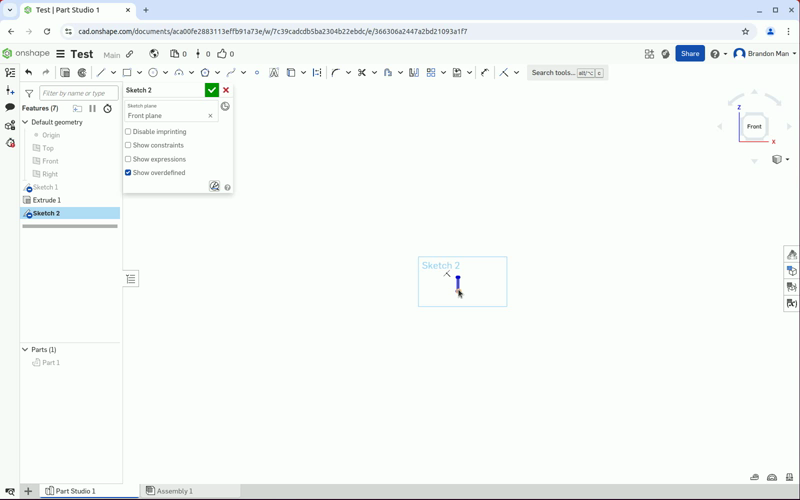
scroll(6)
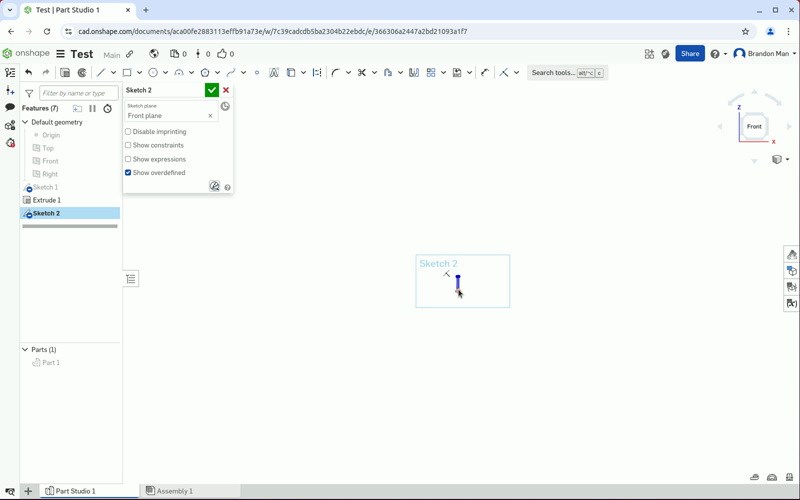
scroll(6)
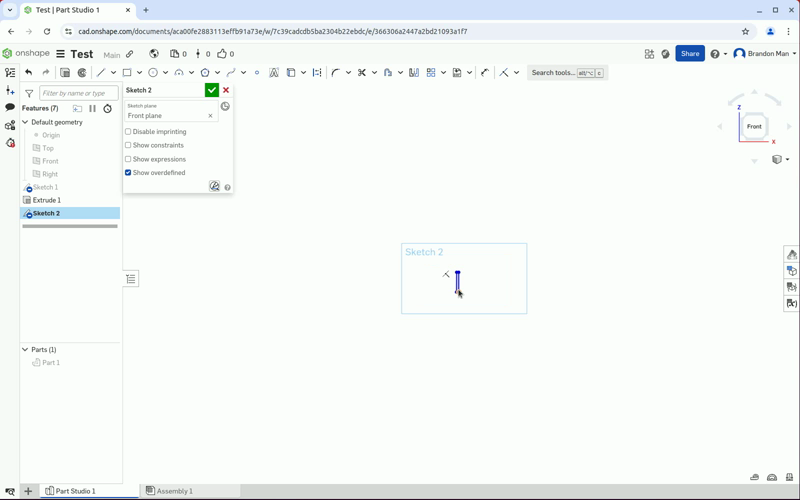
scroll(6)
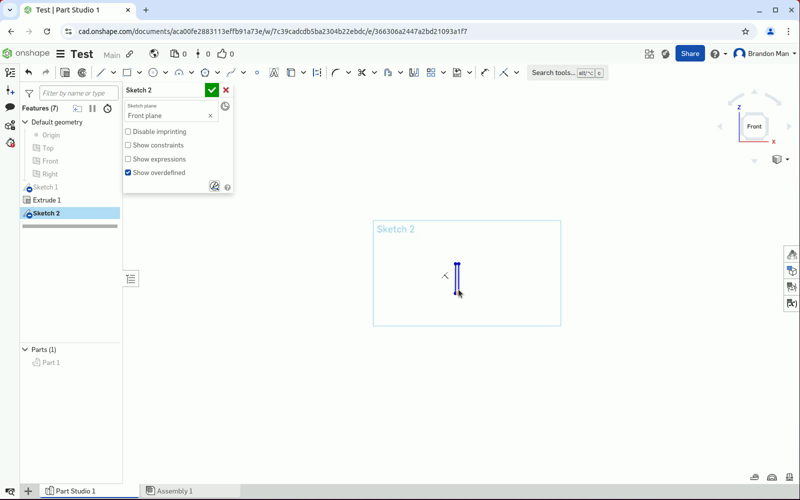
scroll(6)
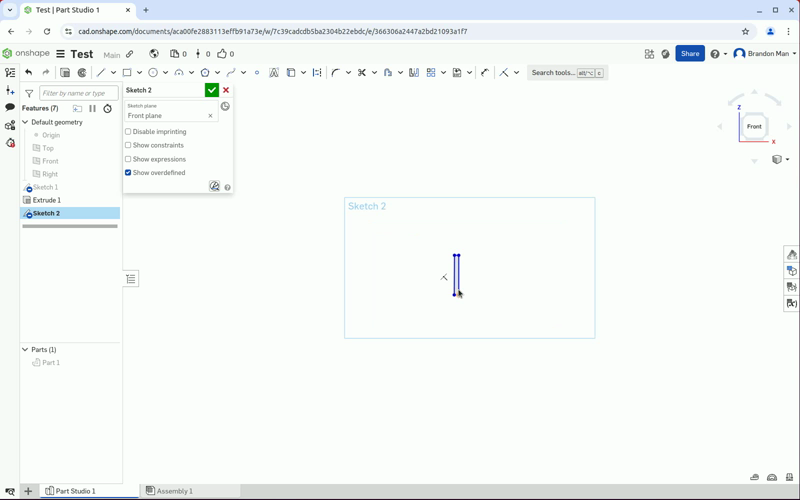
scroll(6)
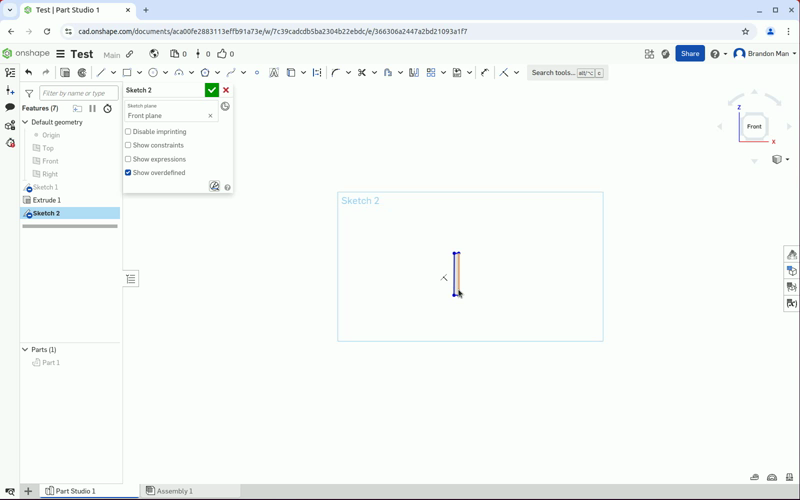
scroll(6)
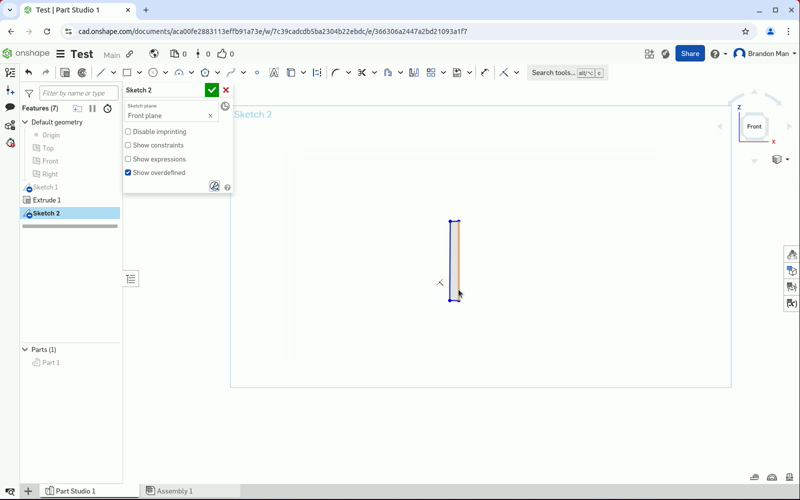
scroll(6)
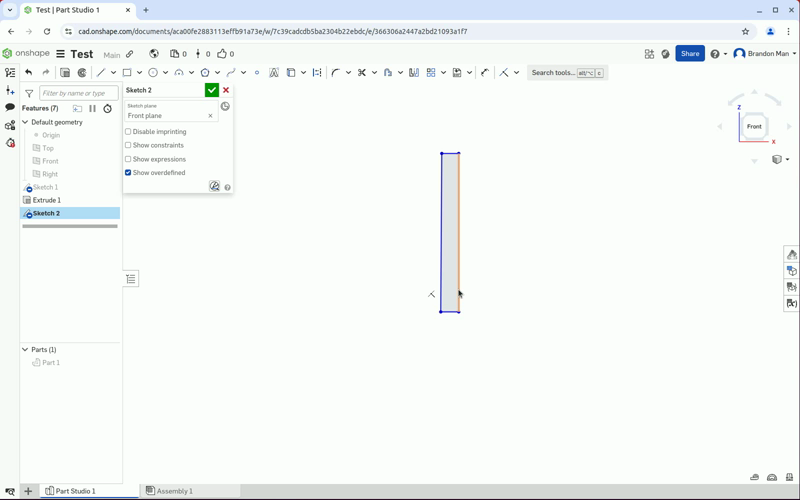
click(458, 289)
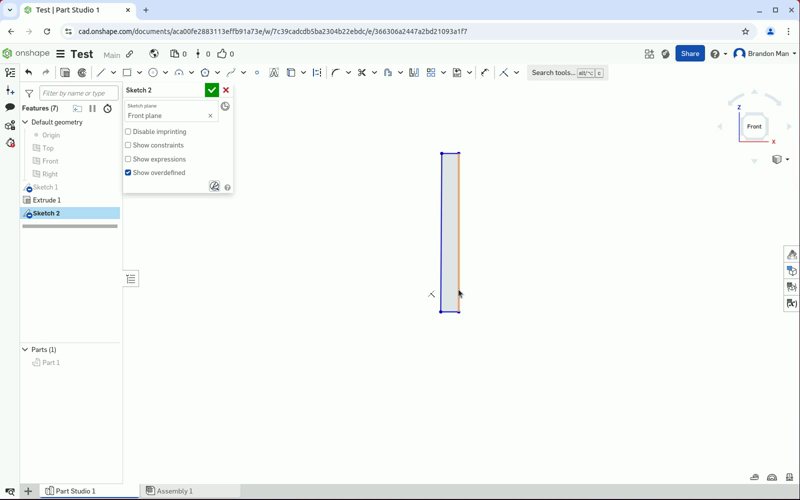
scroll(-6)
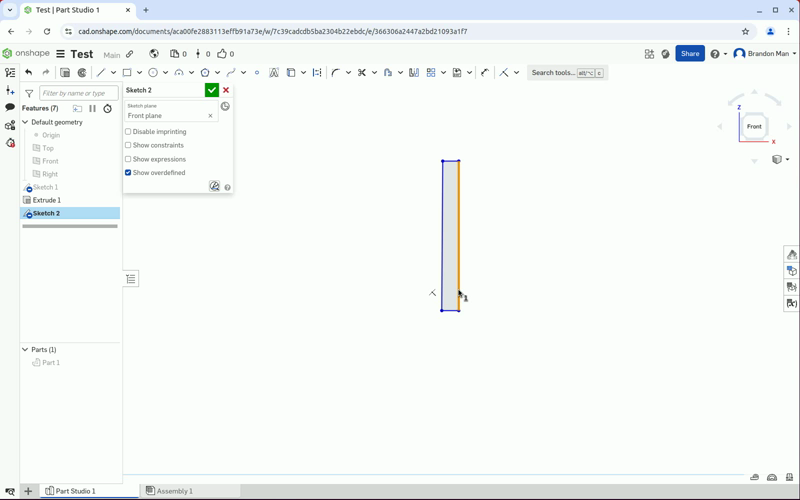
scroll(-6)
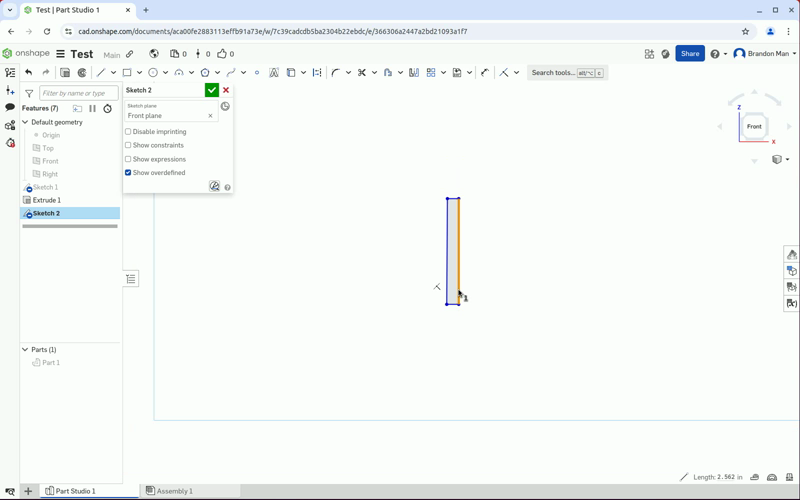
scroll(-6)
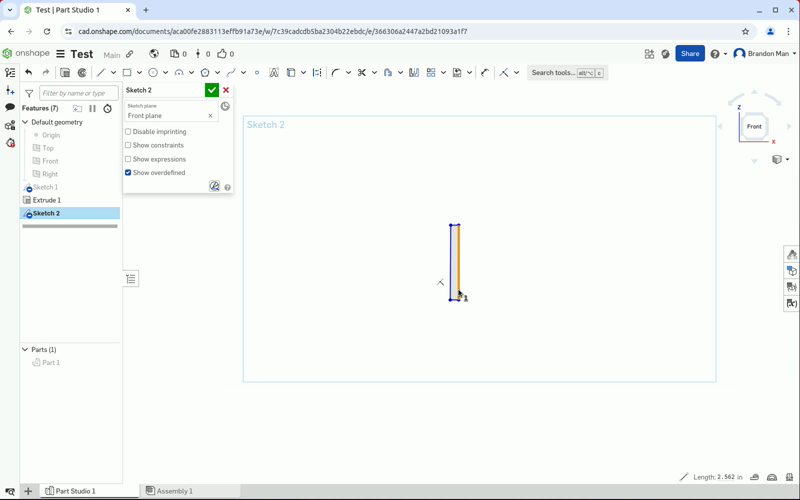
scroll(-6)
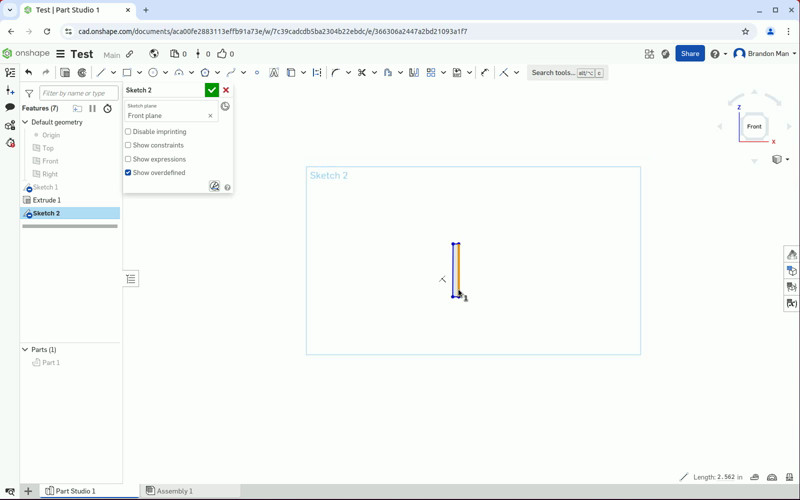
scroll(-6)
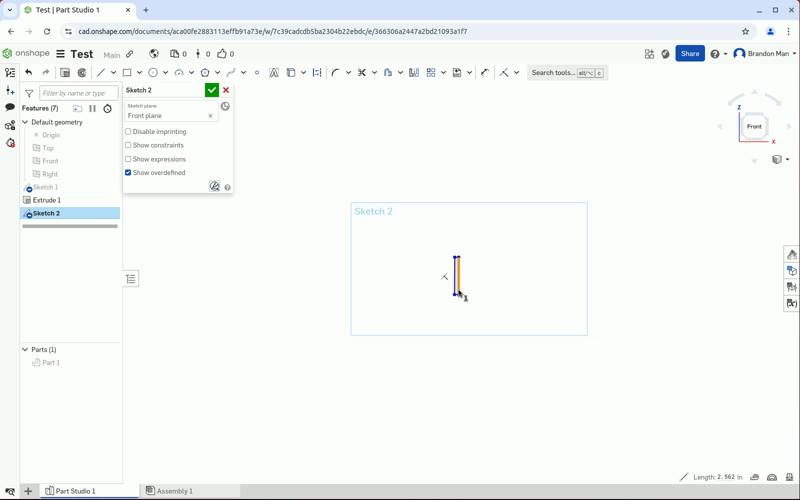
scroll(-6)
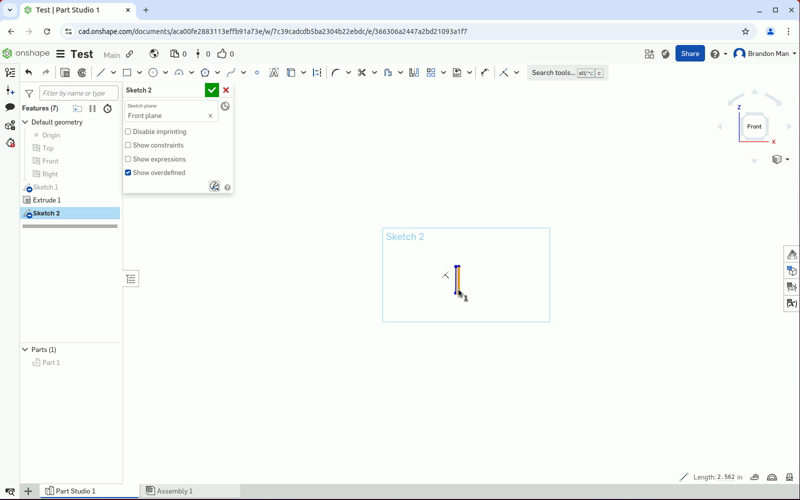
scroll(-6)
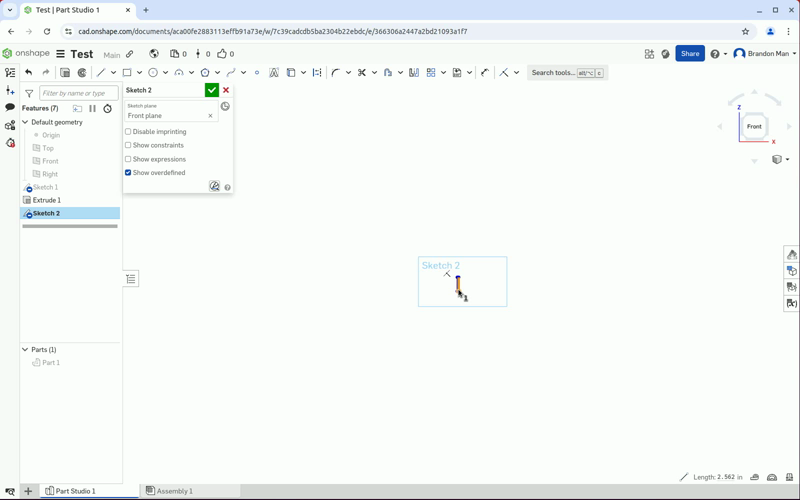
mouse_move(73, 352)
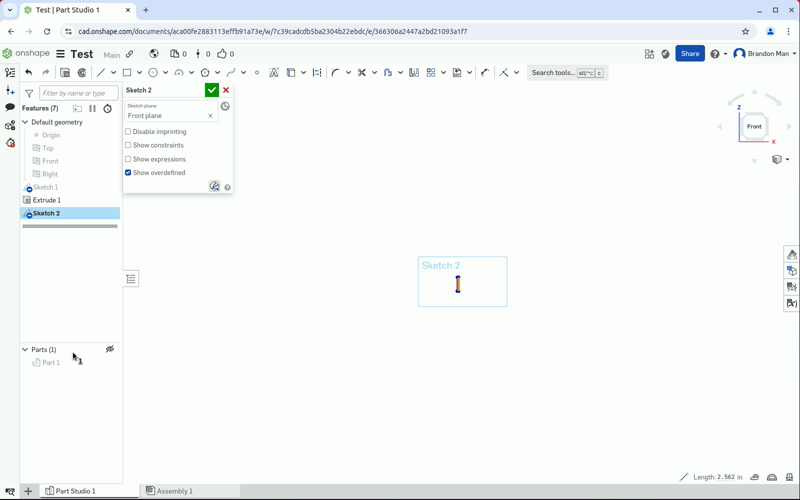
key(shift+y)
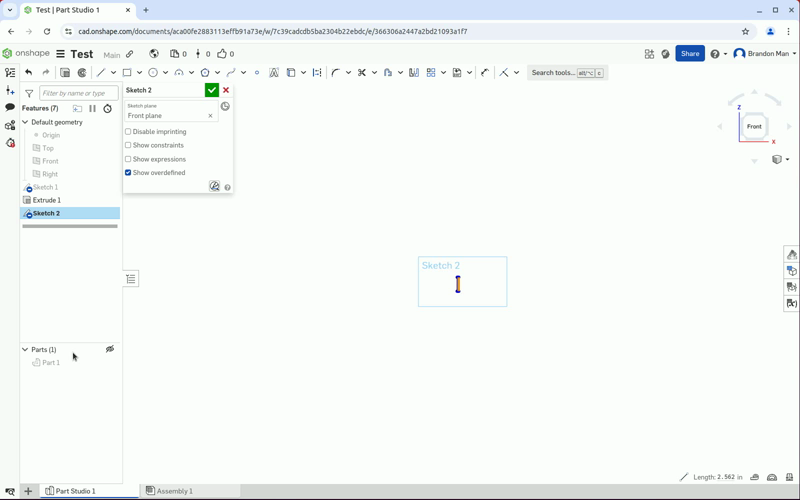
key(shift+e)
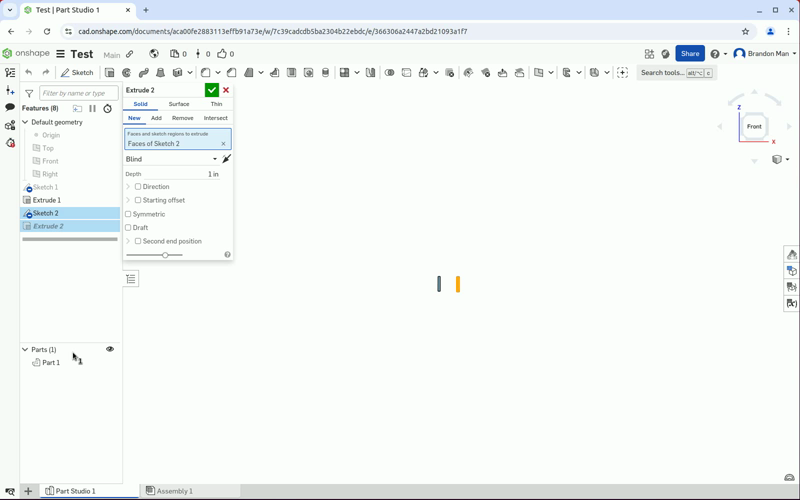
mouse_move(143, 106)
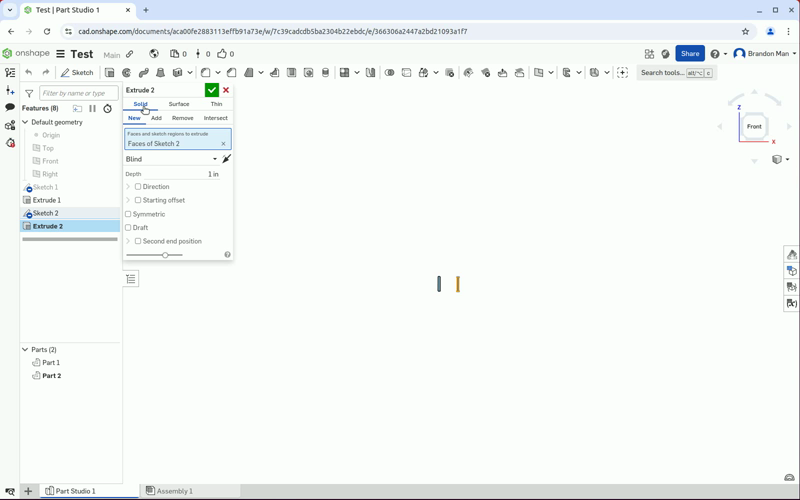
click(143, 106)
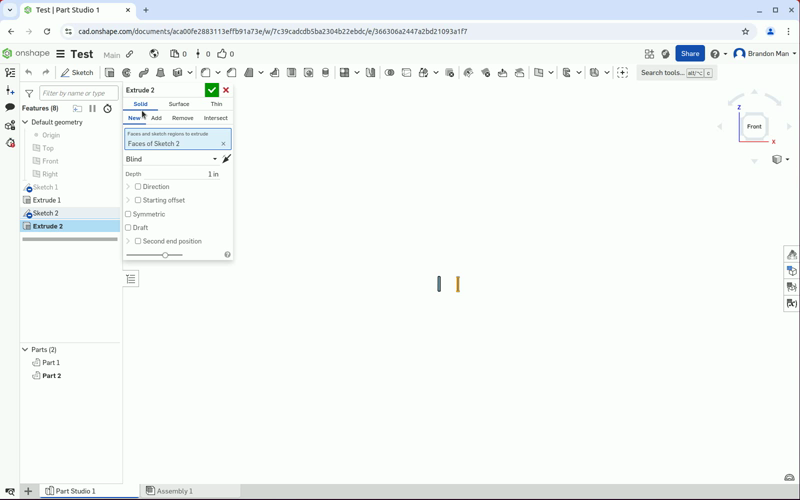
mouse_move(137, 120)
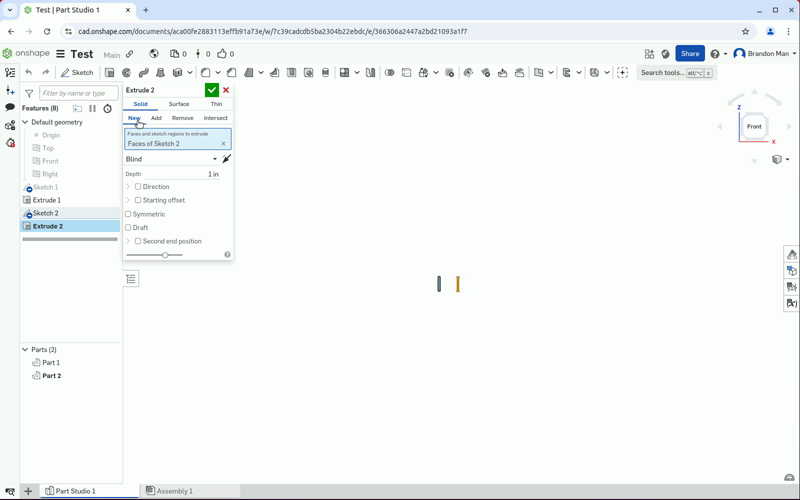
click(137, 120)
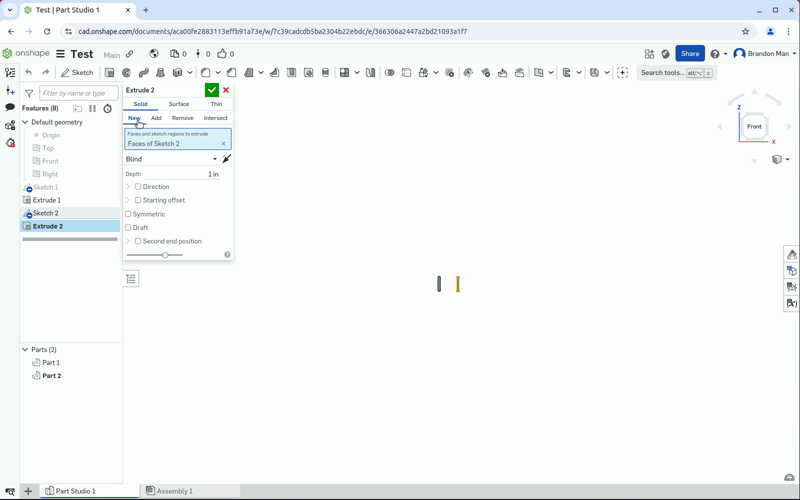
key(tab, 4)
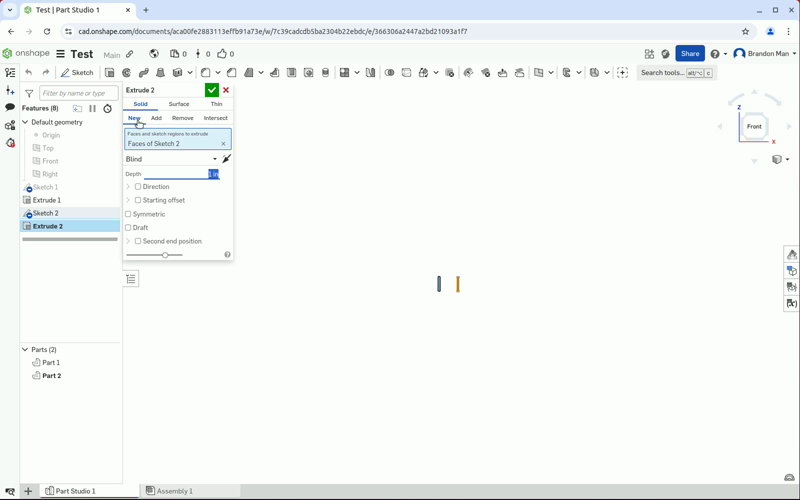
text(23.108)
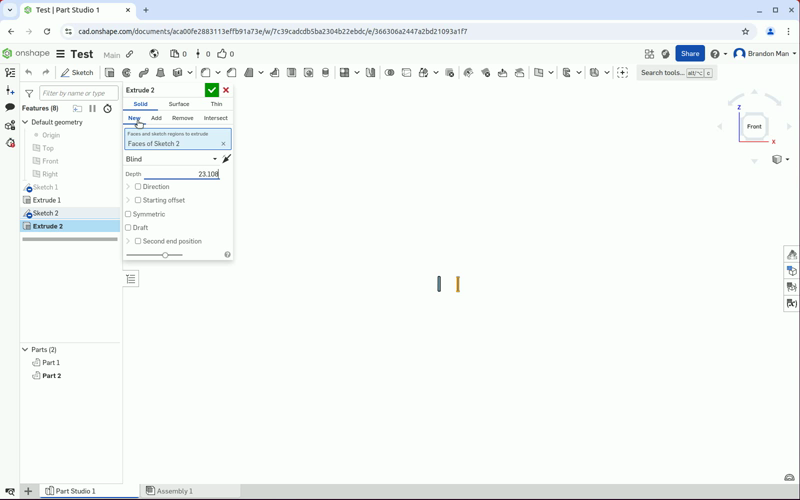
key(enter)
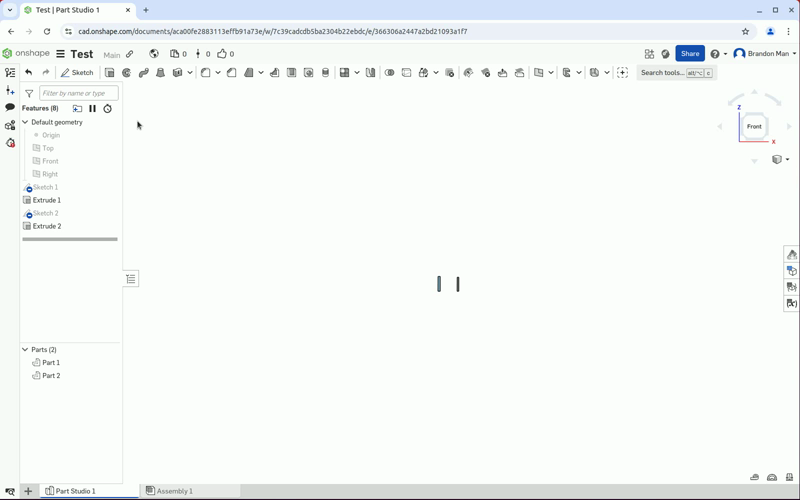
key(shift+h)
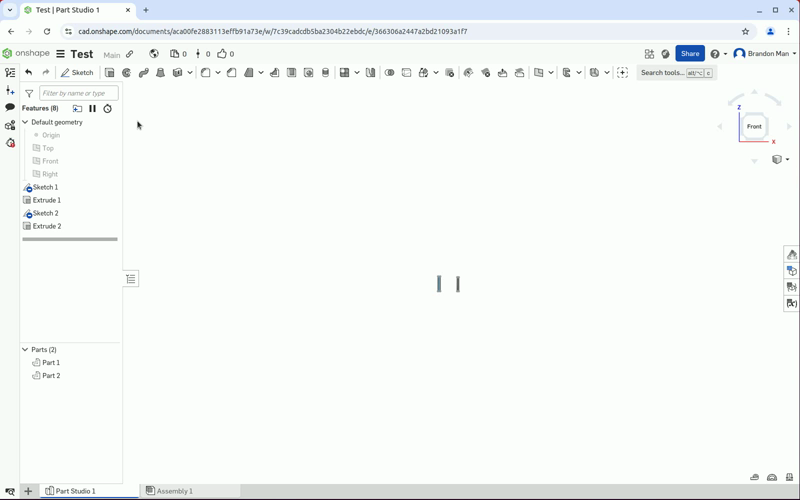
key(shift+h)
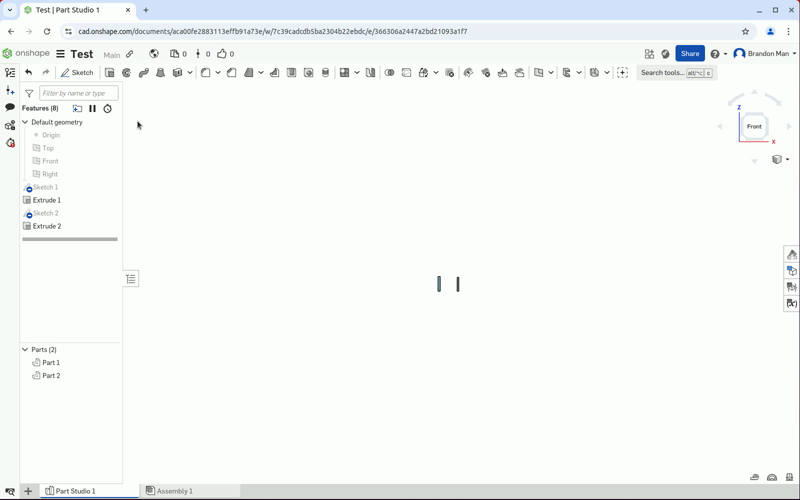
mouse_move(73, 189)
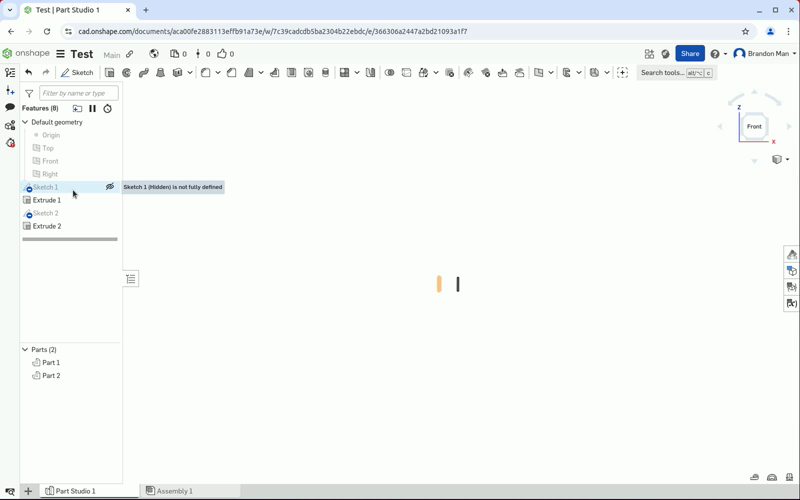
click(73, 189)
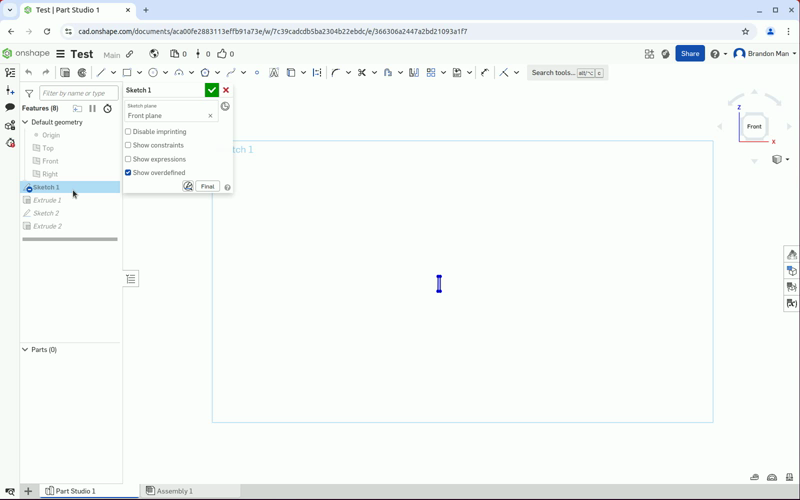
mouse_move(229, 92)
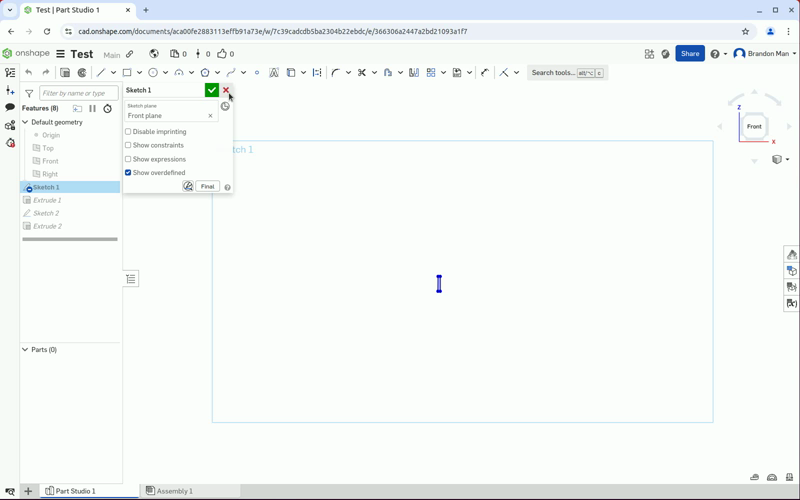
click(229, 92)
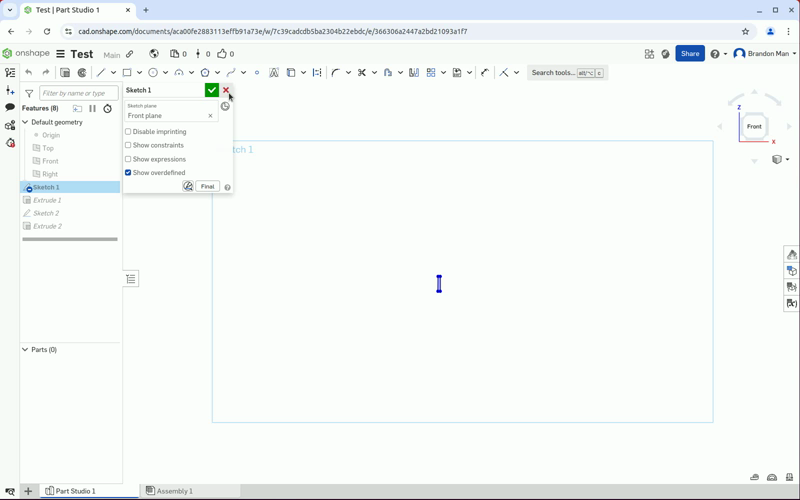
key(shift+s)
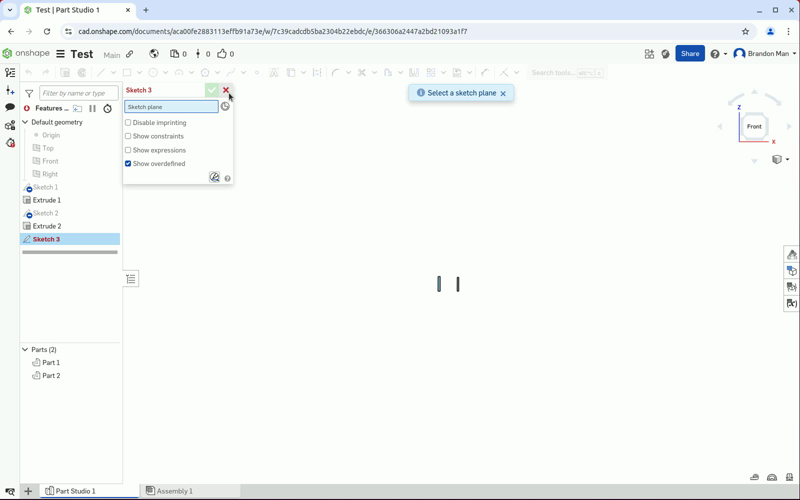
mouse_move(73, 163)
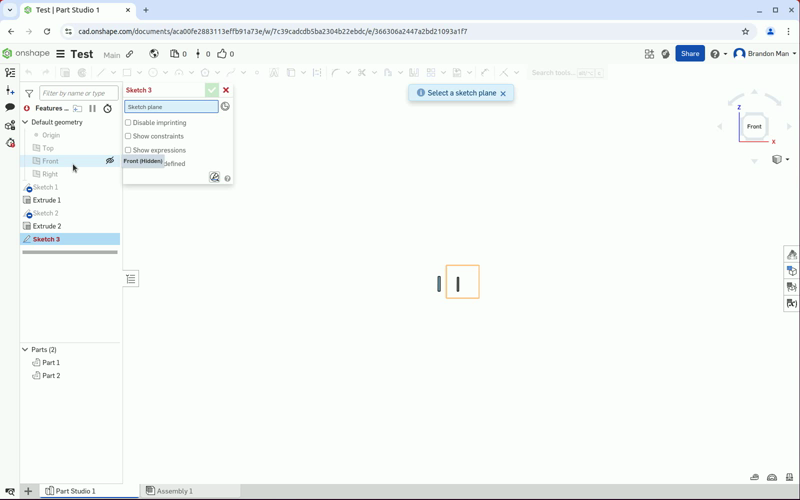
click(73, 163)
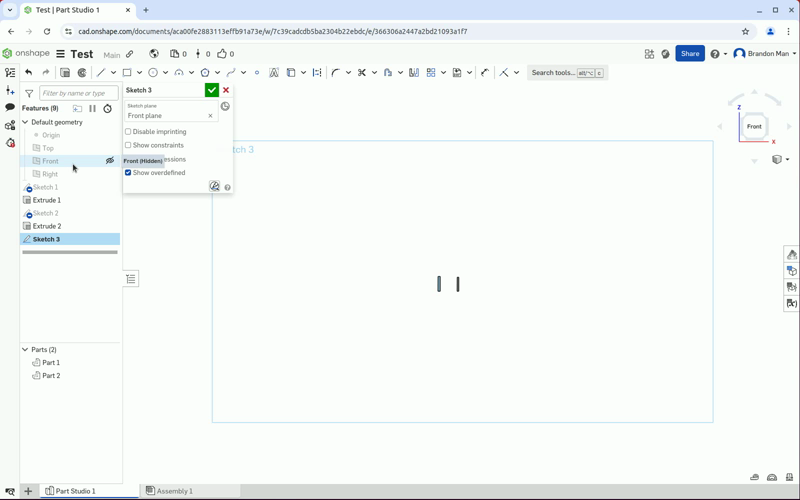
mouse_move(73, 352)
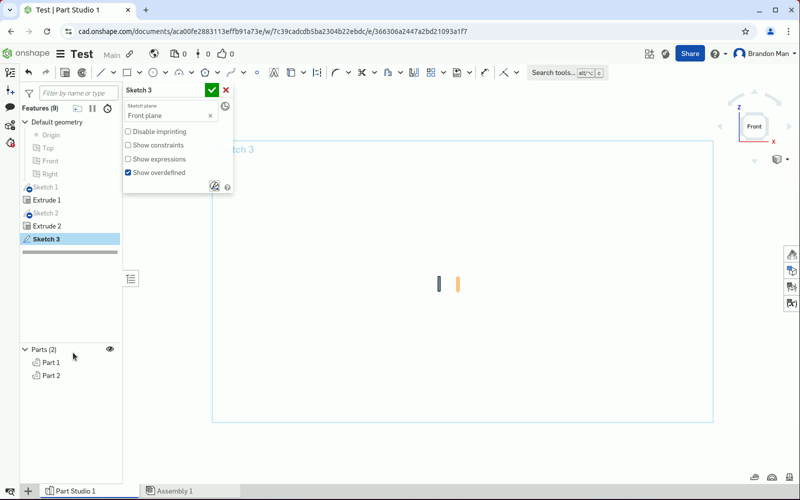
key(y)
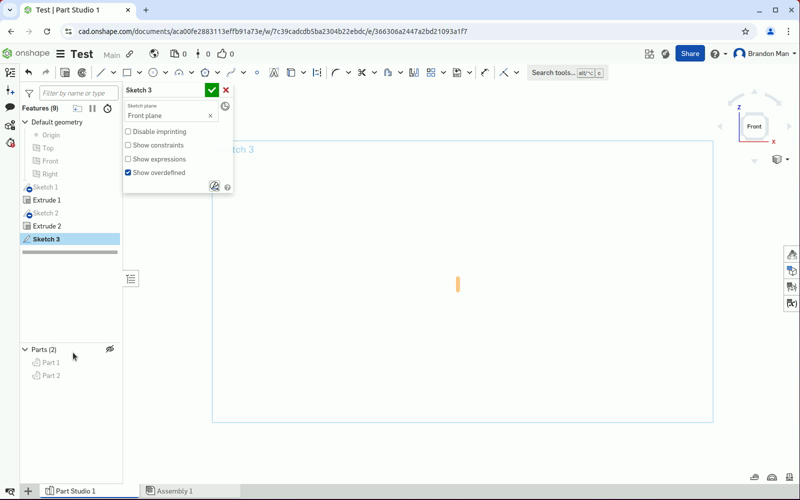
key(l)
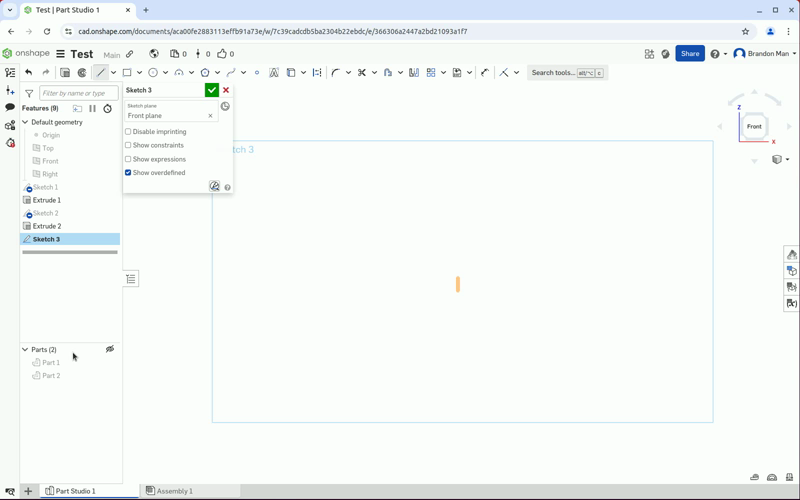
key_down(shift)
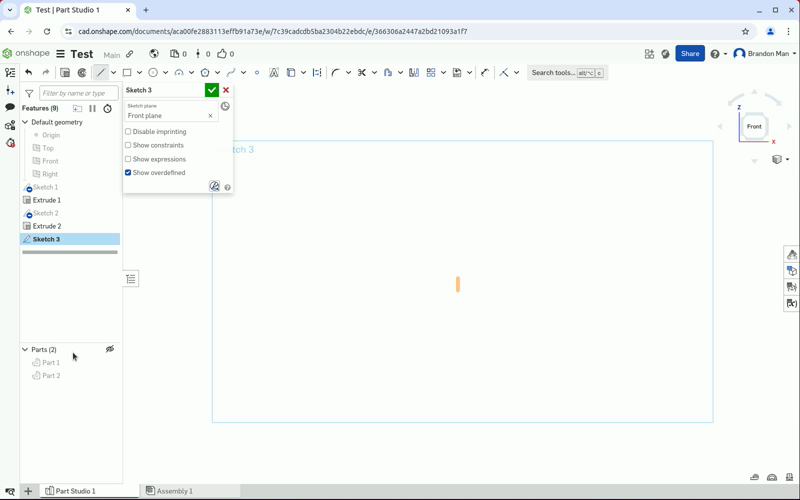
mouse_move(440, 291)
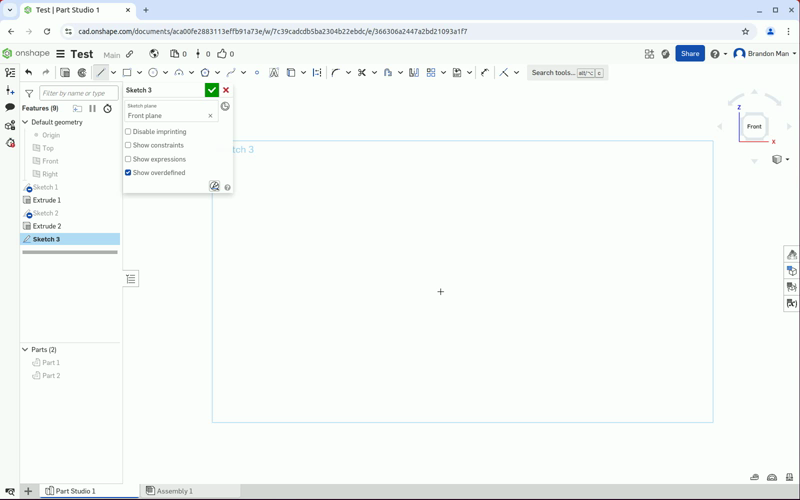
click(440, 291)
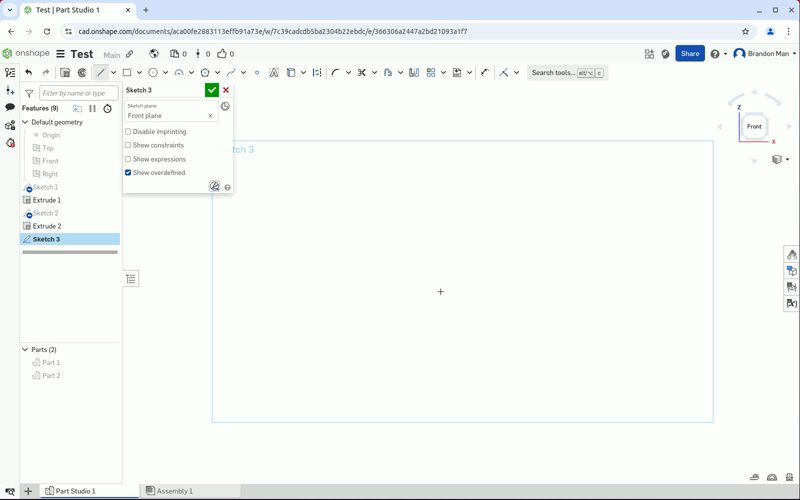
key_up(shift)
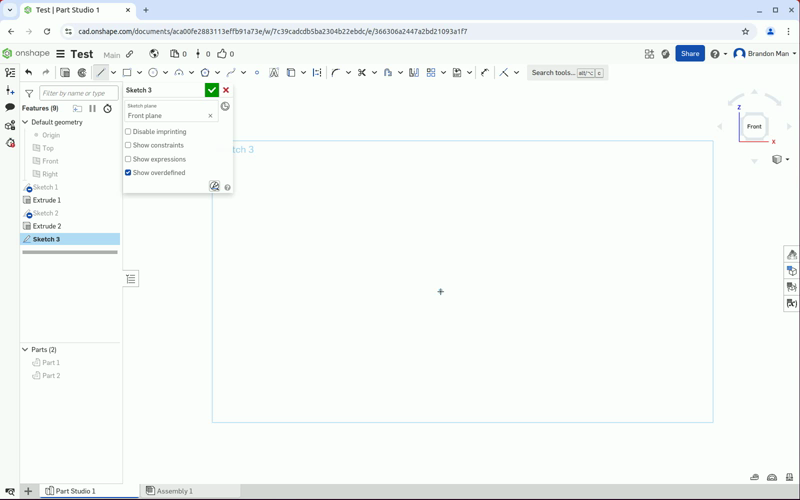
key_down(shift)
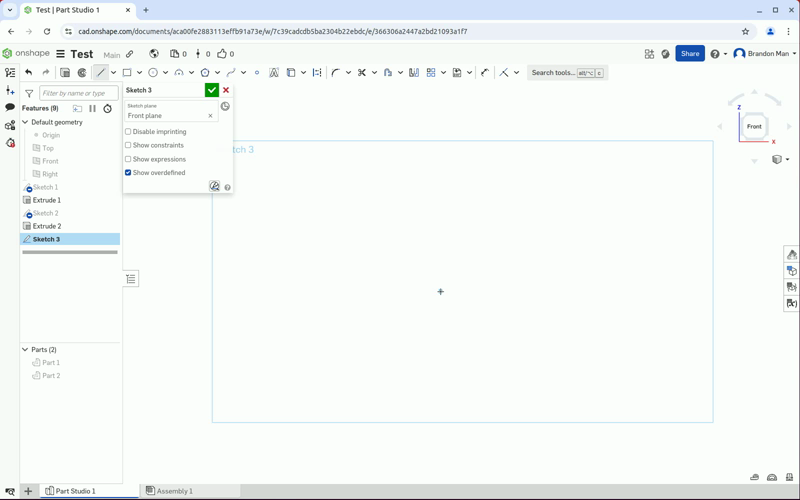
mouse_move(470, 291)
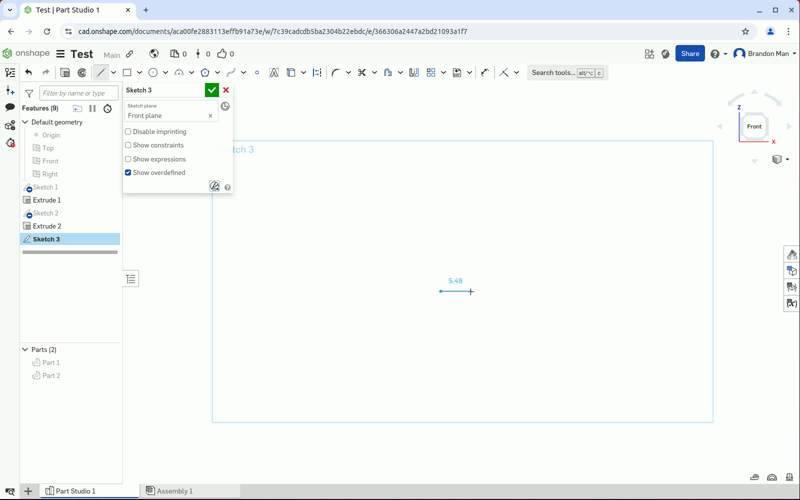
mouse_move(458, 291)
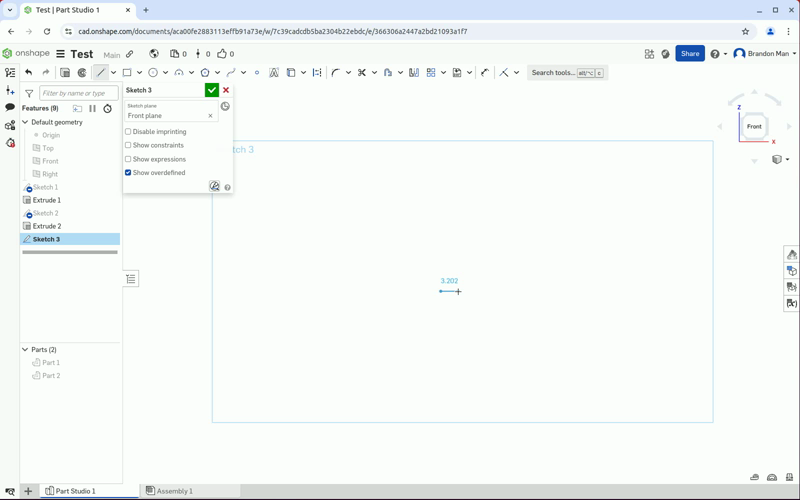
click(458, 291)
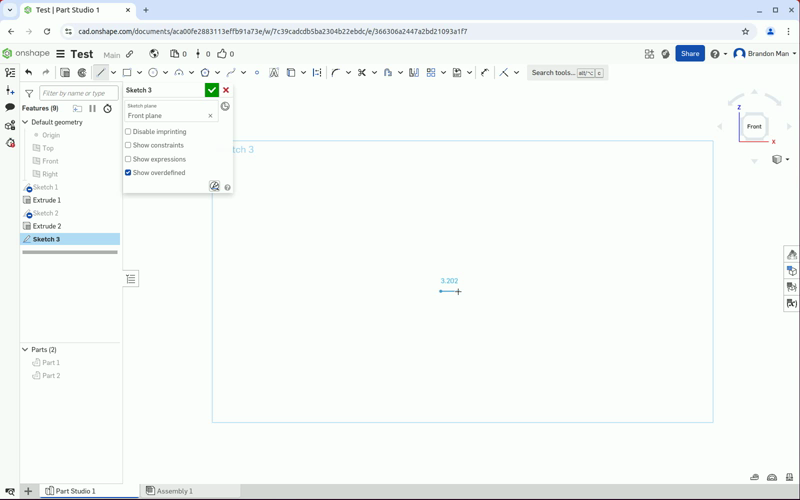
key_up(shift)
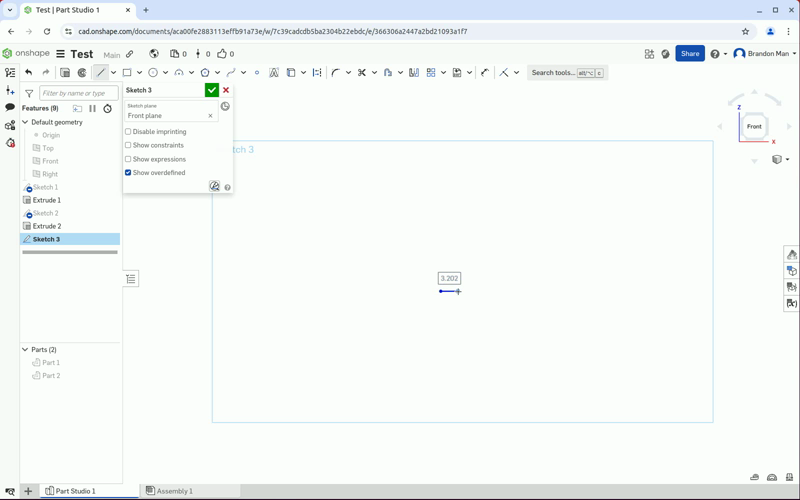
key_down(shift)
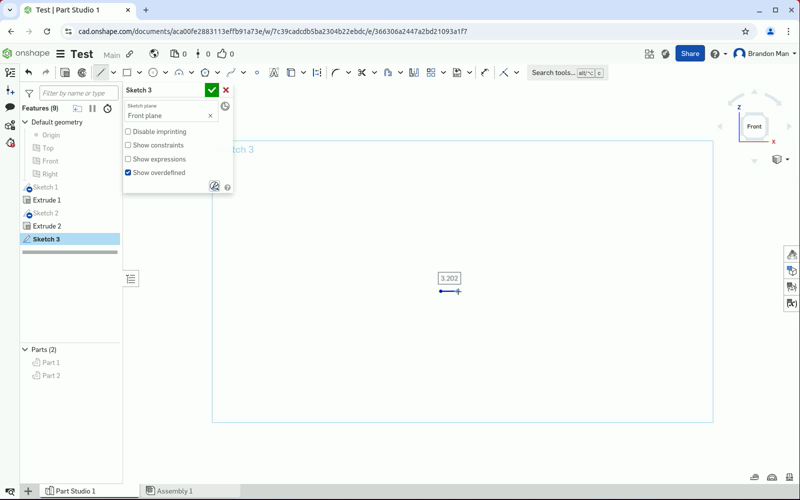
mouse_move(488, 291)
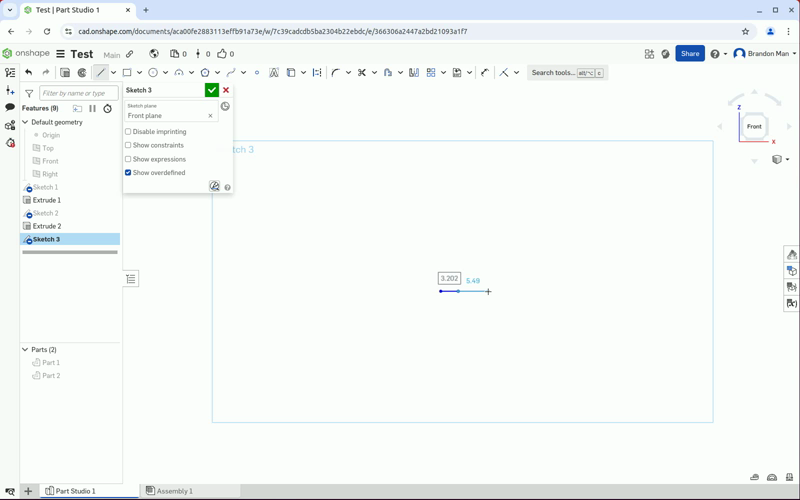
mouse_move(458, 278)
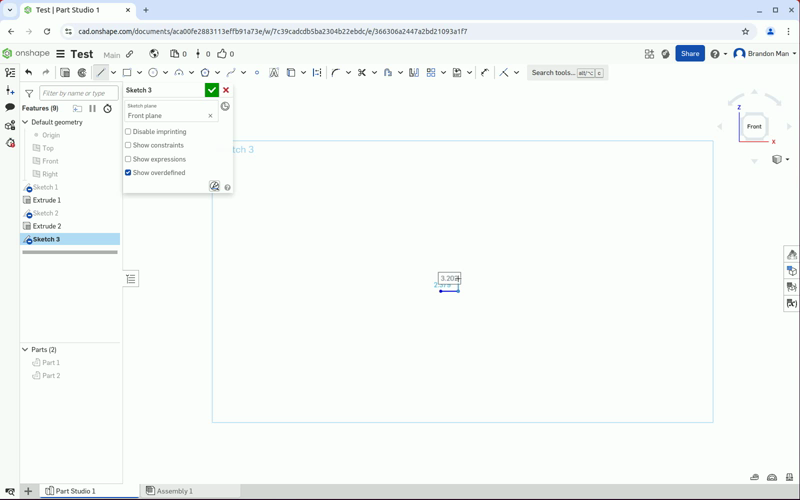
click(458, 278)
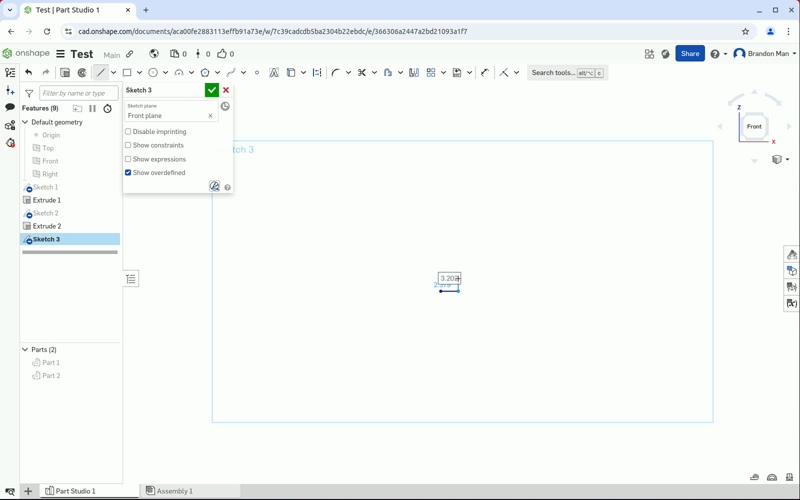
key_up(shift)
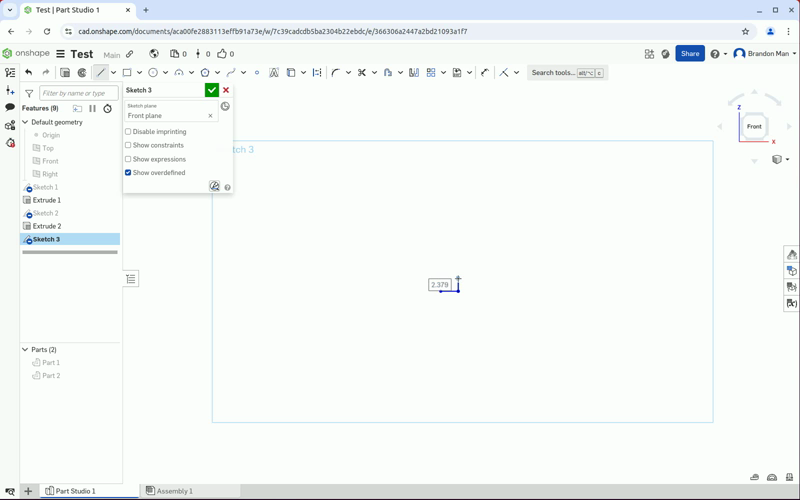
key_down(shift)
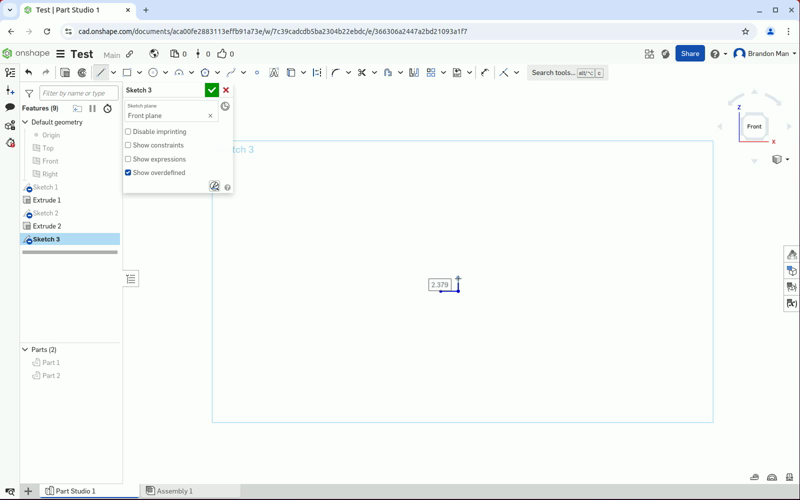
mouse_move(488, 278)
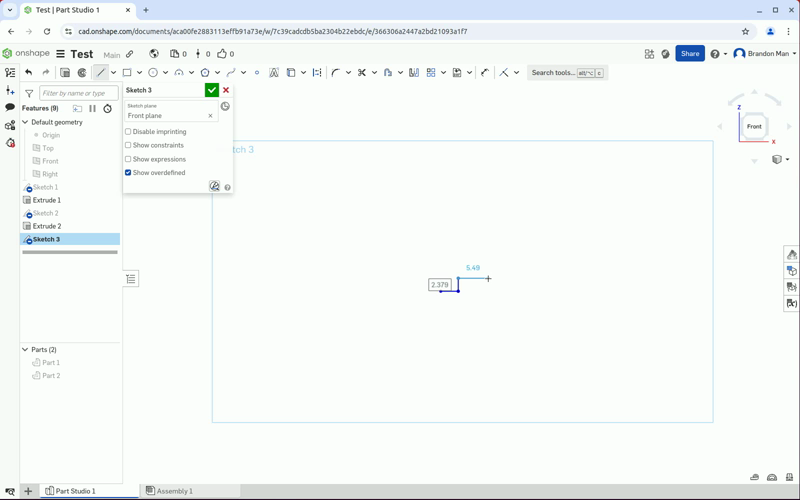
mouse_move(440, 278)
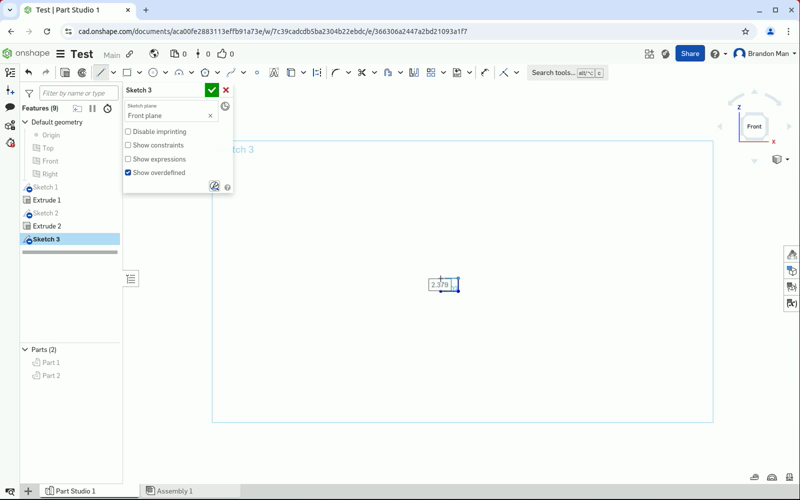
click(440, 278)
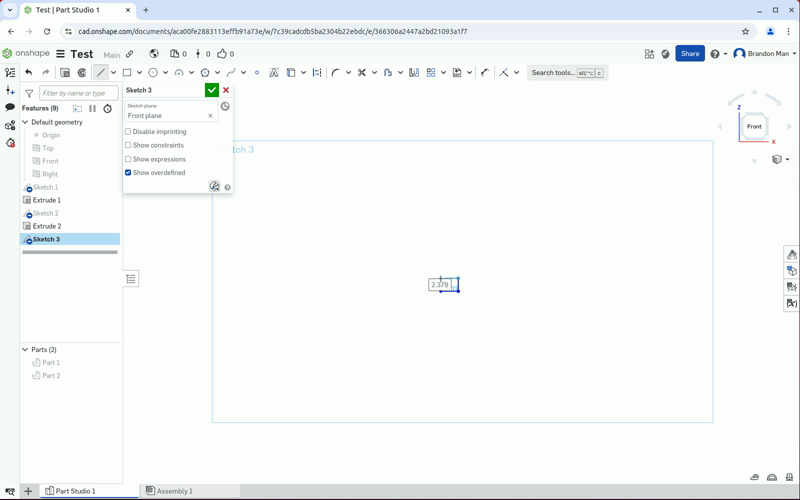
key_up(shift)
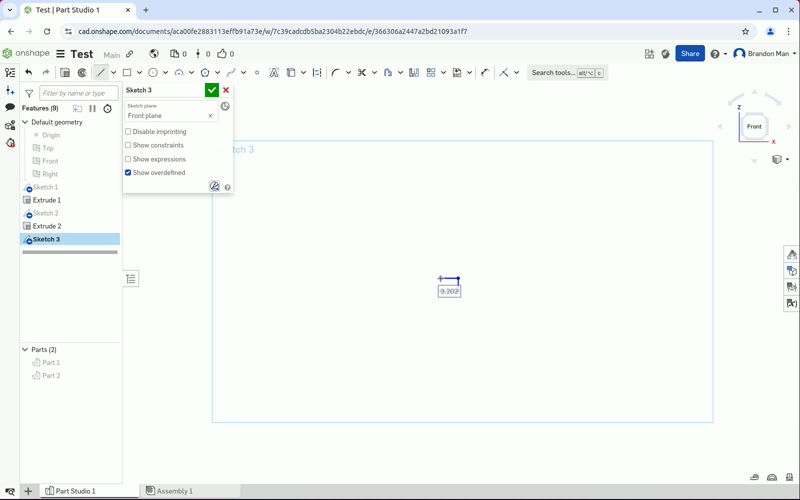
mouse_move(470, 278)
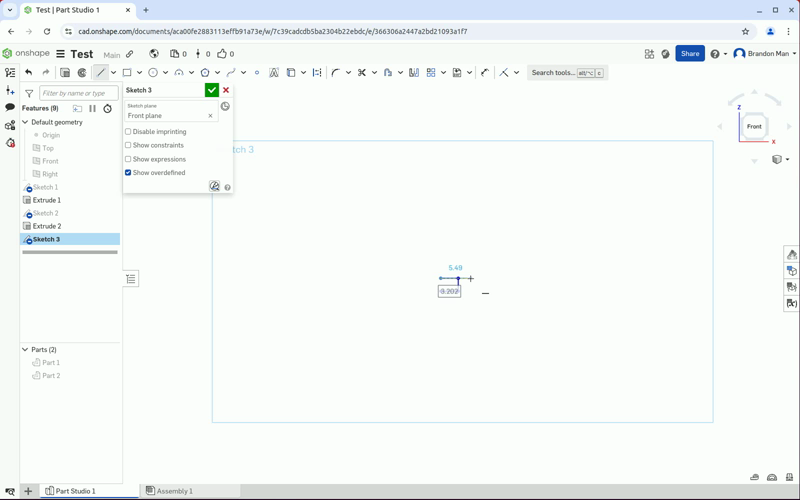
key_down(shift)
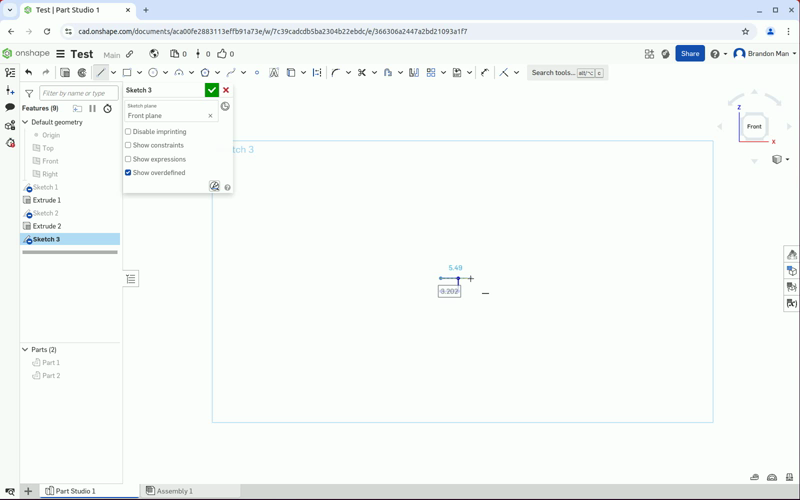
mouse_move(440, 291)
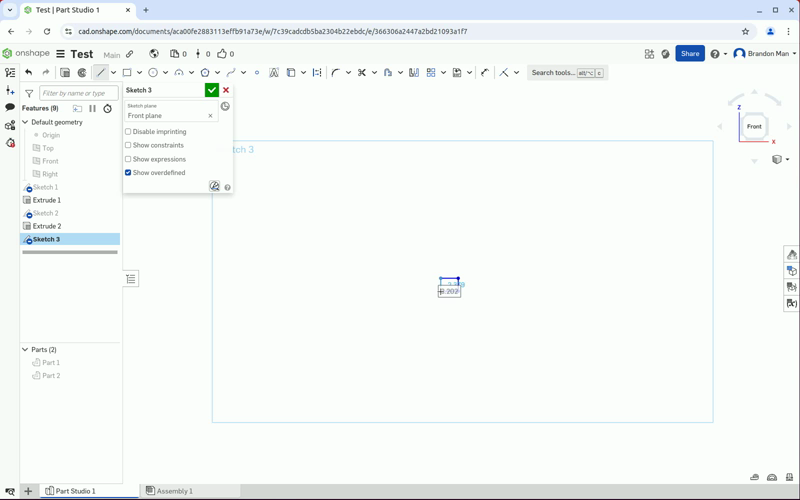
key_up(shift)
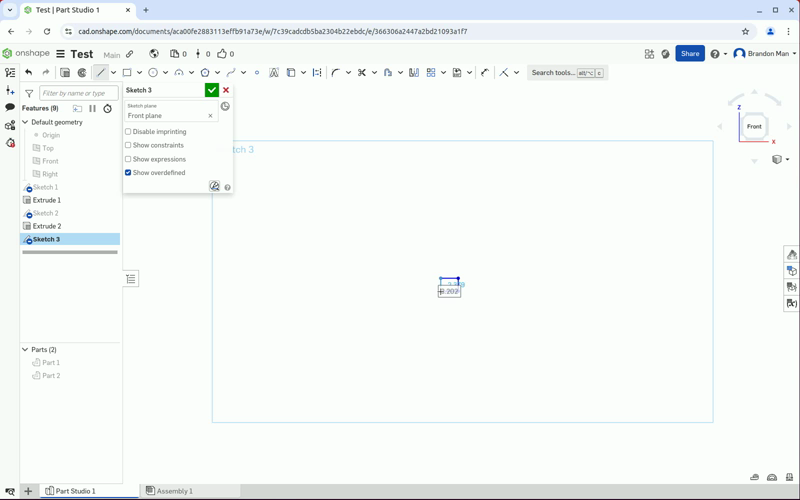
click(440, 291)
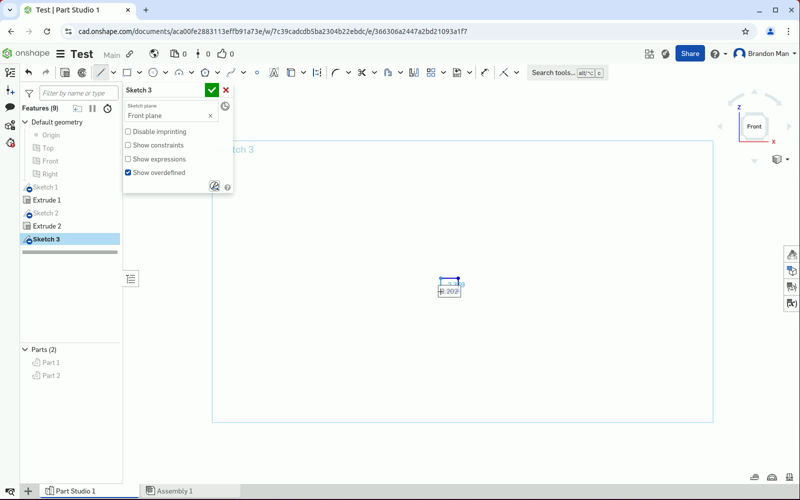
key(esc)
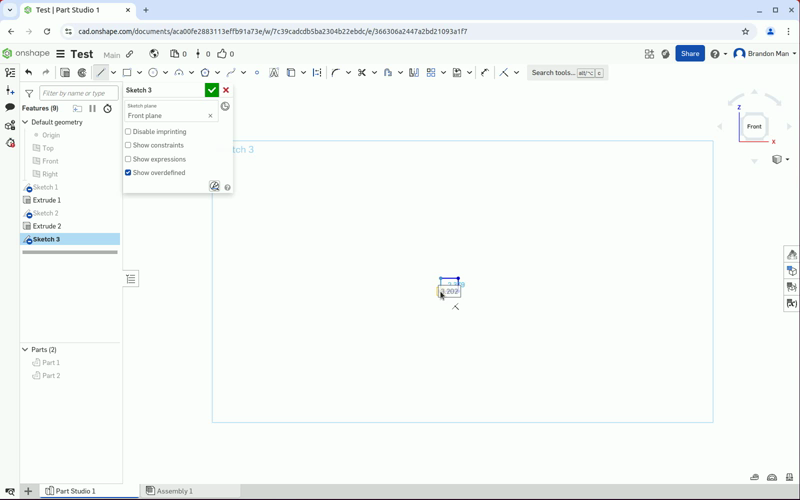
mouse_move(452, 283)
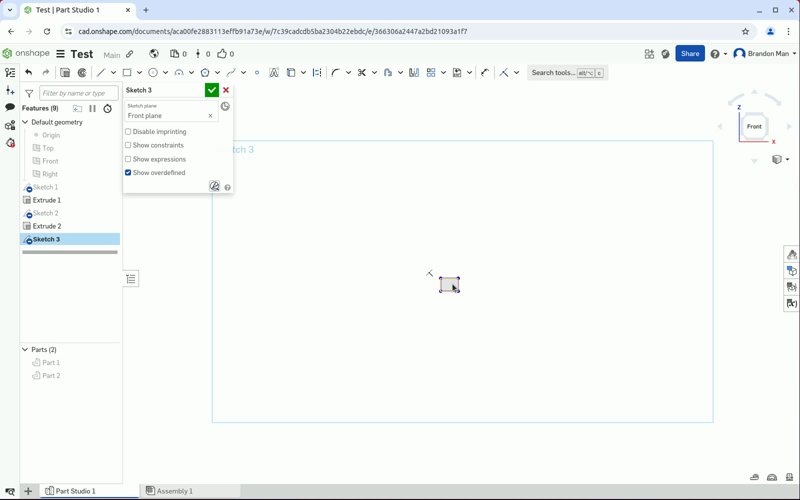
scroll(6)
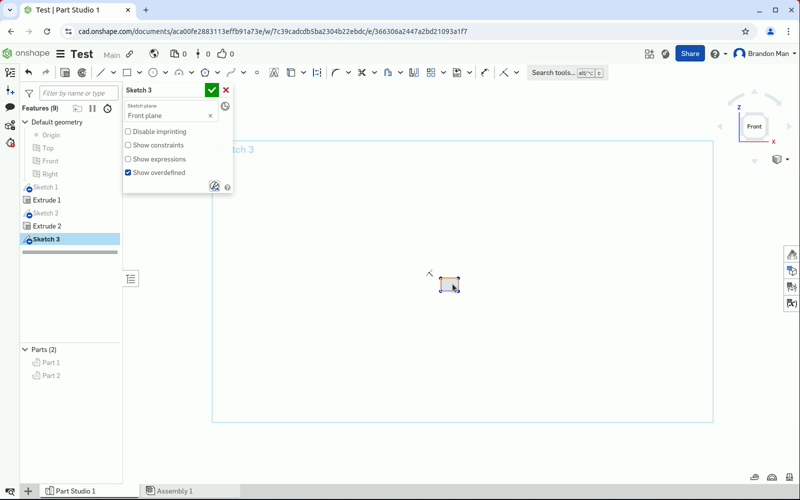
scroll(6)
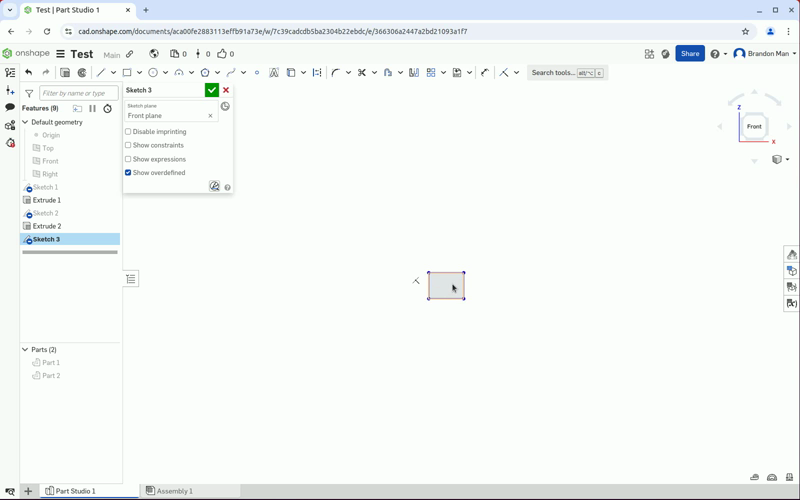
scroll(6)
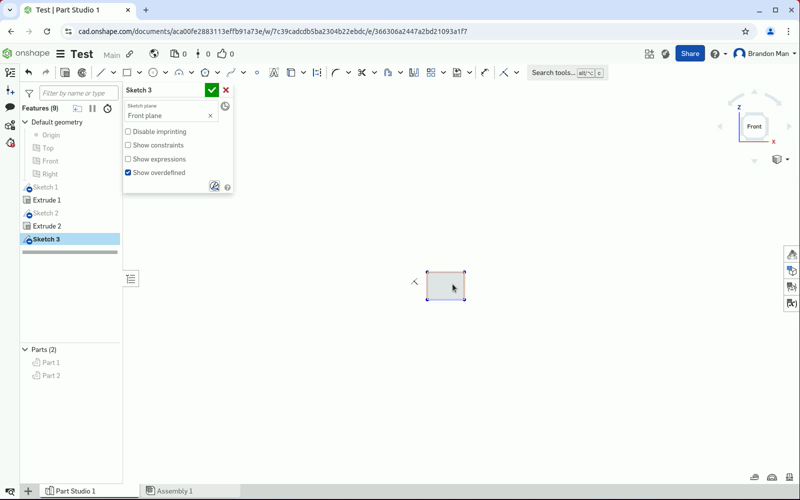
scroll(6)
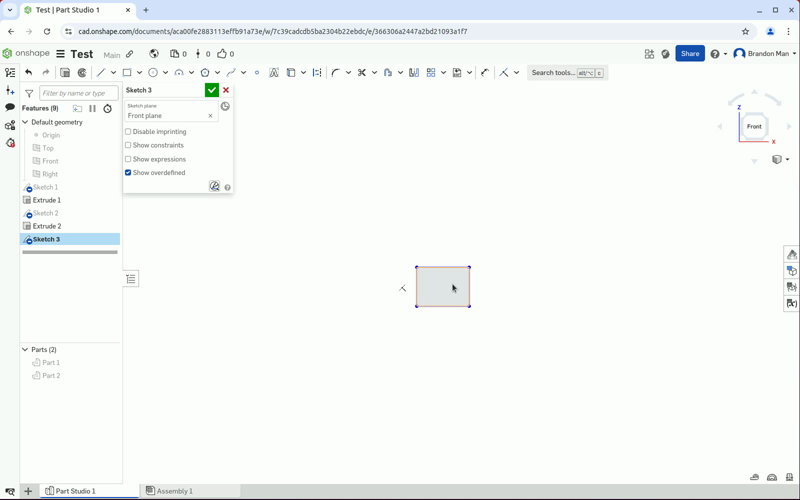
scroll(6)
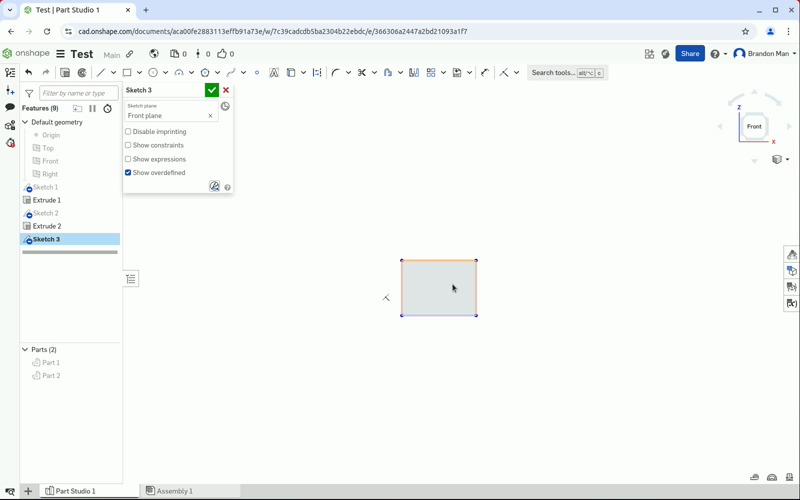
scroll(6)
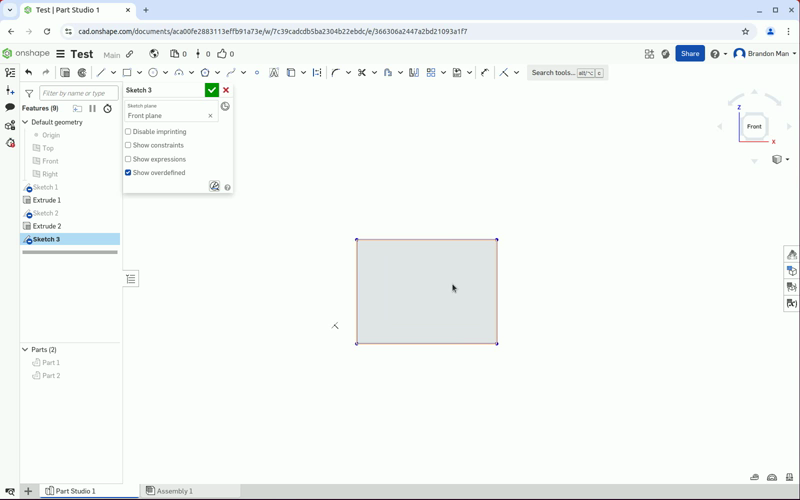
scroll(6)
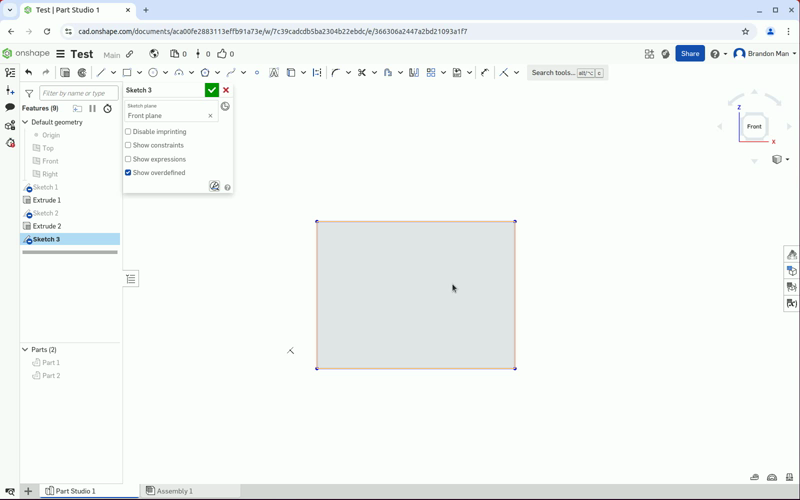
click(452, 283)
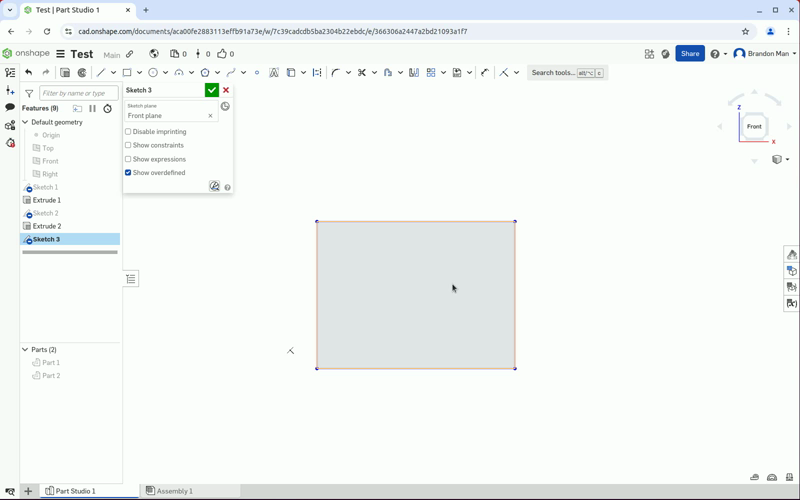
scroll(-6)
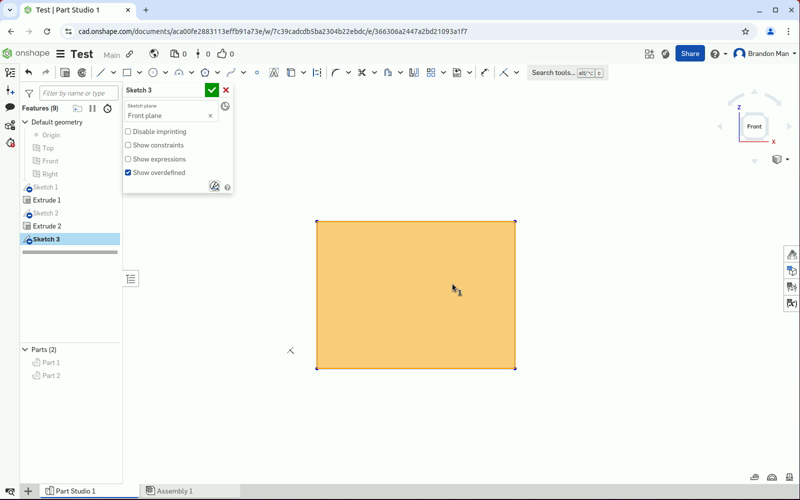
scroll(-6)
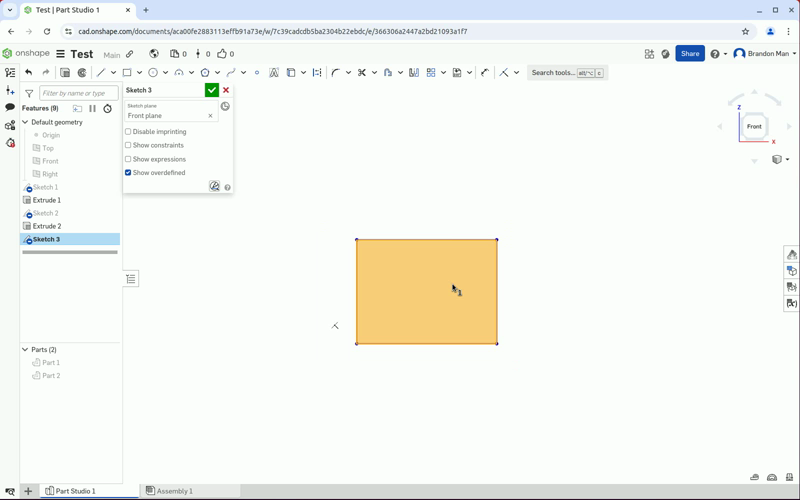
scroll(-6)
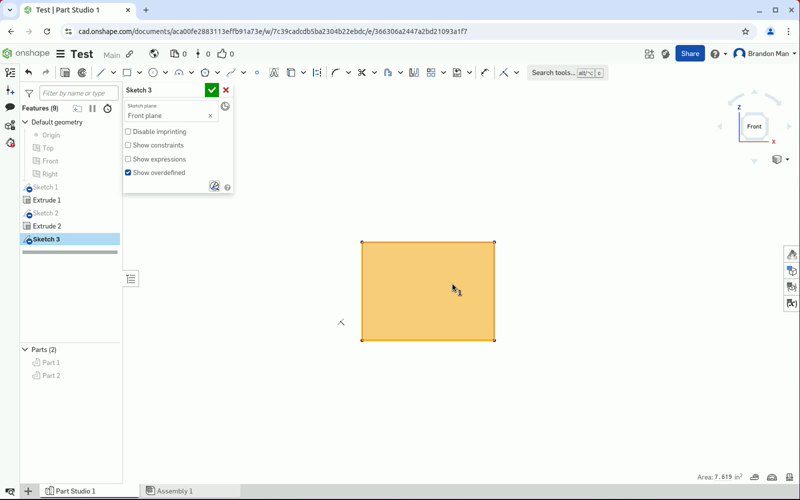
scroll(-6)
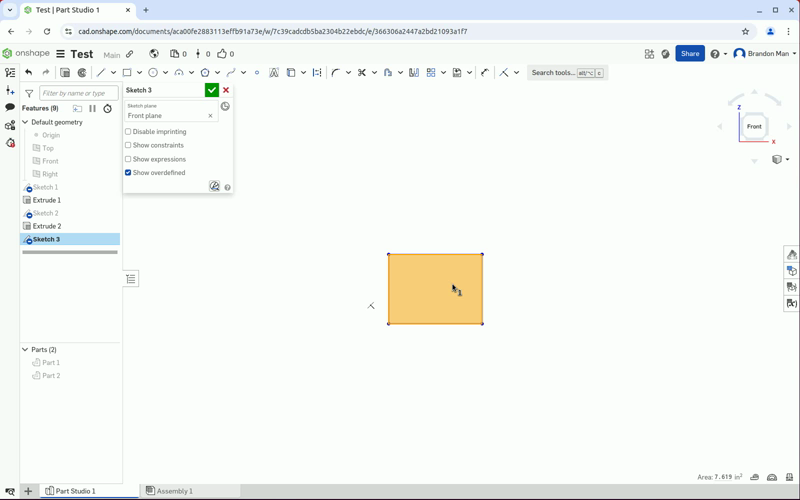
scroll(-6)
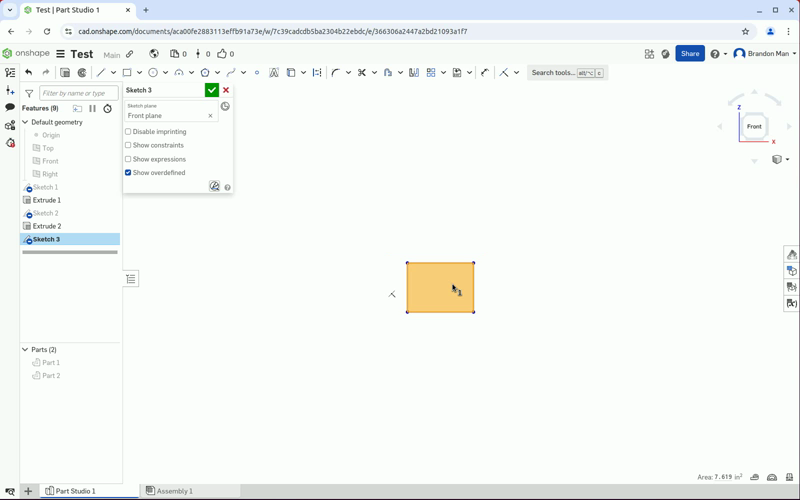
scroll(-6)
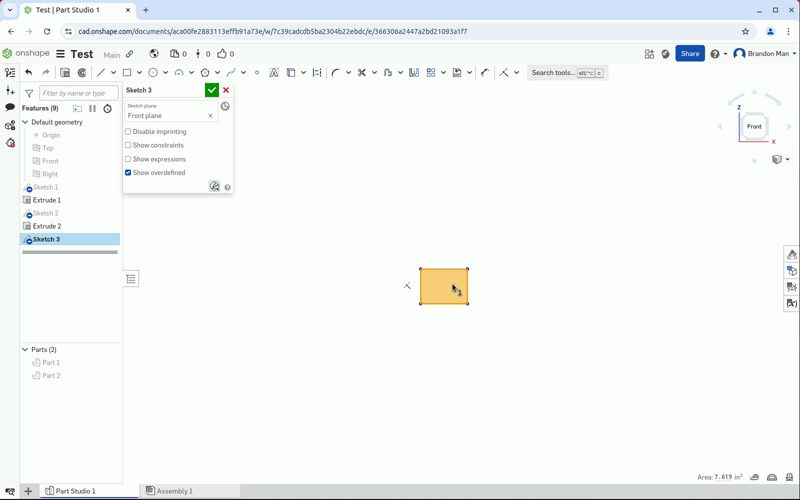
scroll(-6)
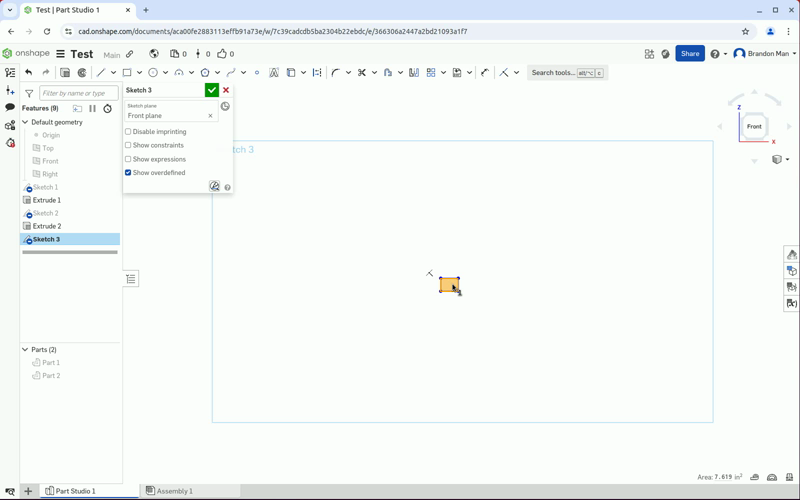
mouse_move(73, 352)
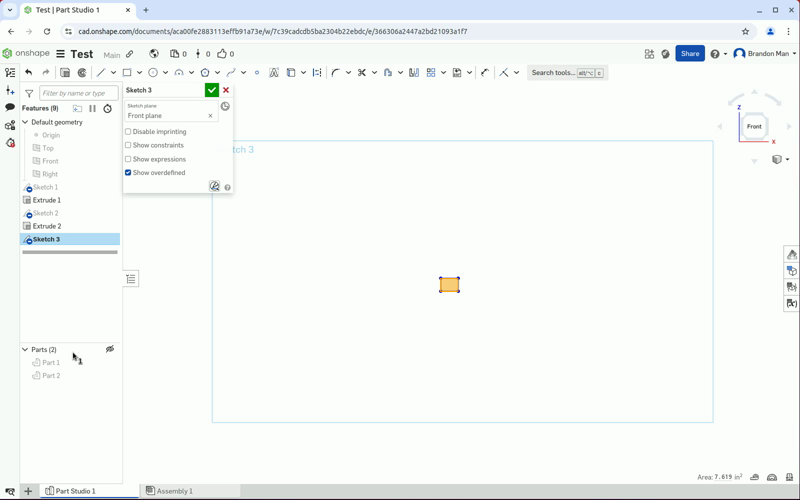
key(shift+y)
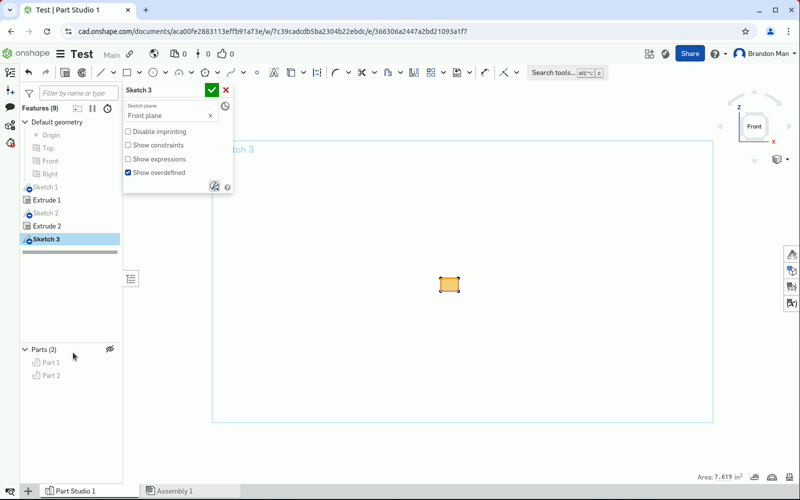
key(shift+e)
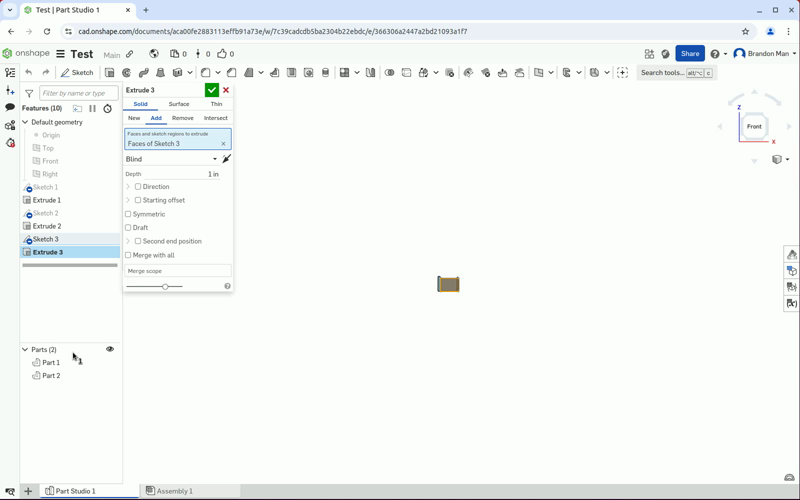
mouse_move(143, 106)
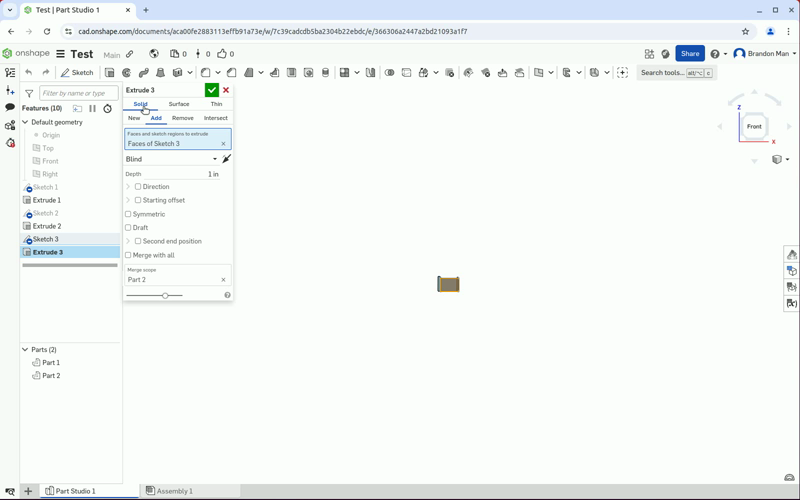
click(143, 106)
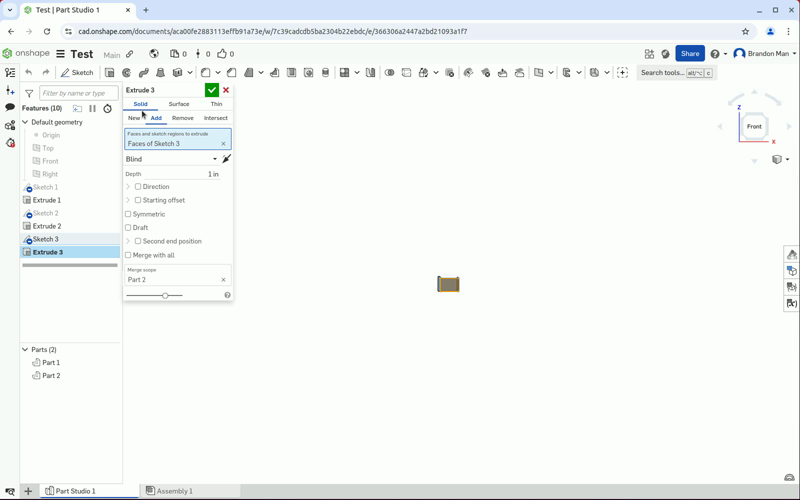
mouse_move(137, 120)
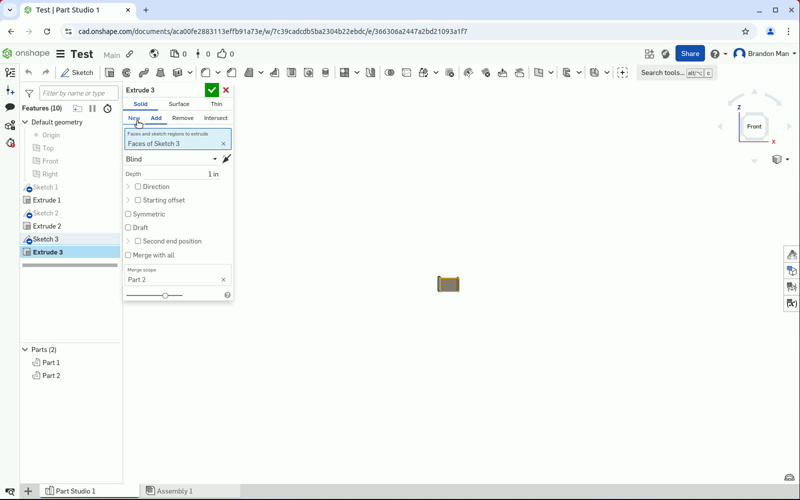
click(137, 120)
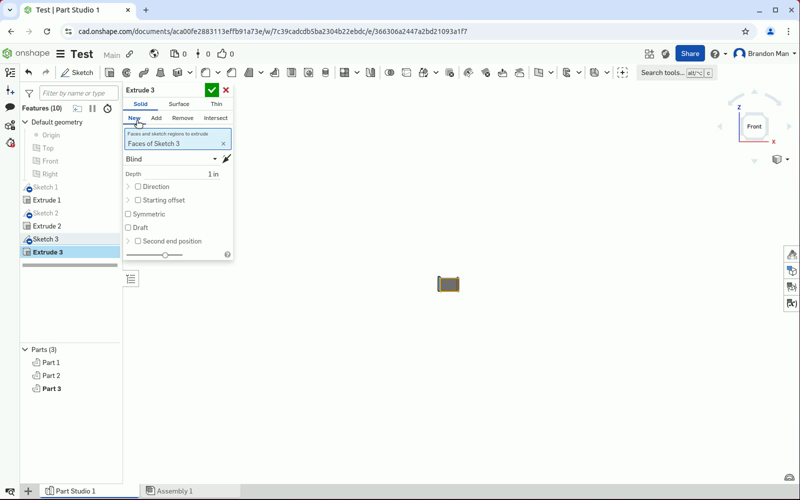
key(tab, 4)
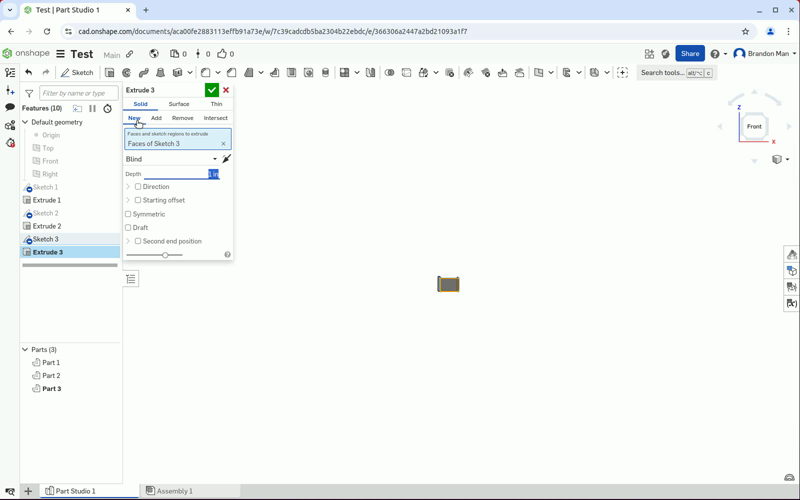
text(-0.241)
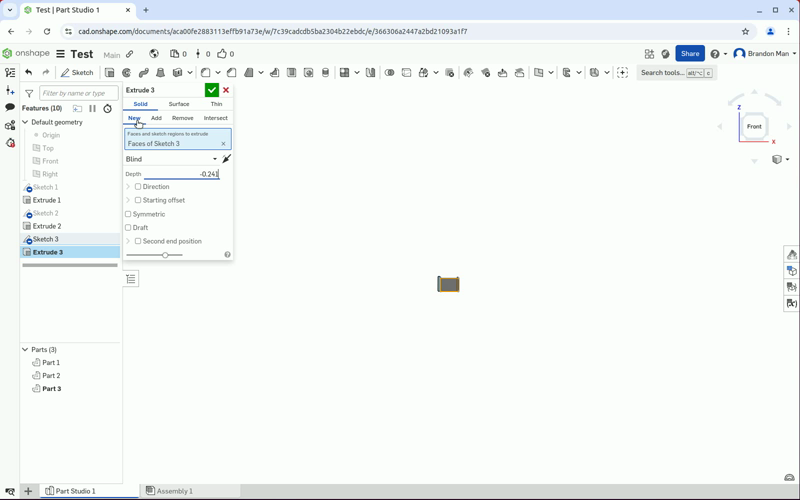
key(enter)
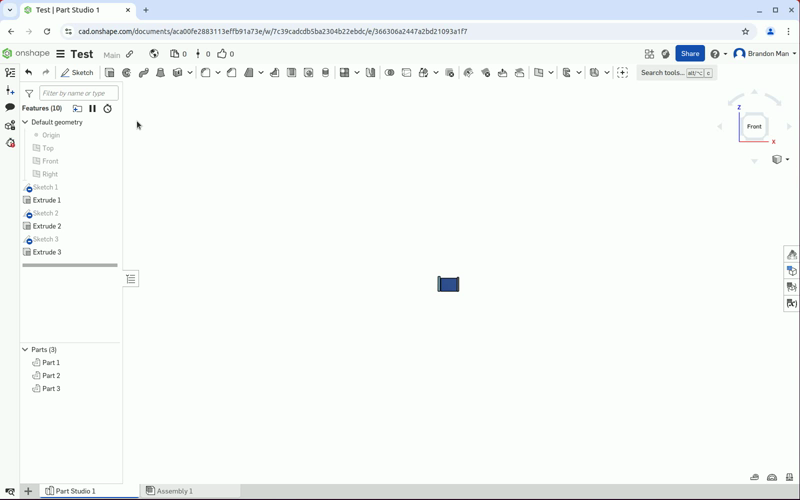
key(shift+h)
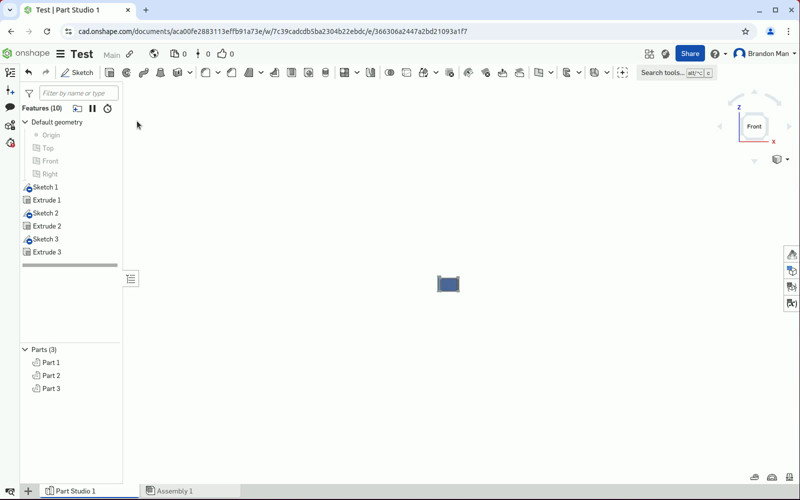
key(shift+h)
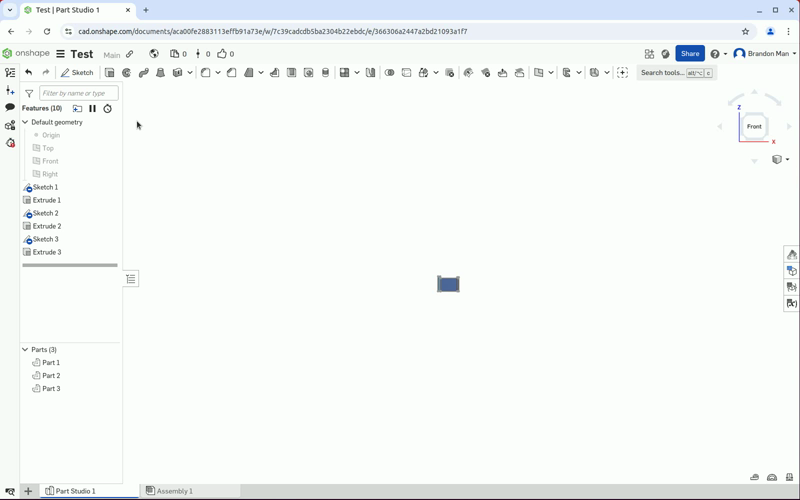
key(shift+7)
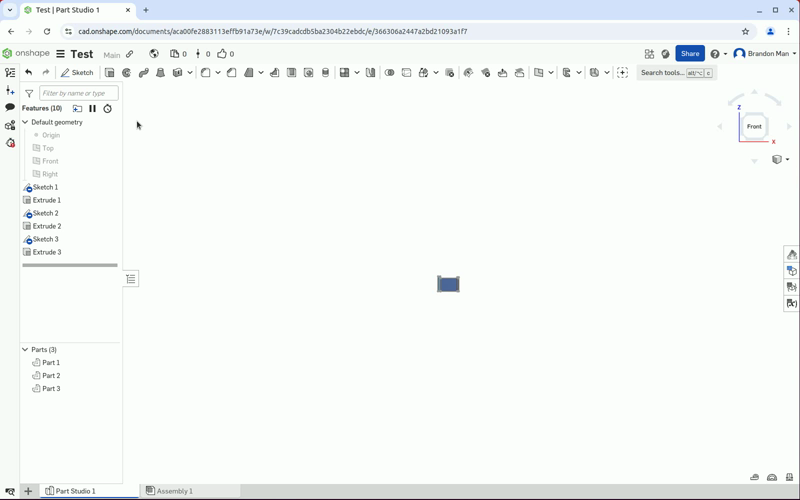
key(left, 2)
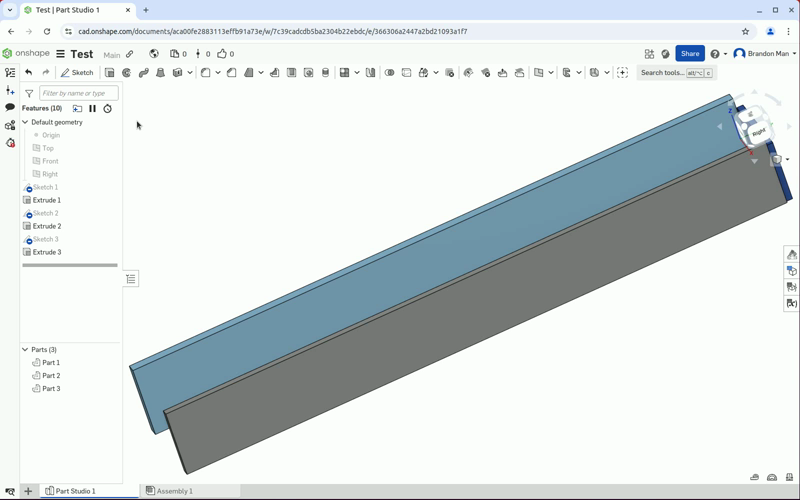
key(down, 2)
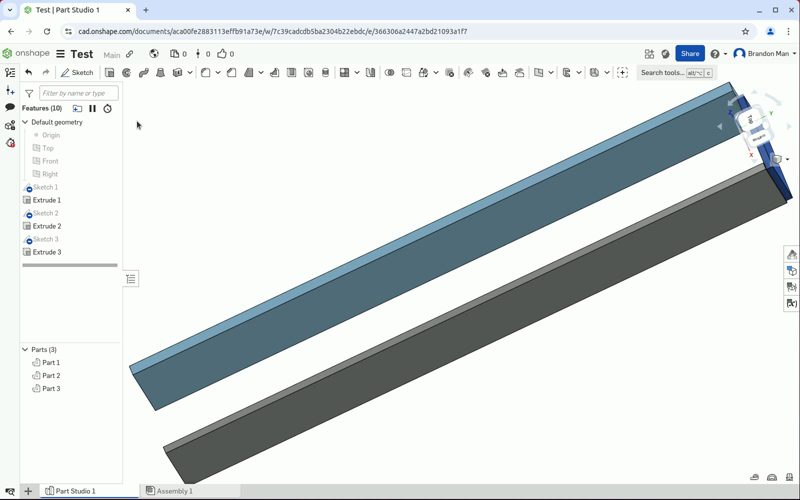
key(up, 2)
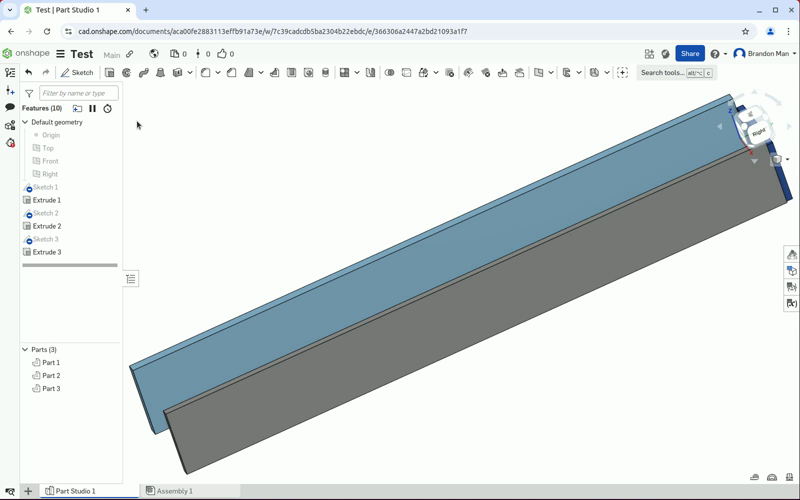
key(right, 2)
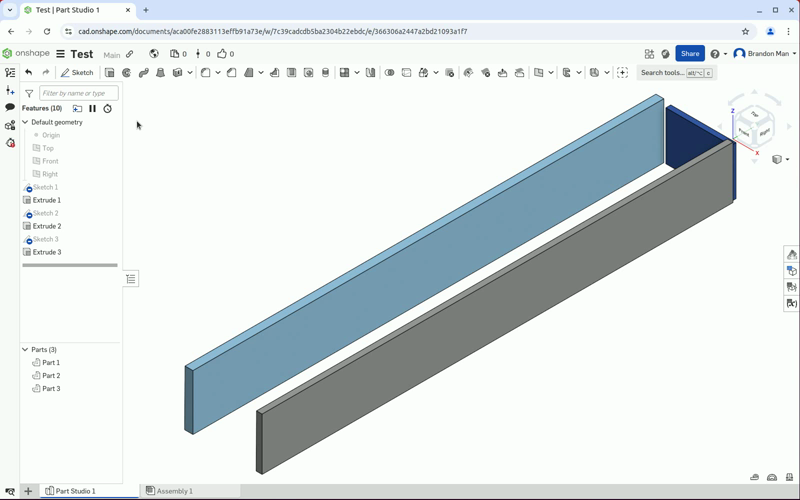
mouse_move(73, 189)
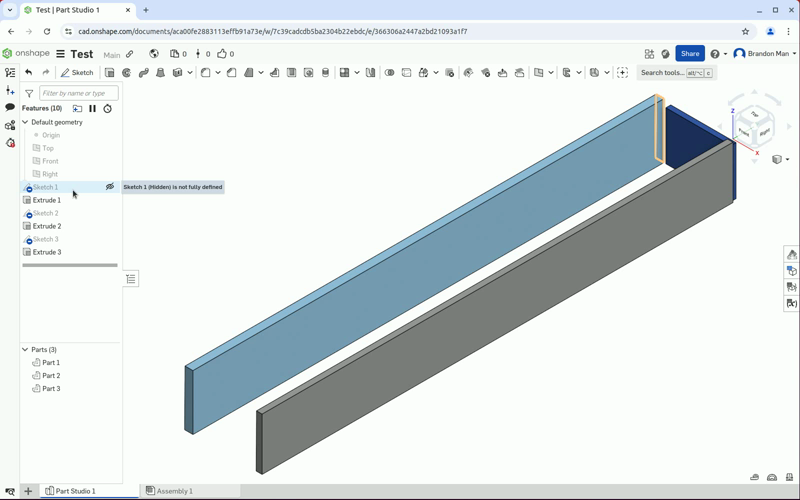
click(73, 189)